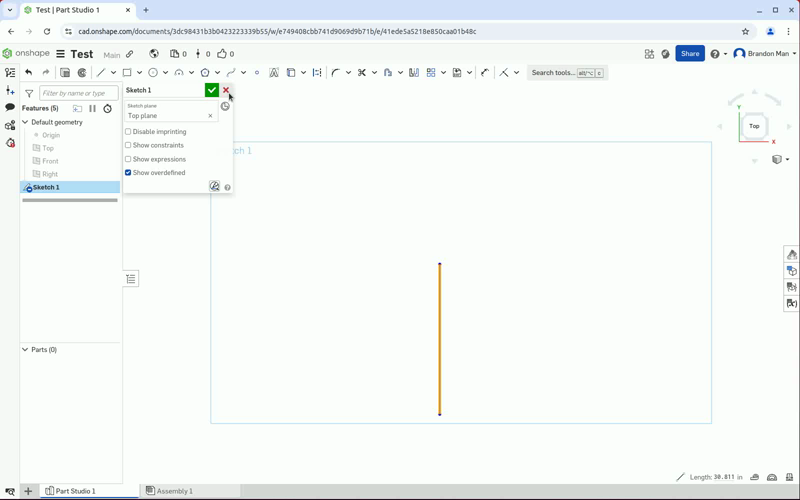
key(shift+h)
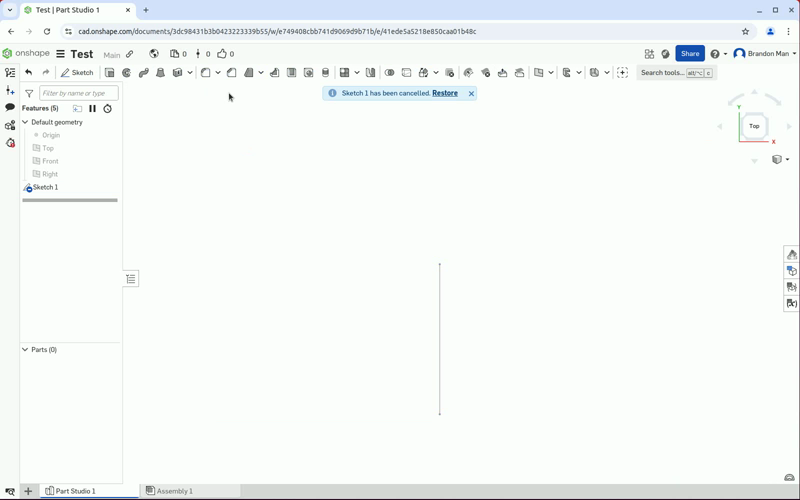
key(shift+s)
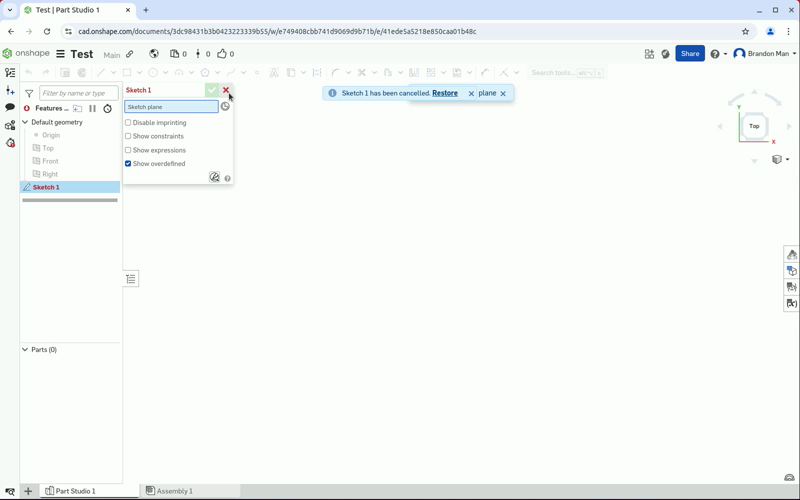
mouse_move(73, 150)
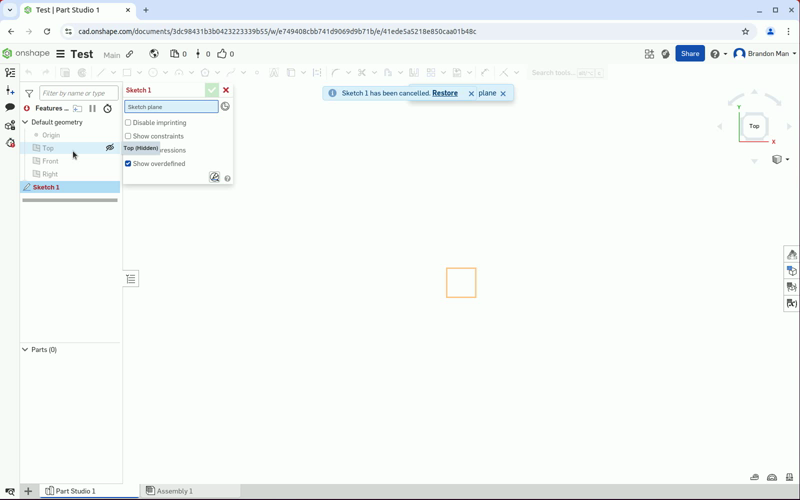
click(73, 150)
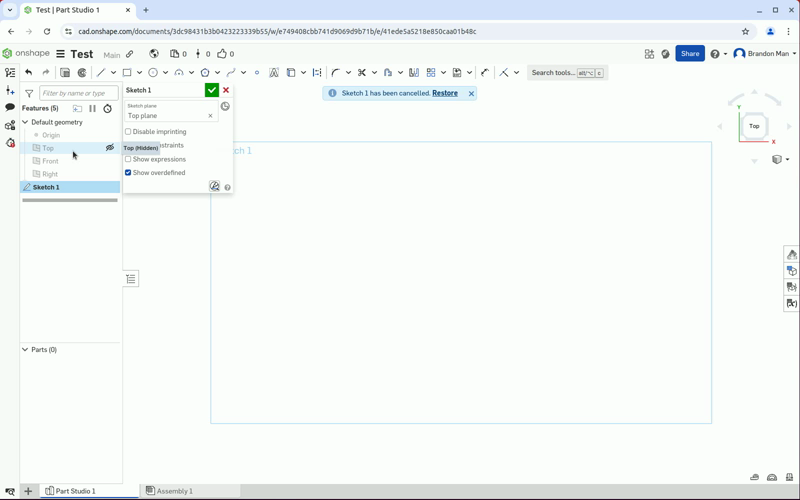
mouse_move(73, 352)
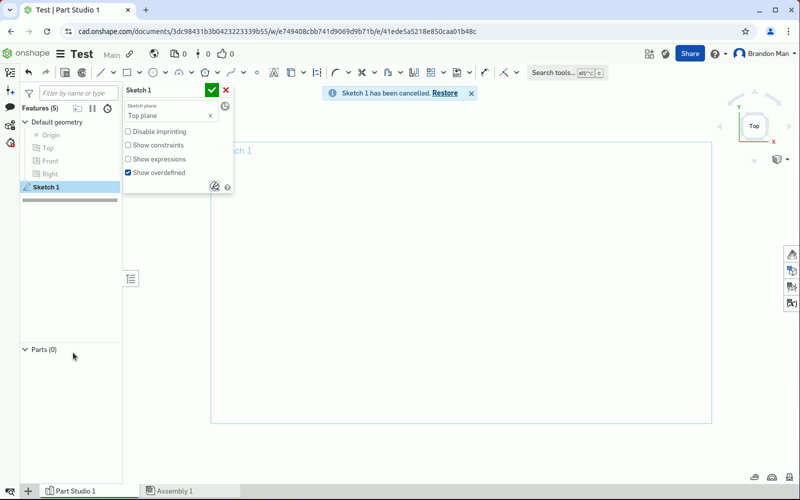
key(y)
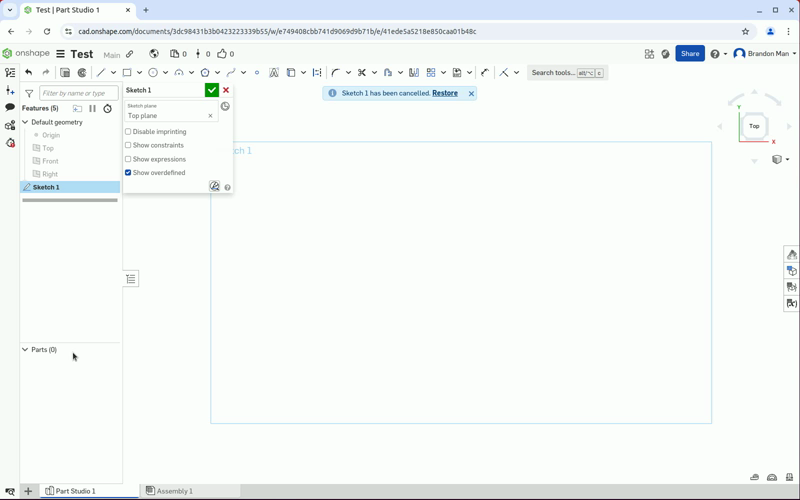
key(l)
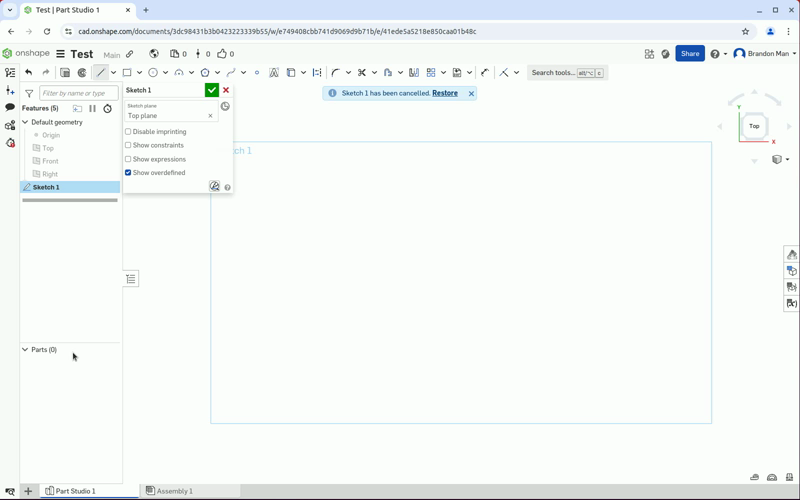
key_down(shift)
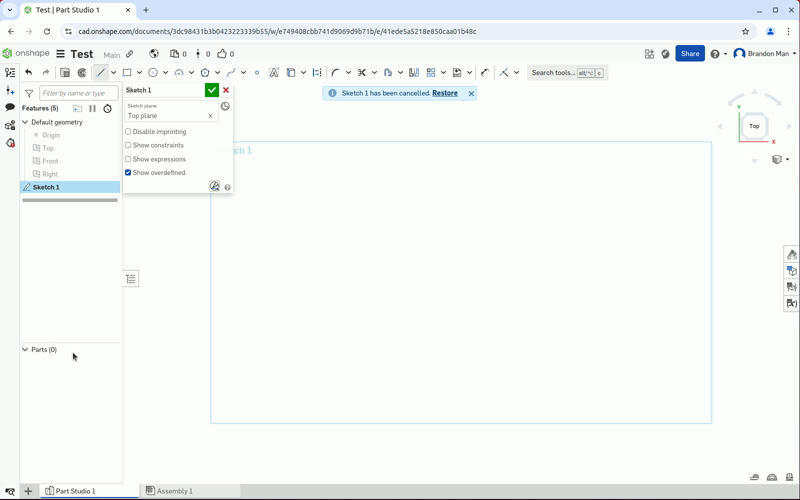
mouse_move(370, 395)
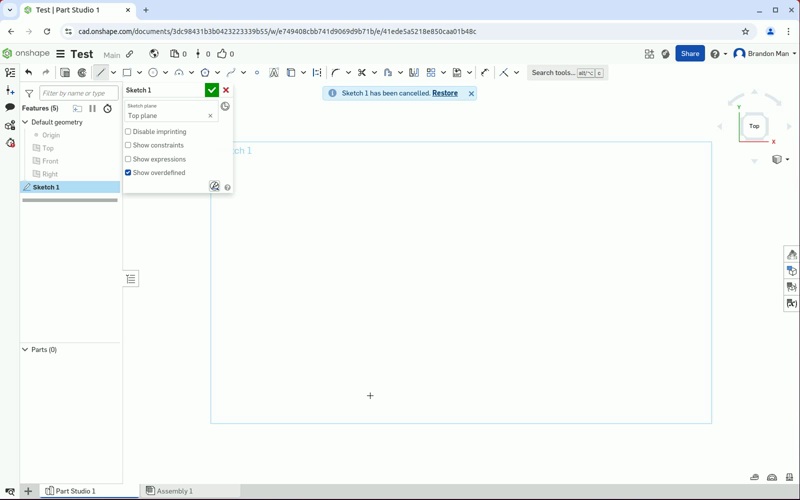
click(370, 395)
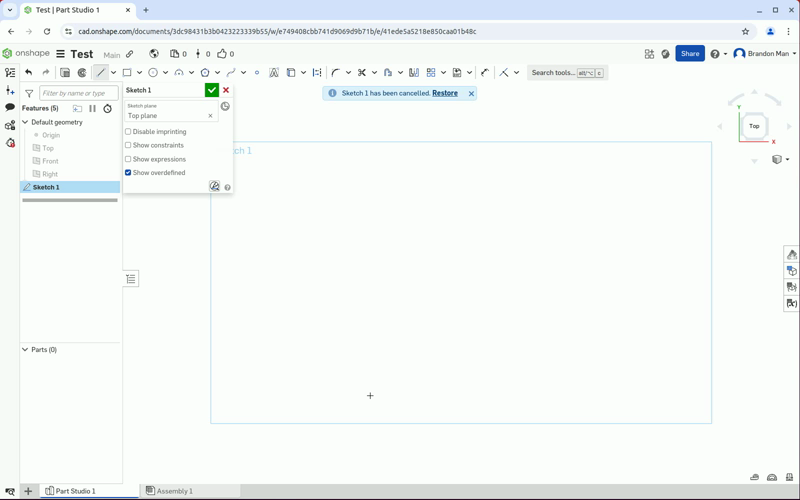
key_up(shift)
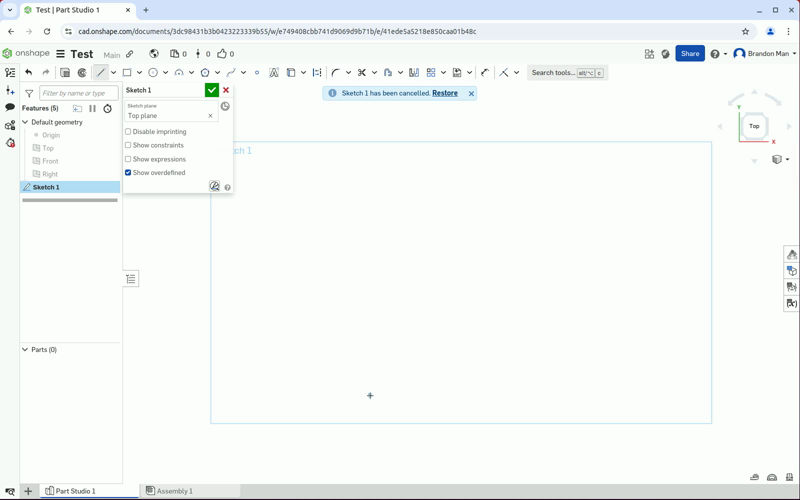
key_down(shift)
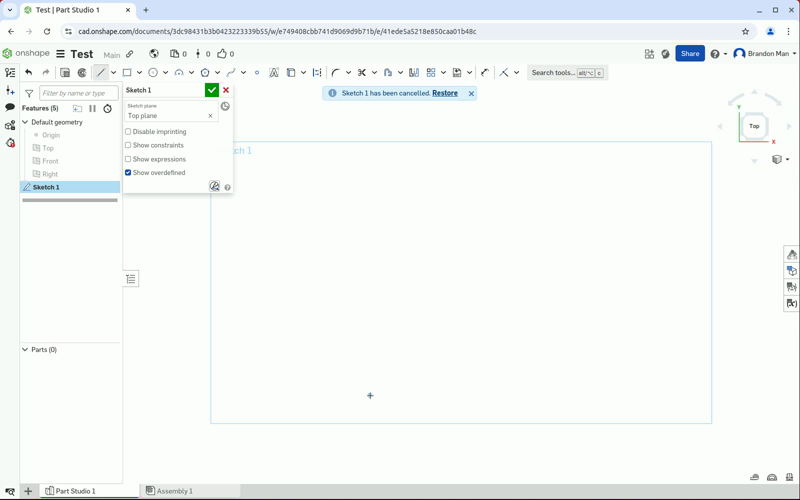
mouse_move(549, 395)
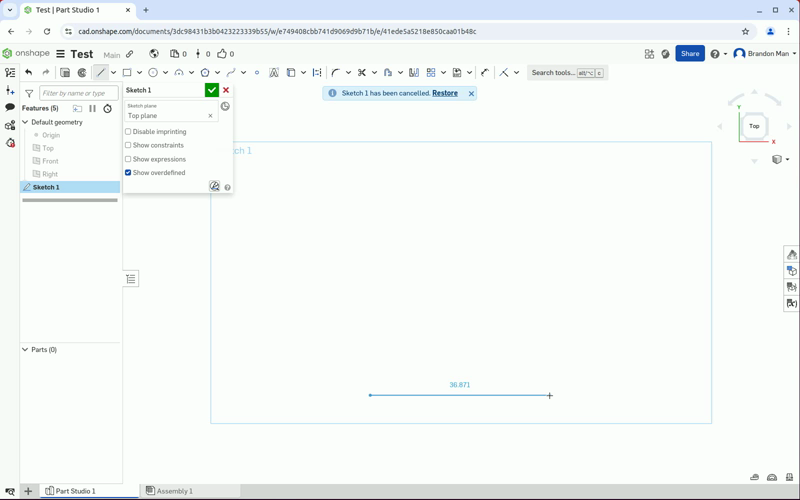
click(549, 395)
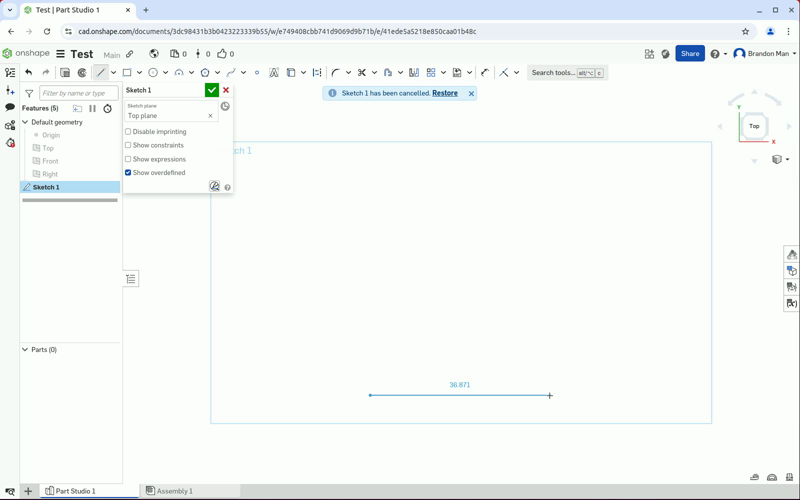
key_up(shift)
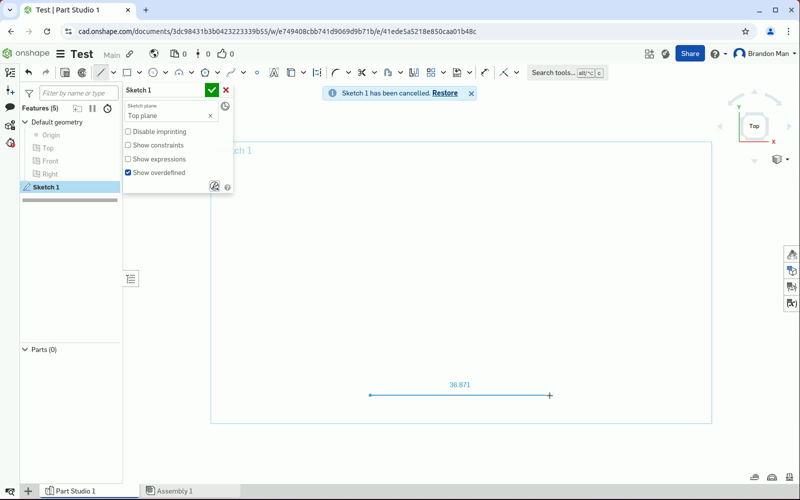
key_down(shift)
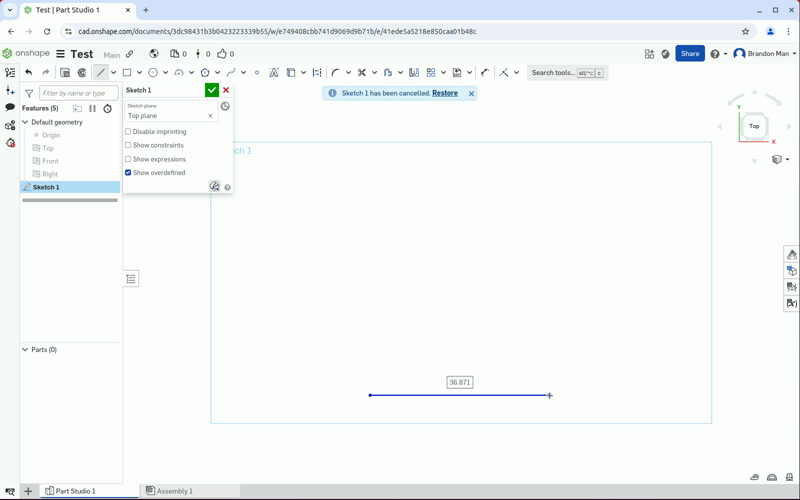
mouse_move(549, 171)
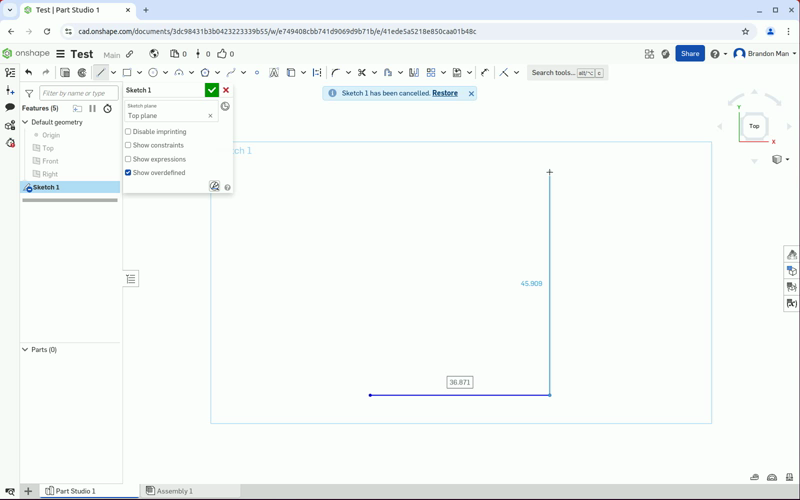
click(549, 171)
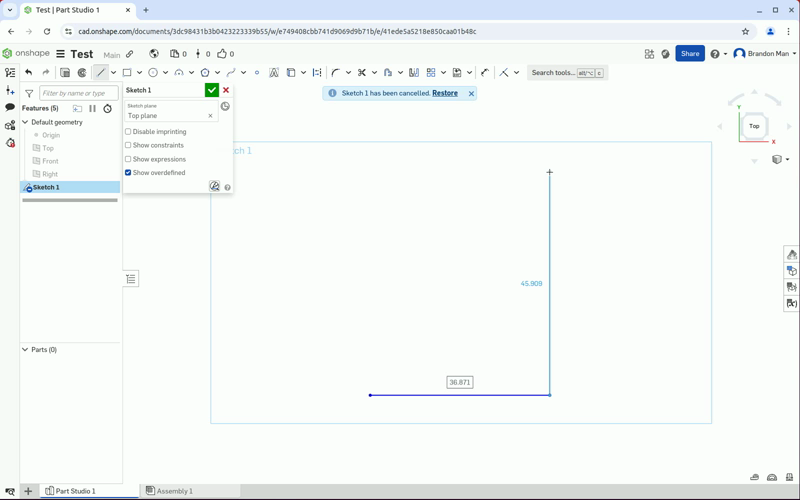
key_up(shift)
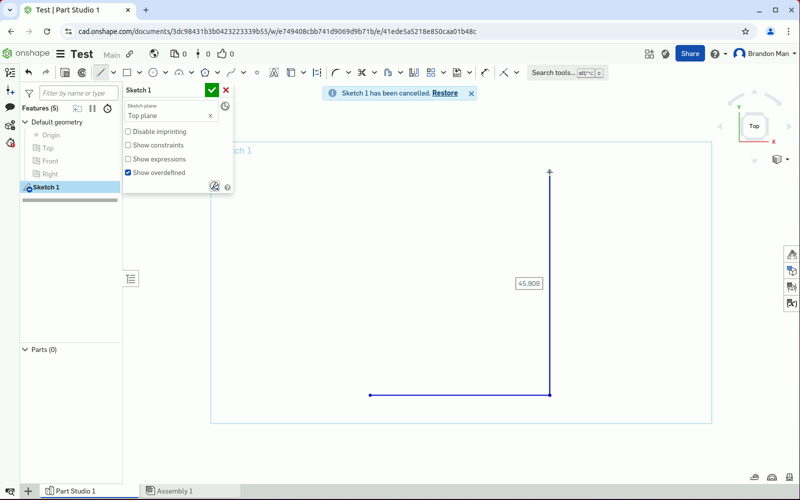
key_down(shift)
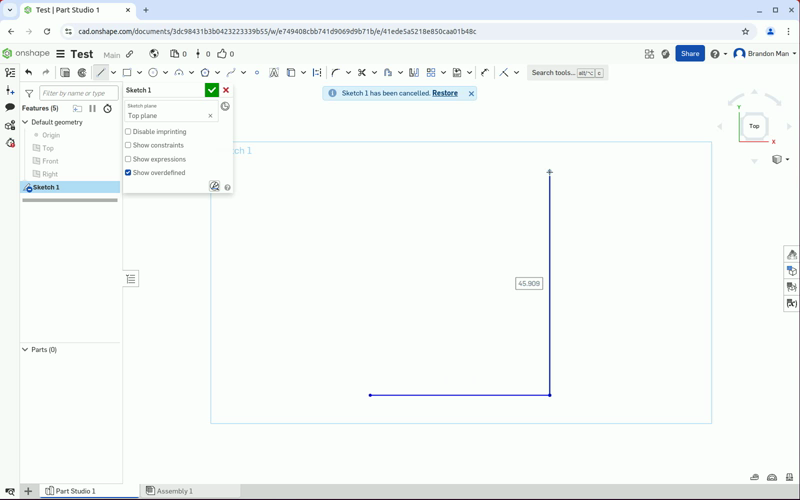
mouse_move(370, 171)
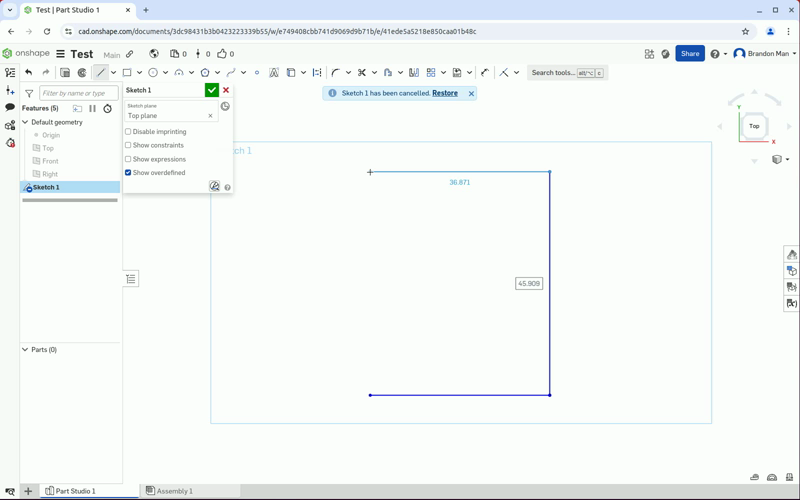
click(370, 171)
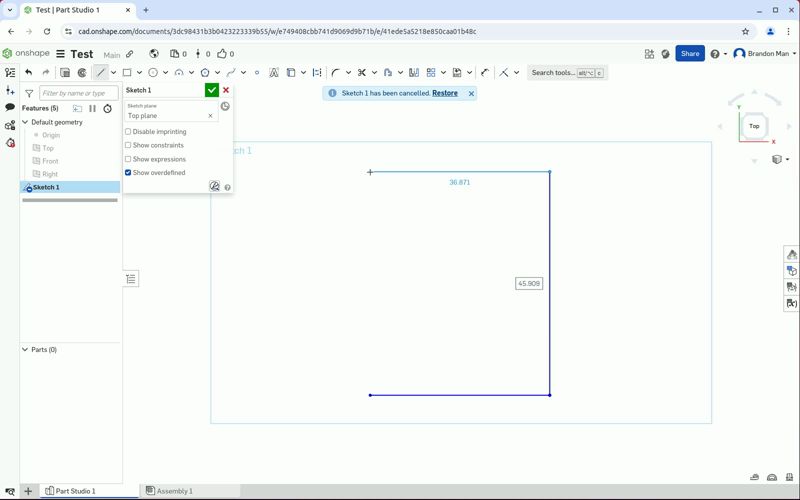
key_up(shift)
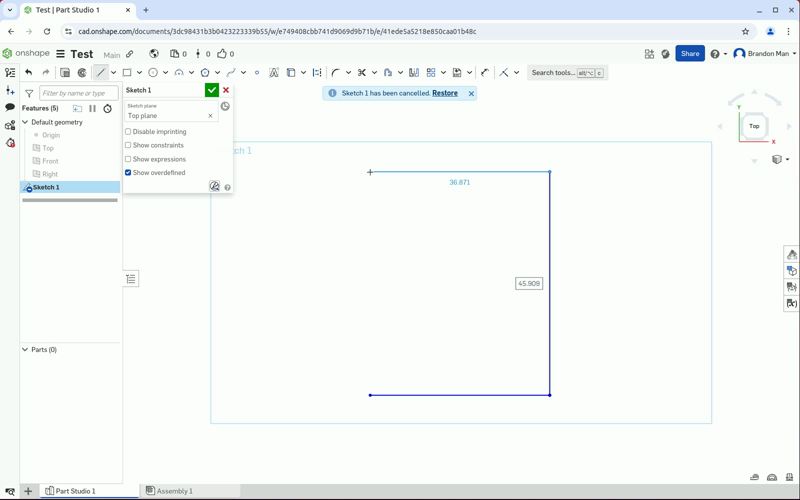
key_down(shift)
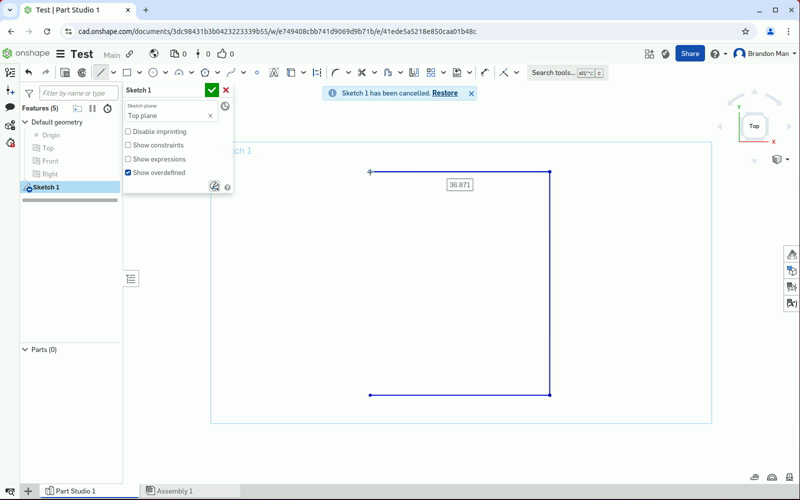
mouse_move(370, 395)
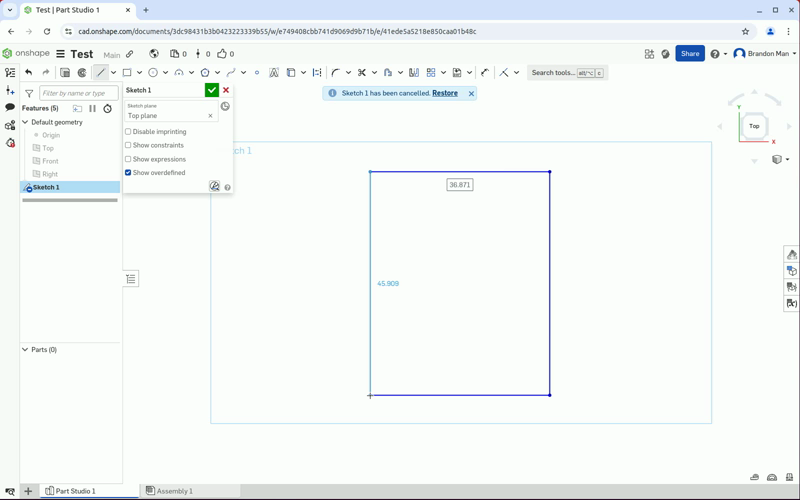
key_up(shift)
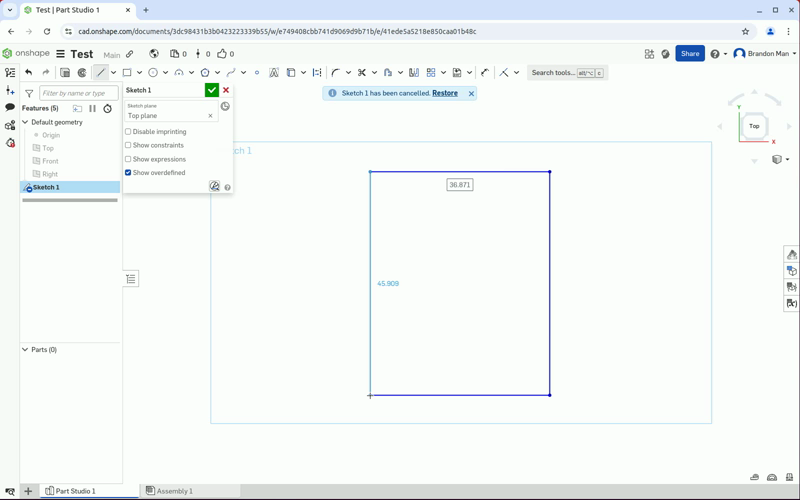
click(370, 395)
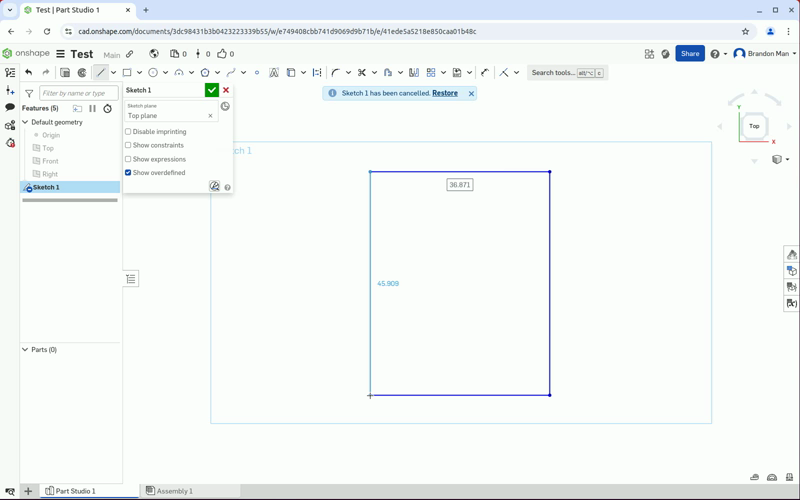
key(esc)
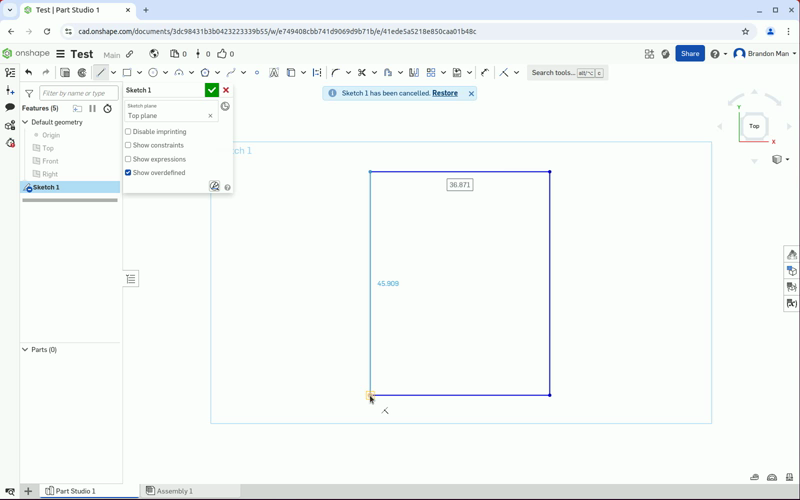
key(l)
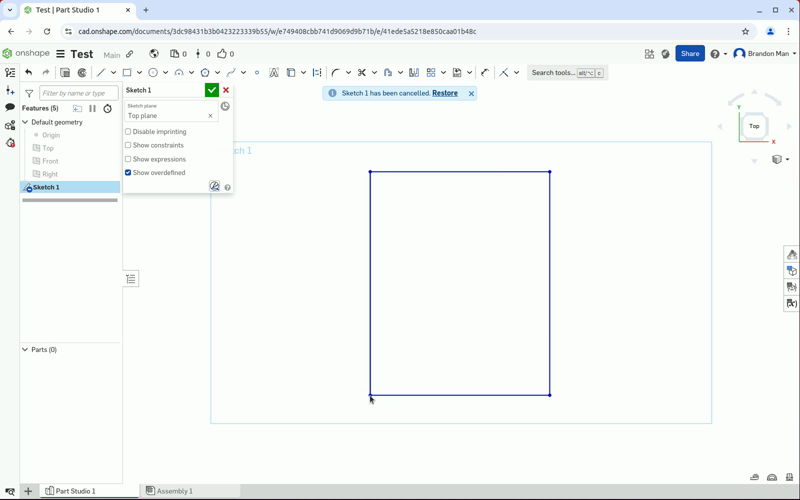
key_down(shift)
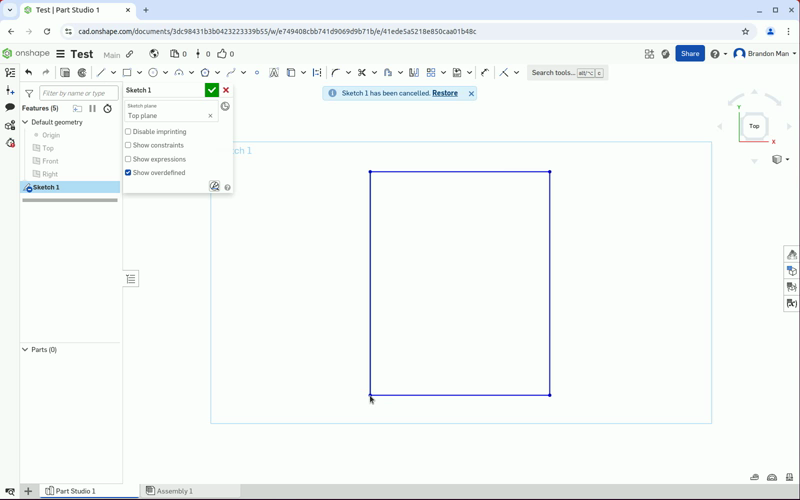
mouse_move(382, 383)
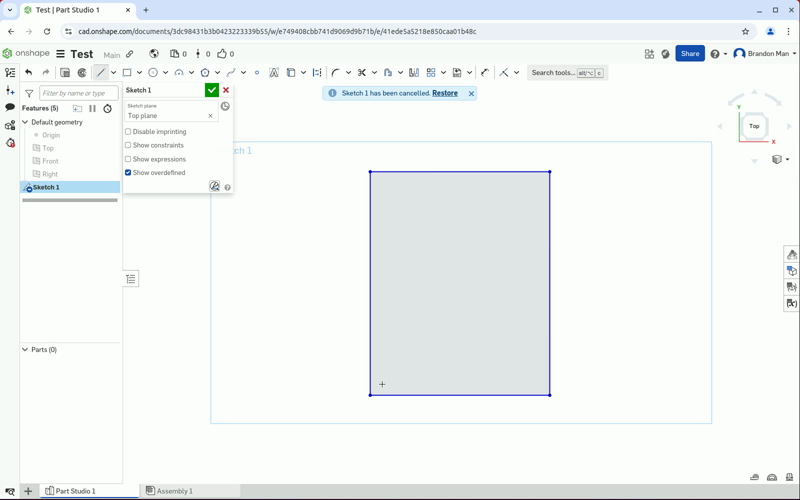
click(382, 383)
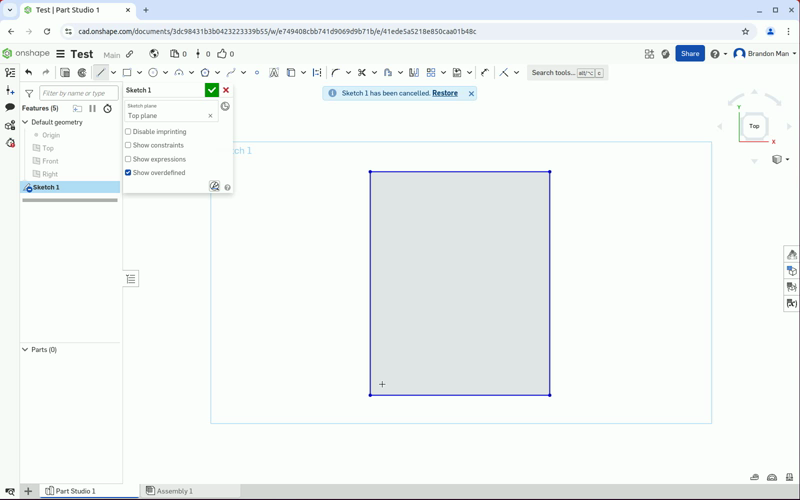
key_up(shift)
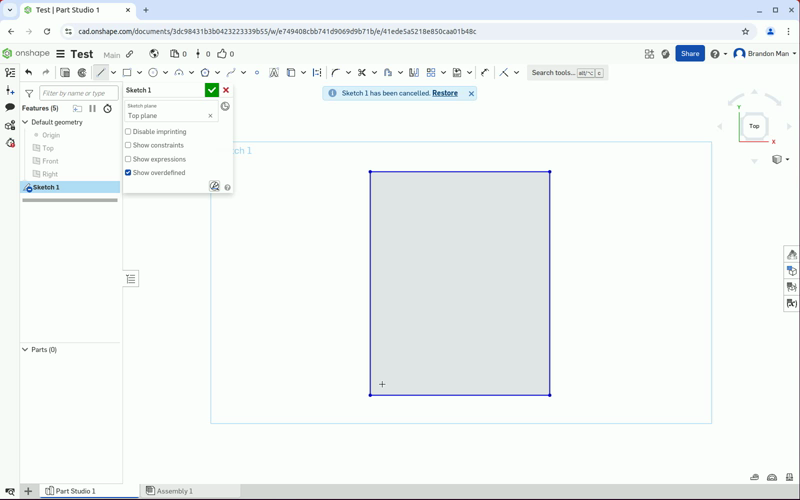
key_down(shift)
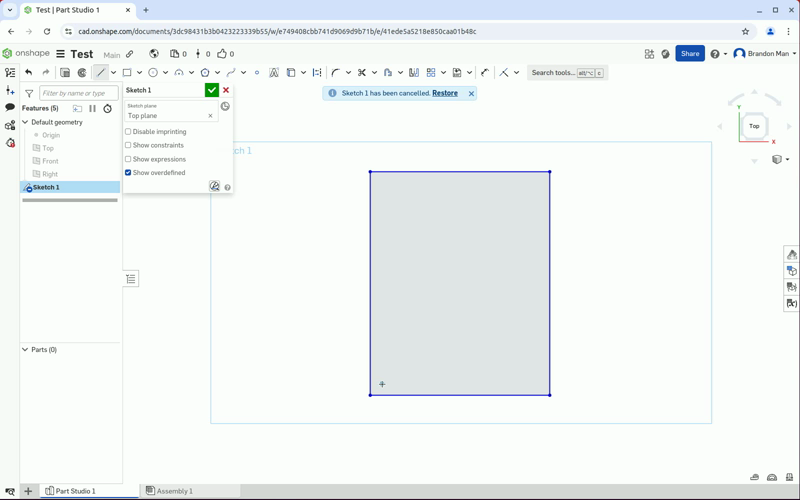
mouse_move(537, 383)
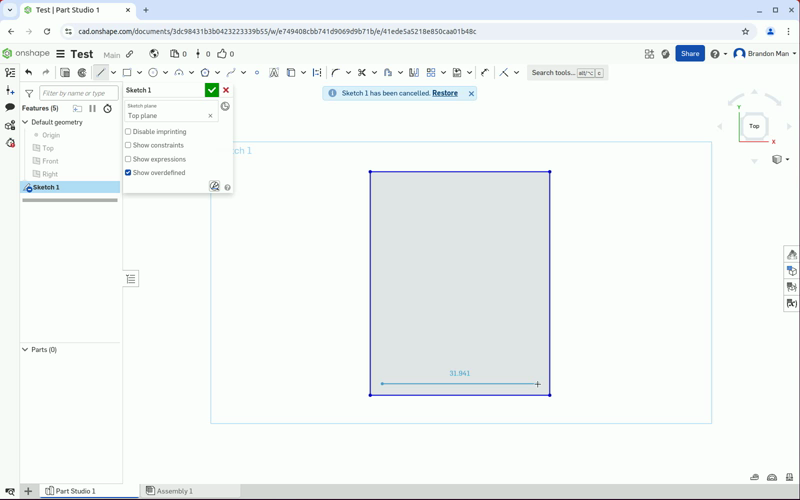
click(537, 383)
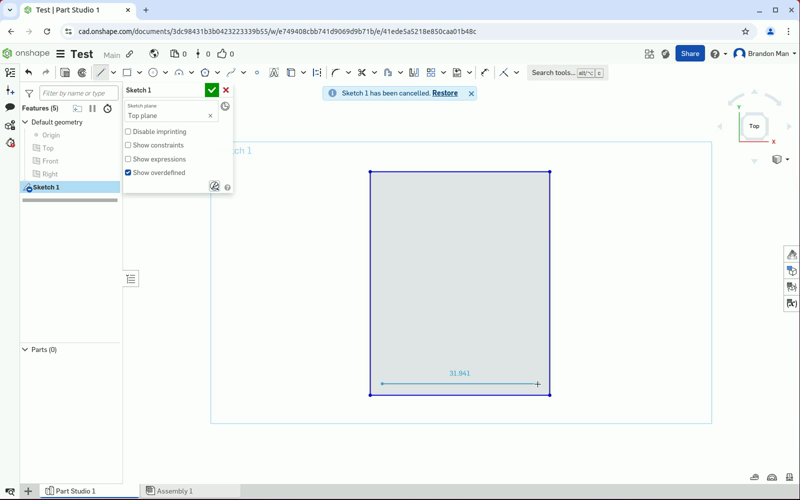
key_up(shift)
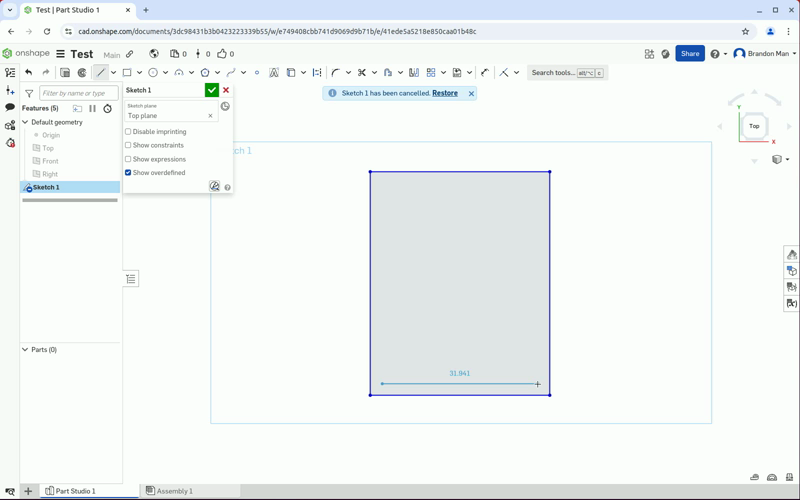
key_down(shift)
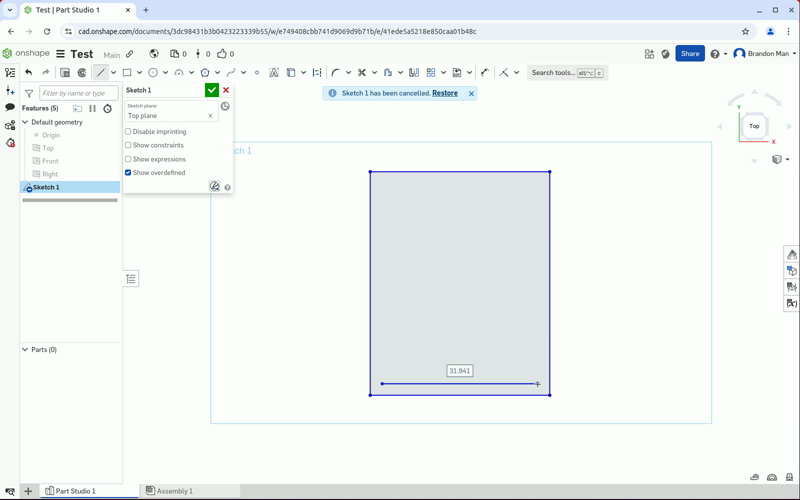
mouse_move(537, 294)
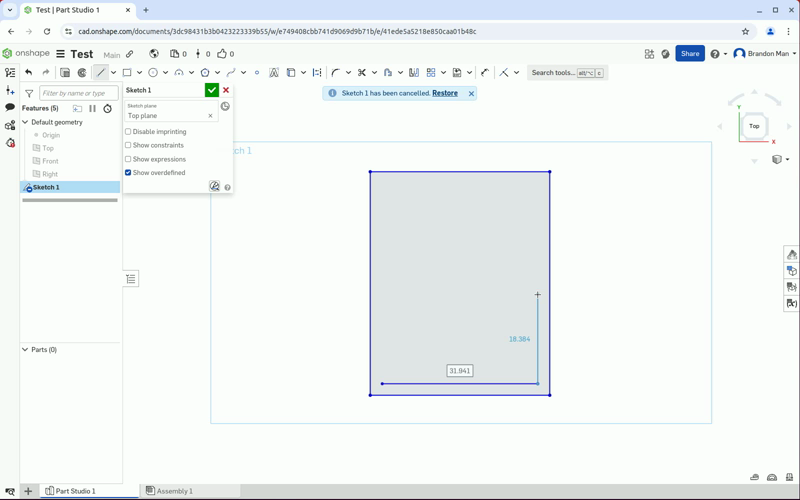
click(537, 294)
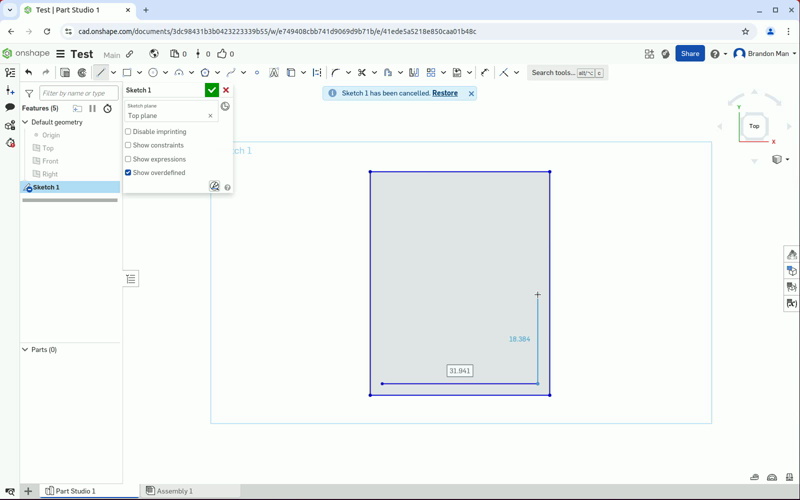
key_up(shift)
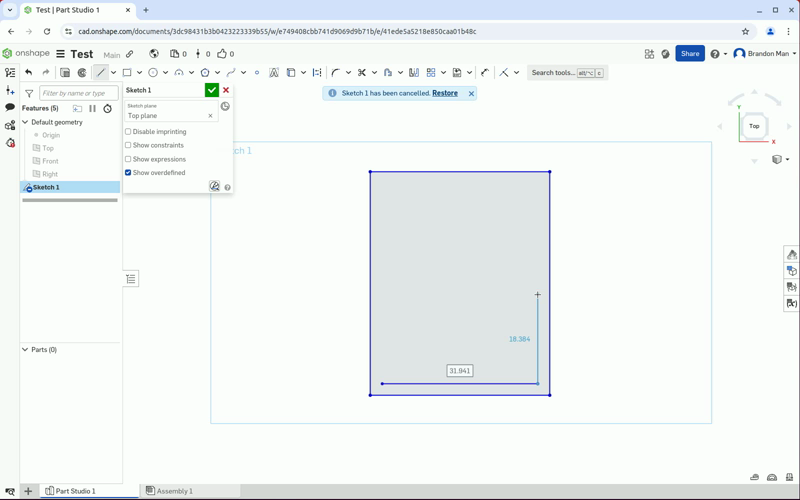
key_down(shift)
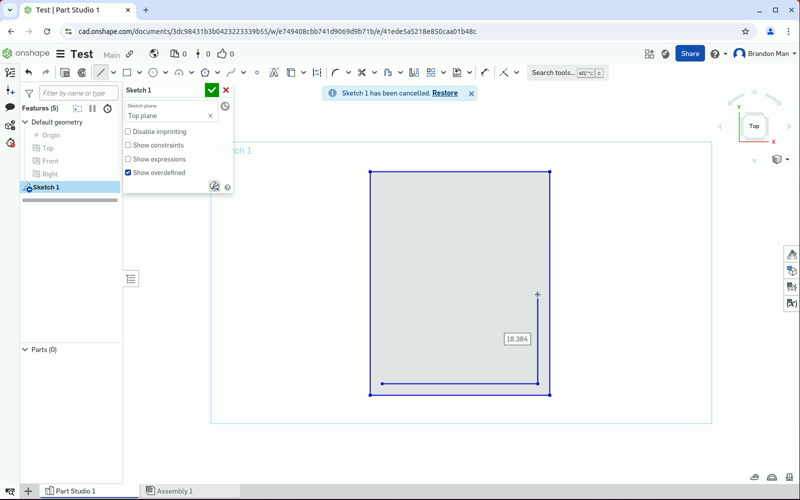
mouse_move(382, 294)
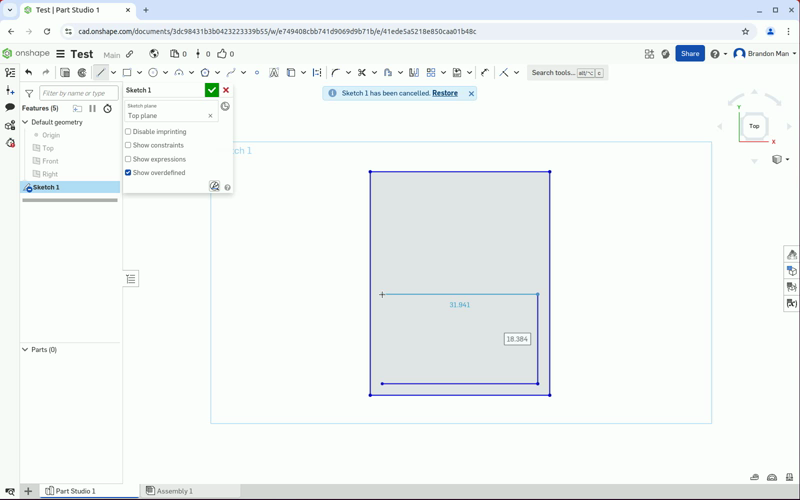
click(382, 294)
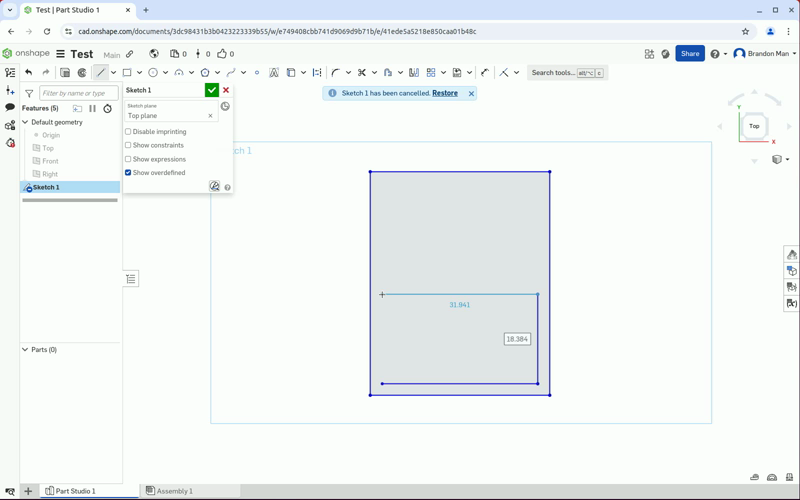
key_up(shift)
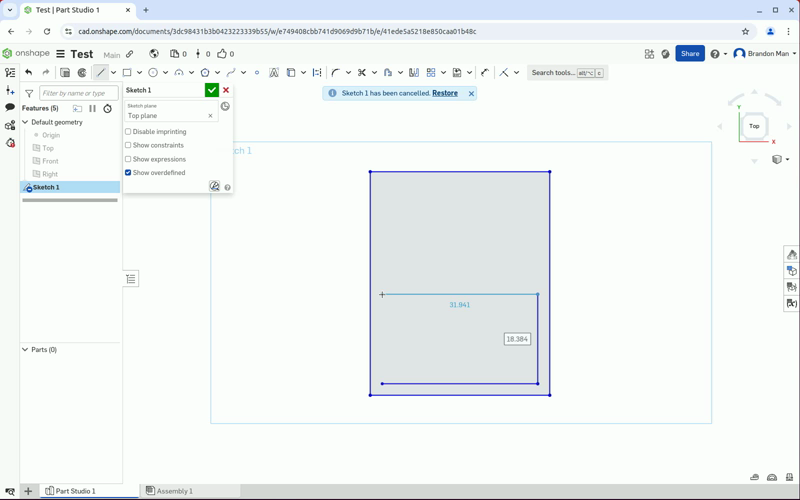
key_down(shift)
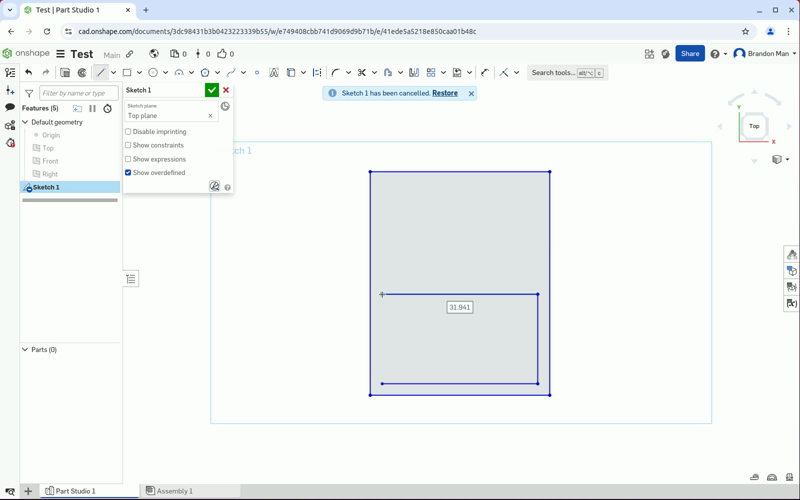
mouse_move(382, 383)
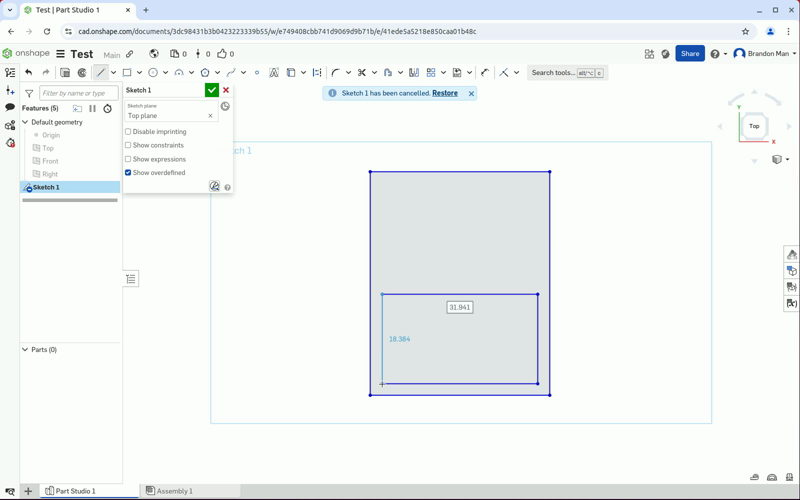
key_up(shift)
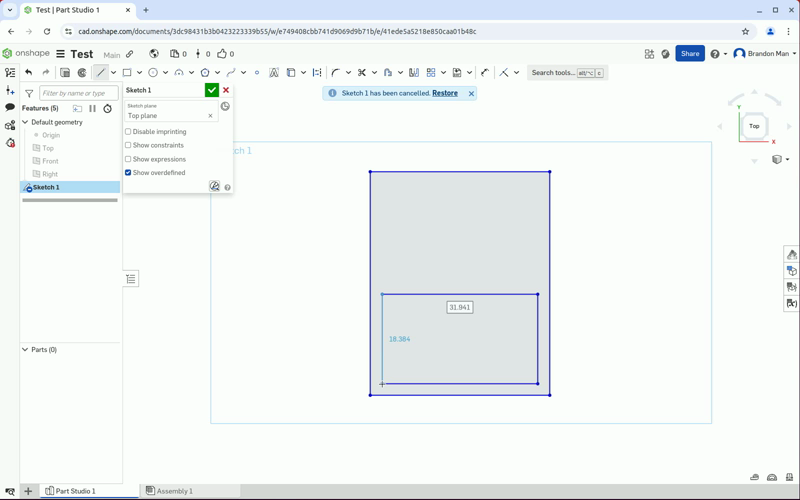
click(382, 383)
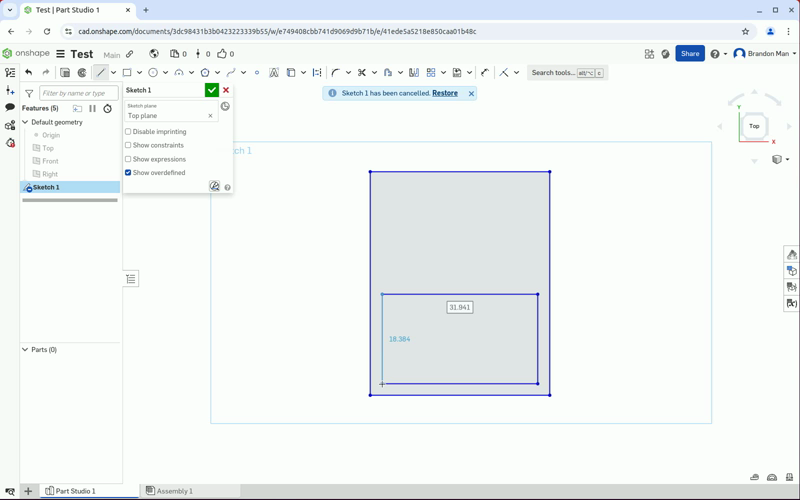
key(esc)
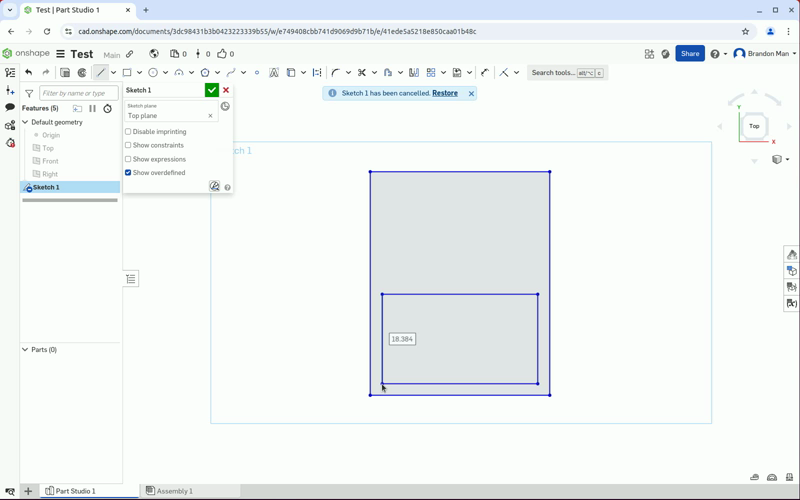
key(l)
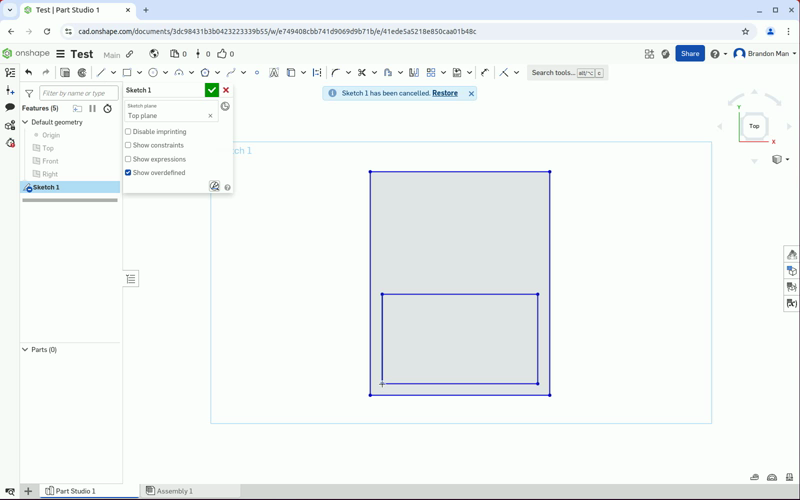
key_down(shift)
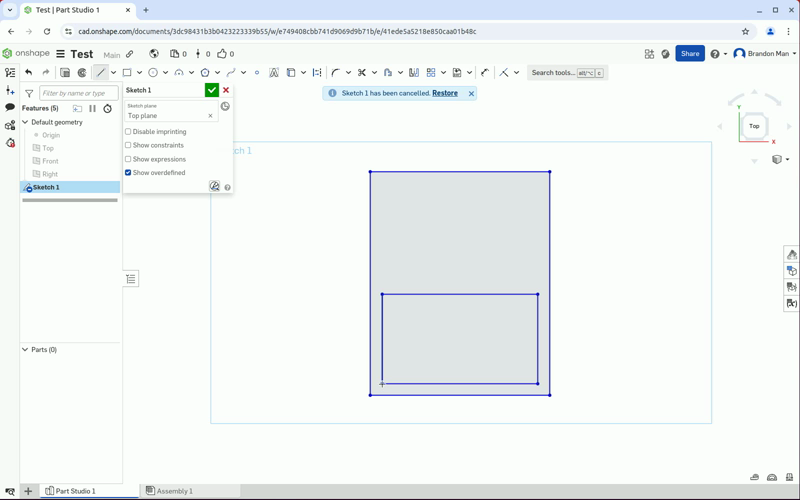
mouse_move(382, 282)
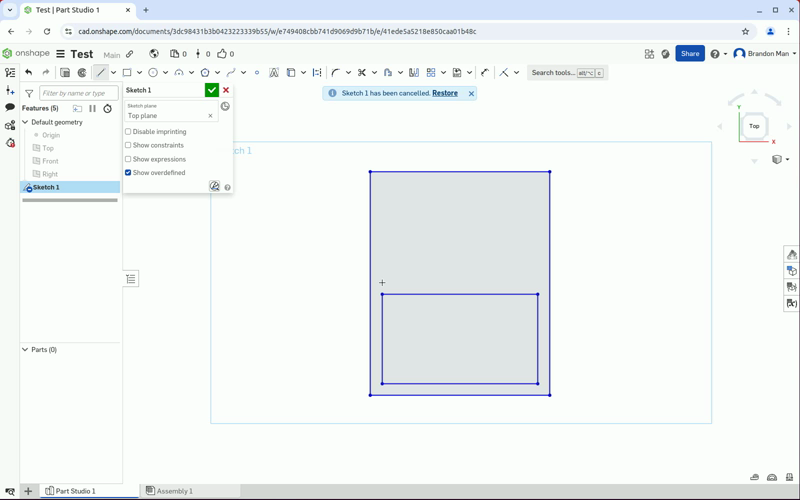
click(382, 282)
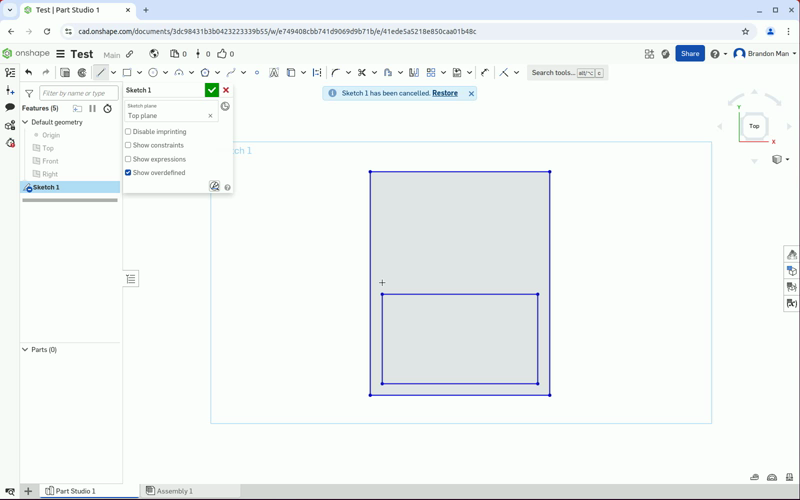
key_up(shift)
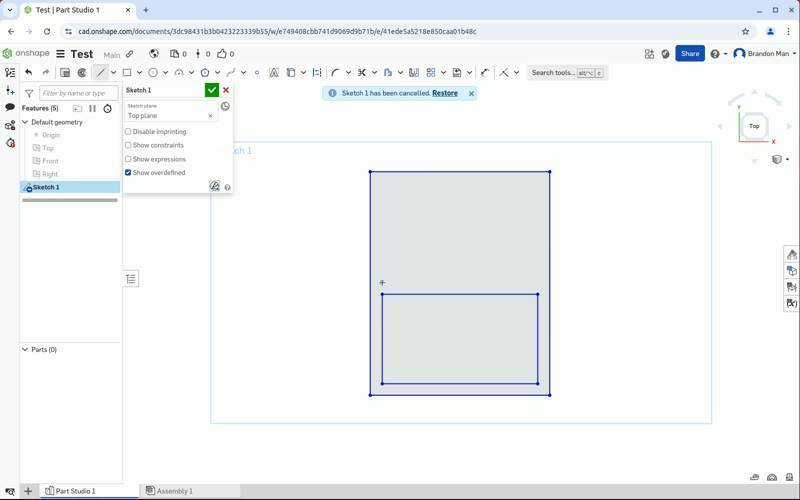
key_down(shift)
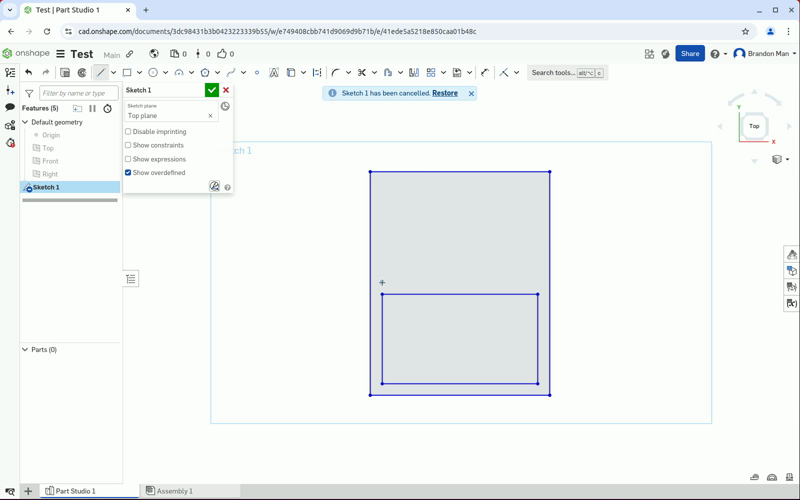
mouse_move(537, 282)
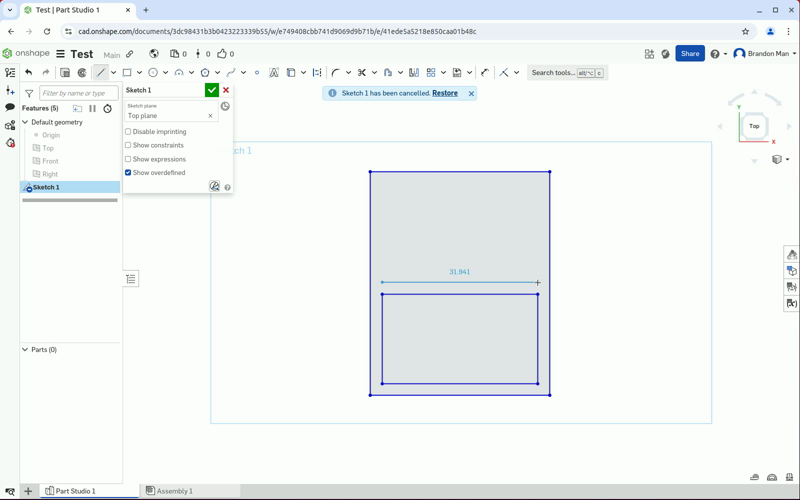
click(537, 282)
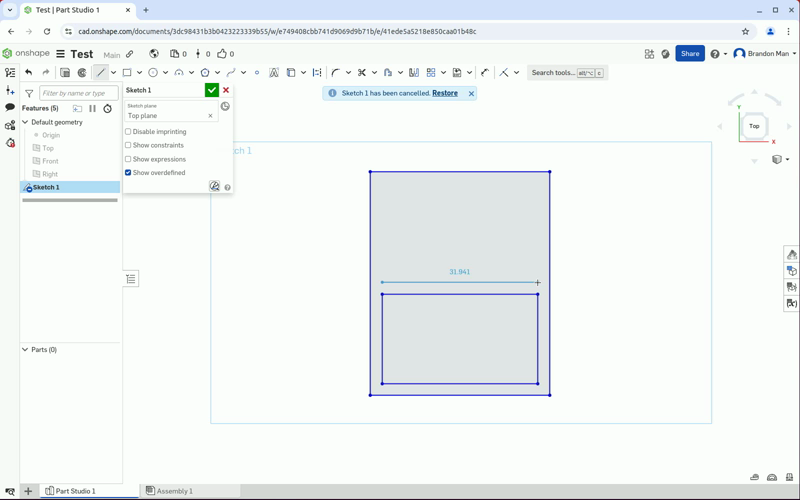
key_up(shift)
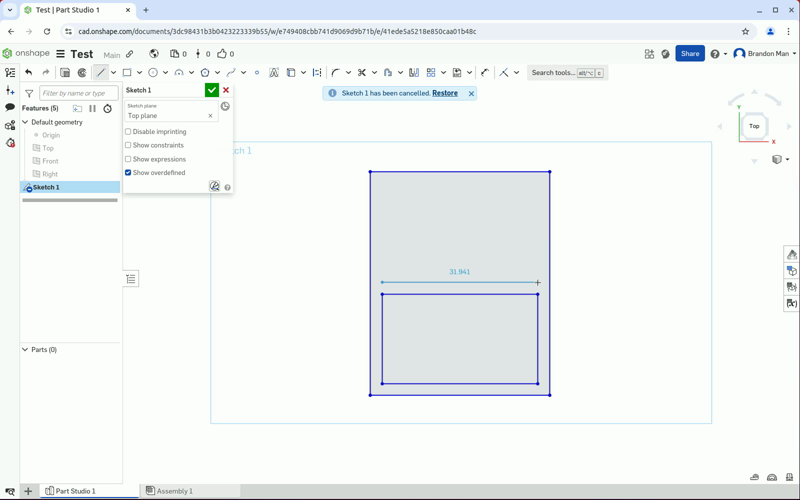
key_down(shift)
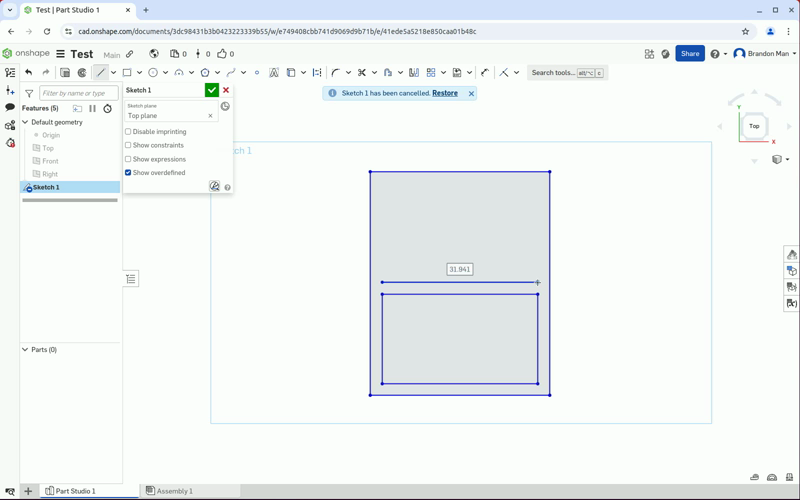
mouse_move(537, 183)
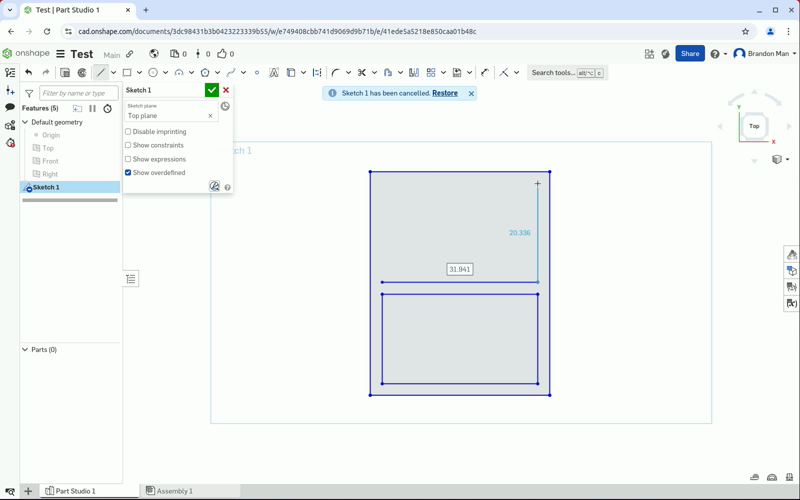
click(537, 183)
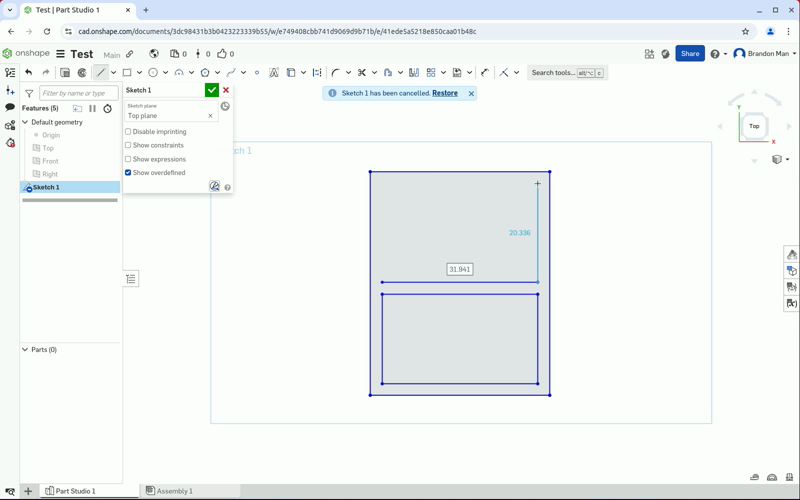
key_up(shift)
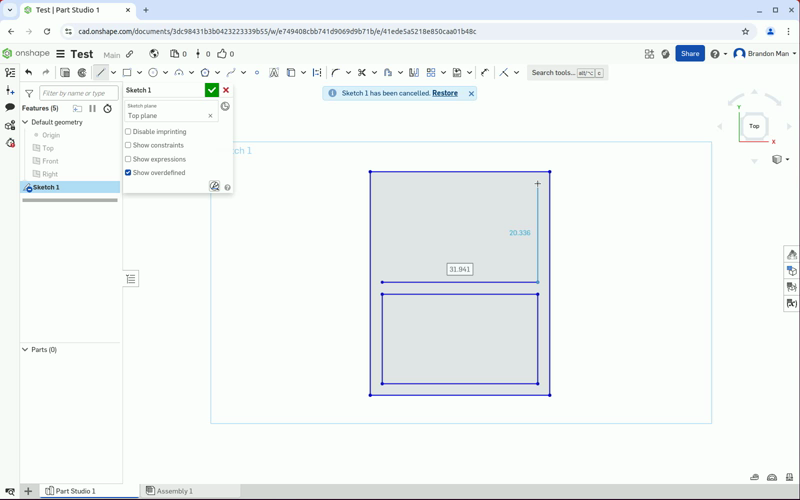
key_down(shift)
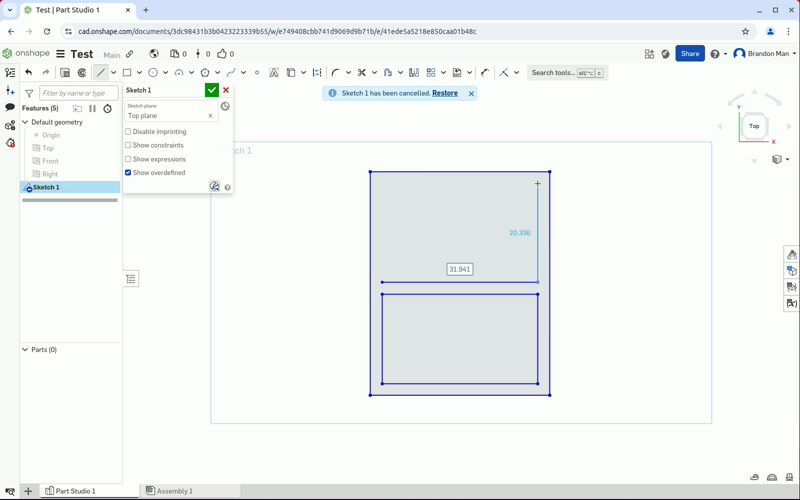
mouse_move(382, 183)
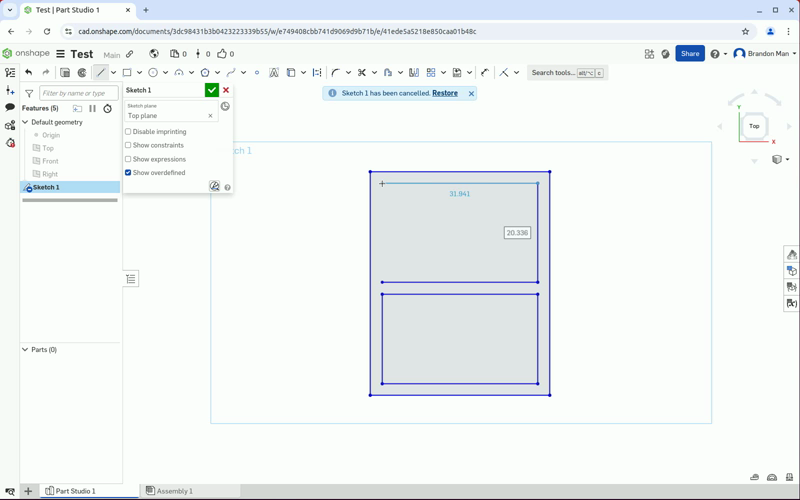
click(382, 183)
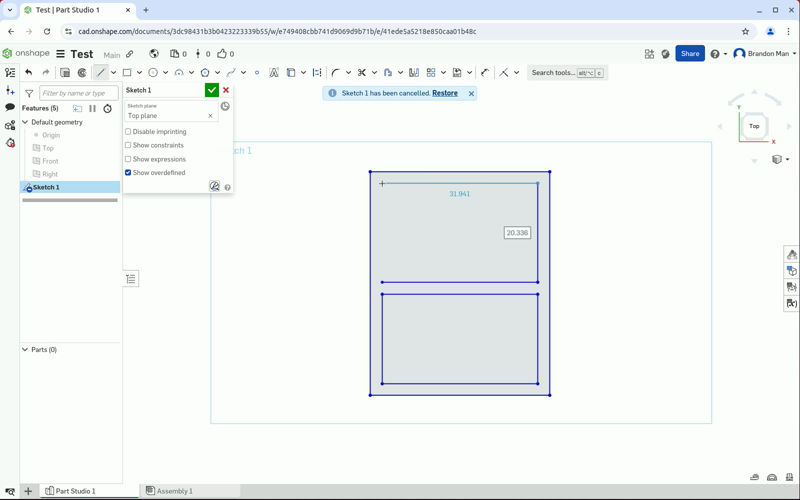
key_up(shift)
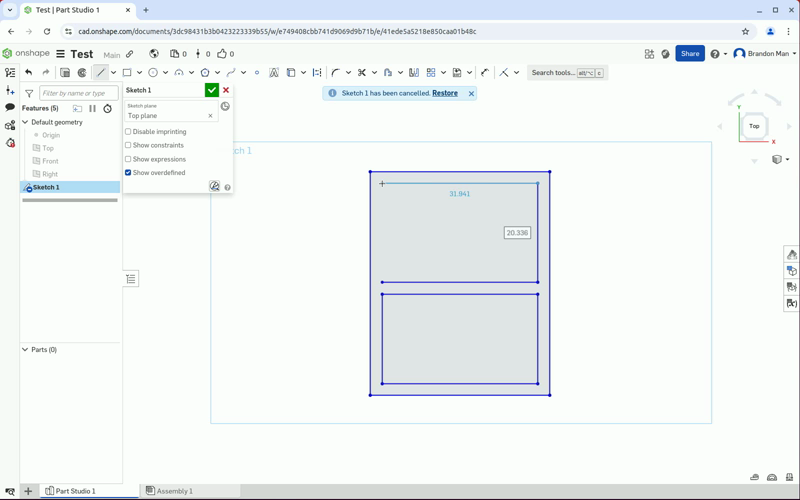
key_down(shift)
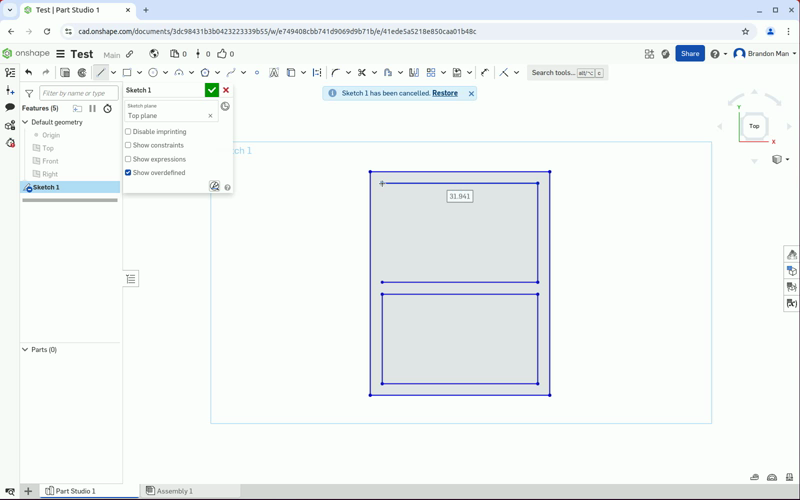
mouse_move(382, 282)
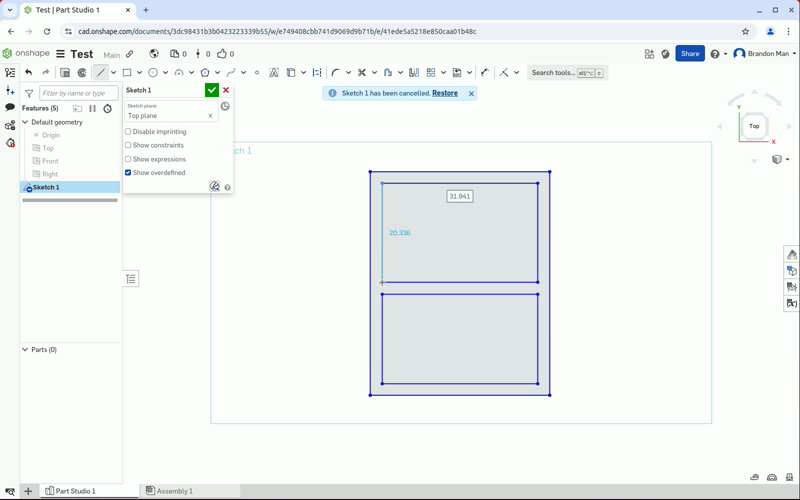
key_up(shift)
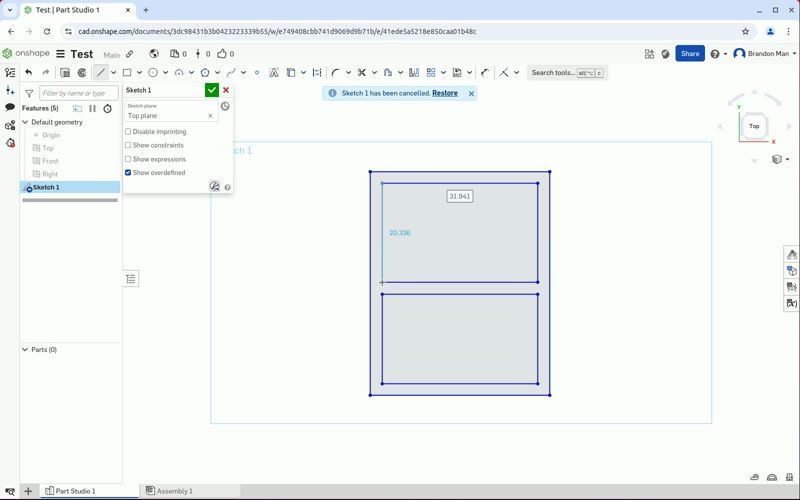
click(382, 282)
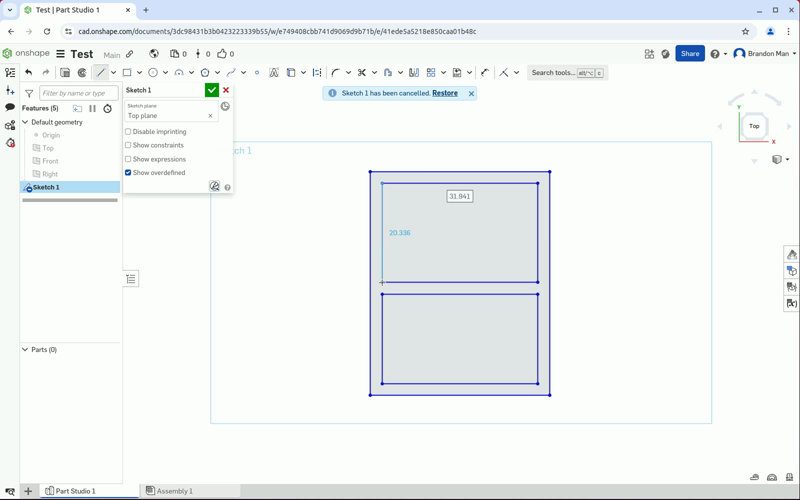
key(esc)
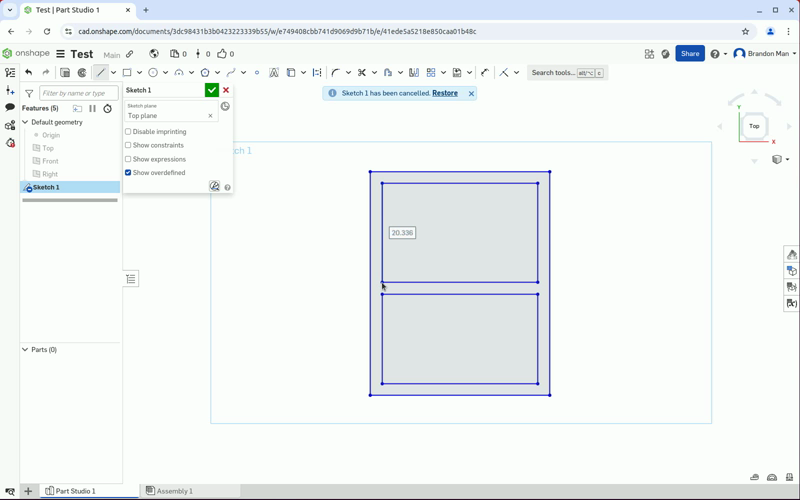
mouse_move(542, 288)
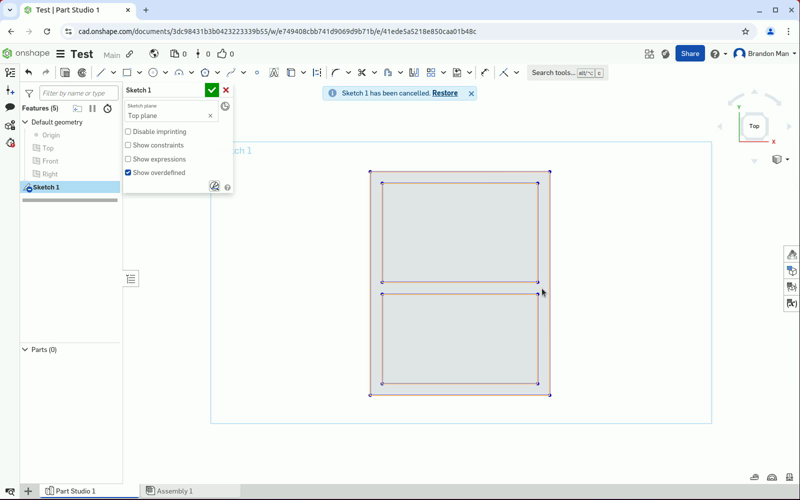
click(542, 288)
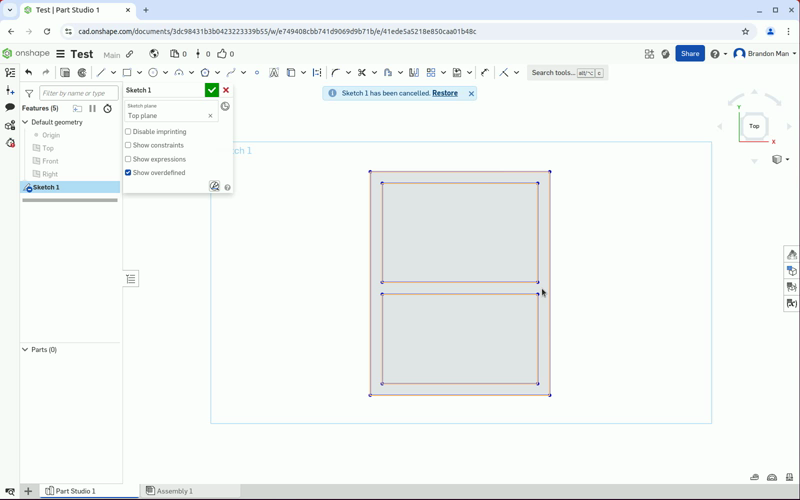
mouse_move(73, 352)
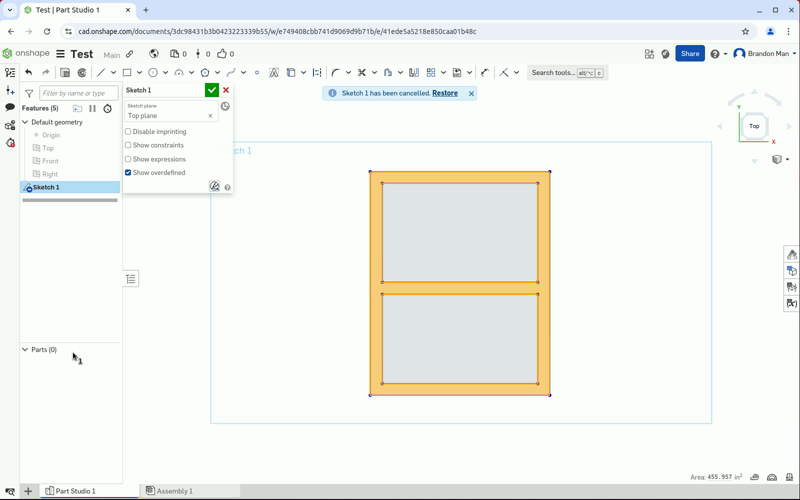
key(shift+y)
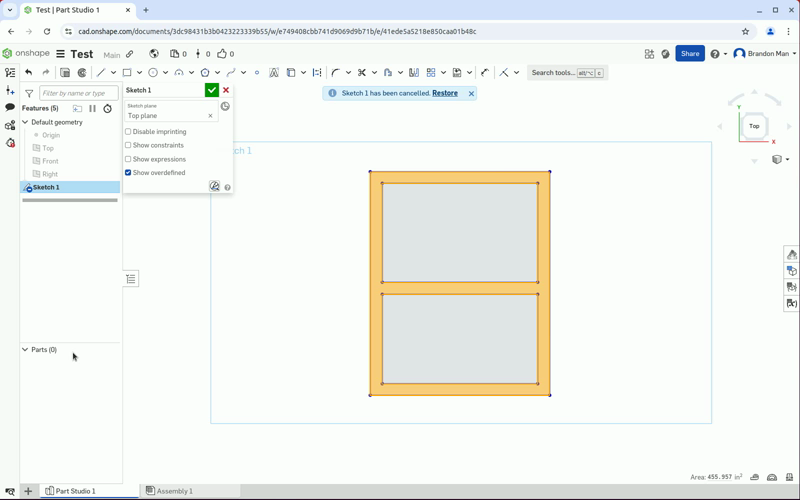
key(shift+e)
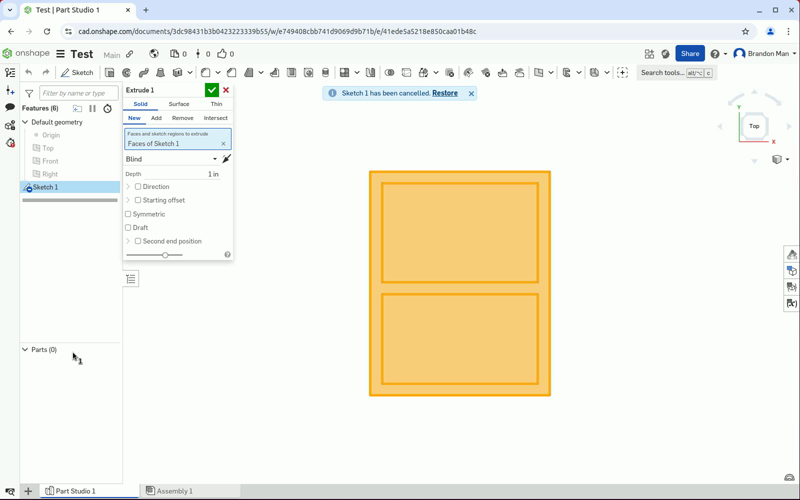
mouse_move(143, 106)
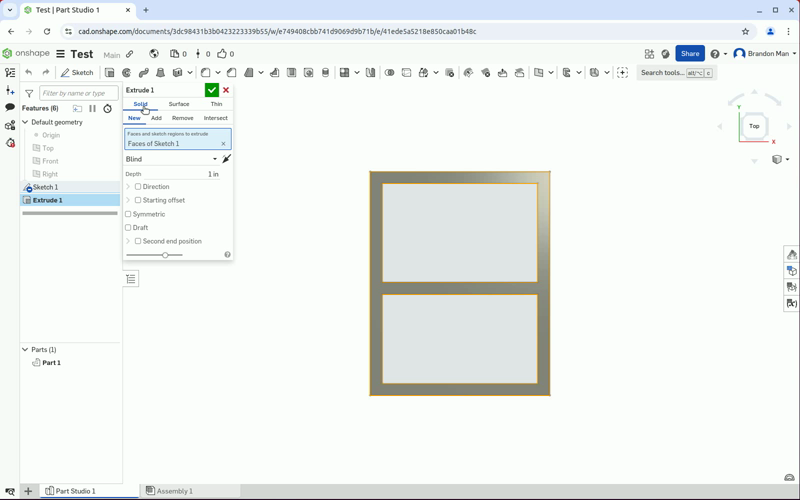
click(143, 106)
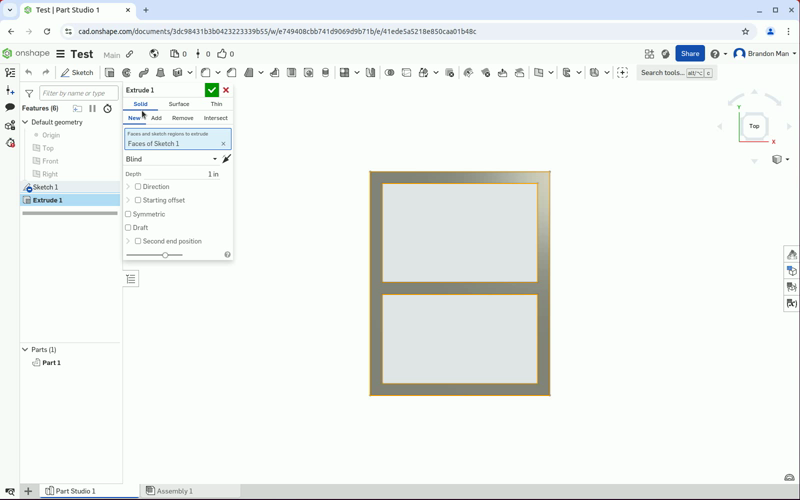
mouse_move(137, 120)
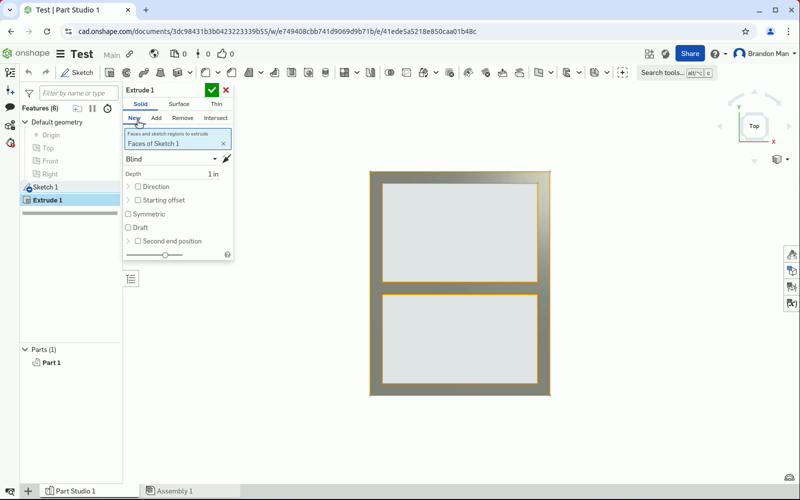
click(137, 120)
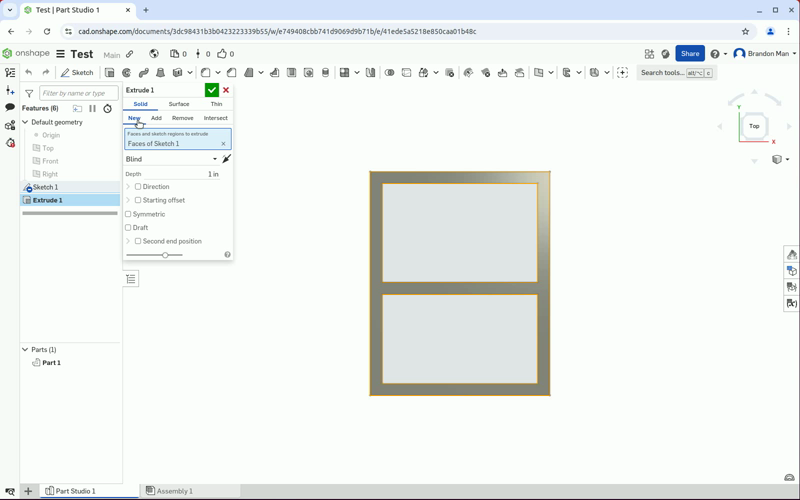
key(tab, 4)
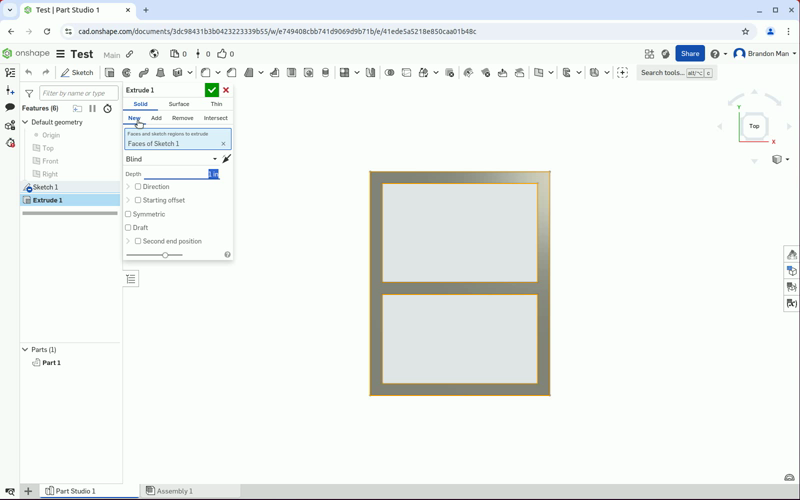
text(11.554)
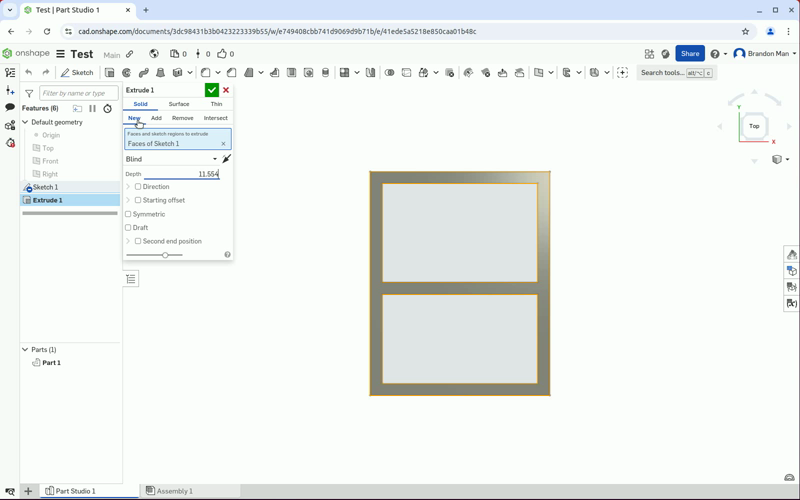
key(tab, 3)
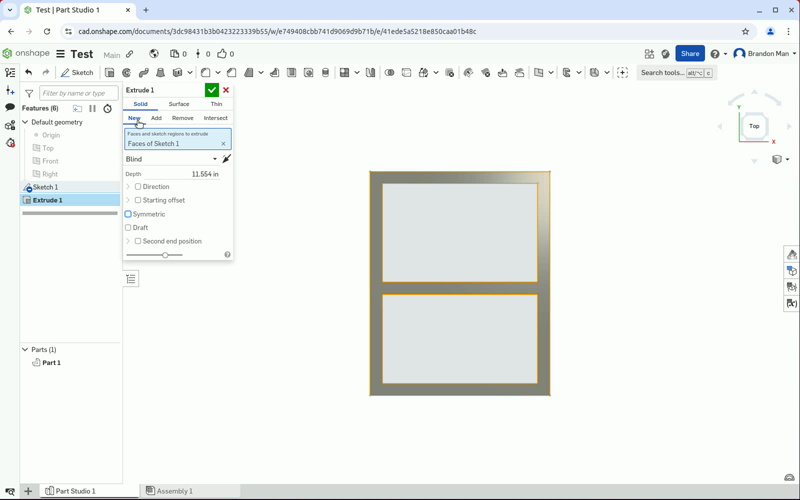
key(space)
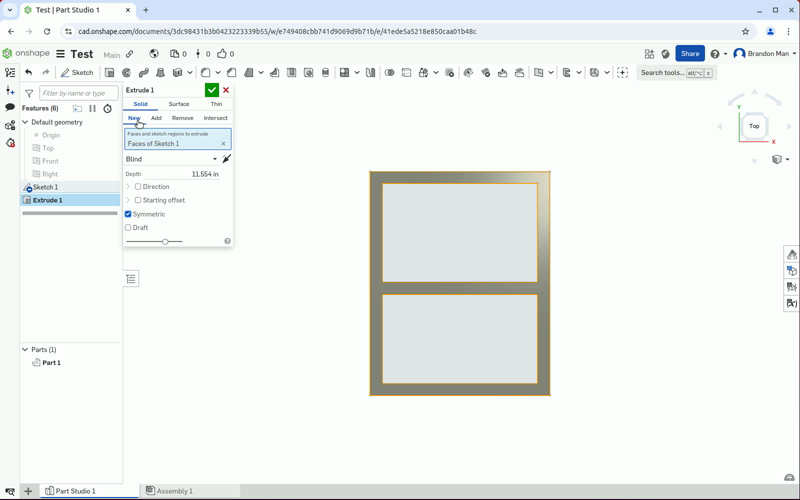
key(enter)
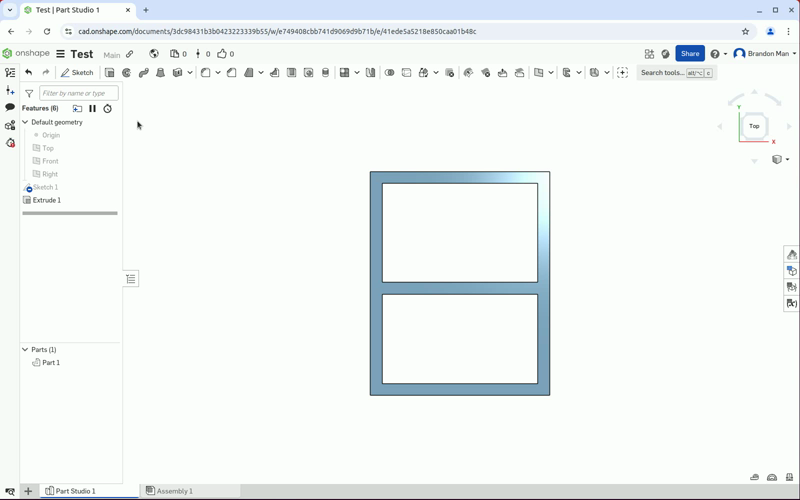
key(shift+h)
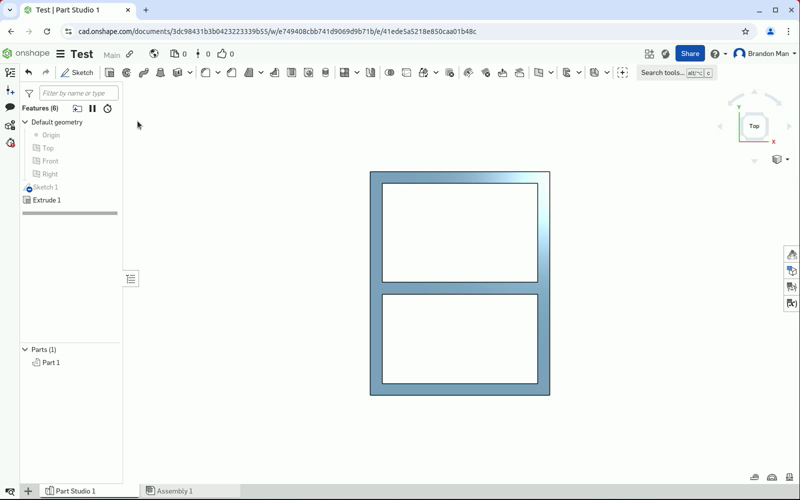
key(shift+h)
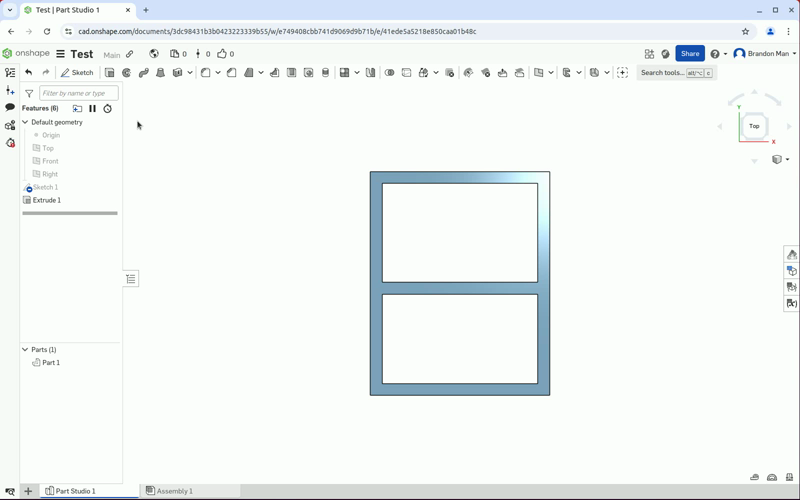
mouse_move(73, 189)
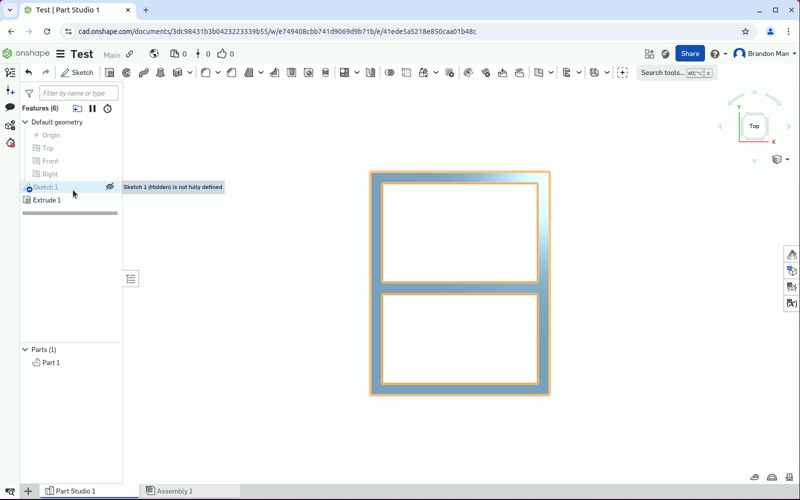
click(73, 189)
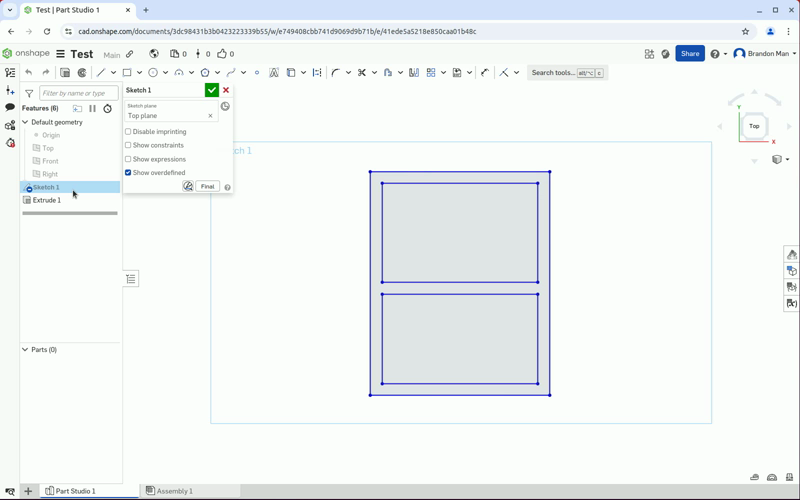
mouse_move(229, 92)
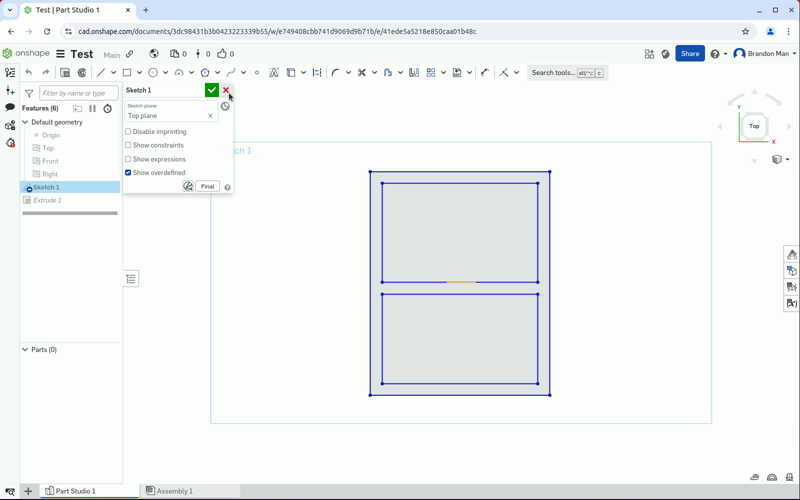
click(229, 92)
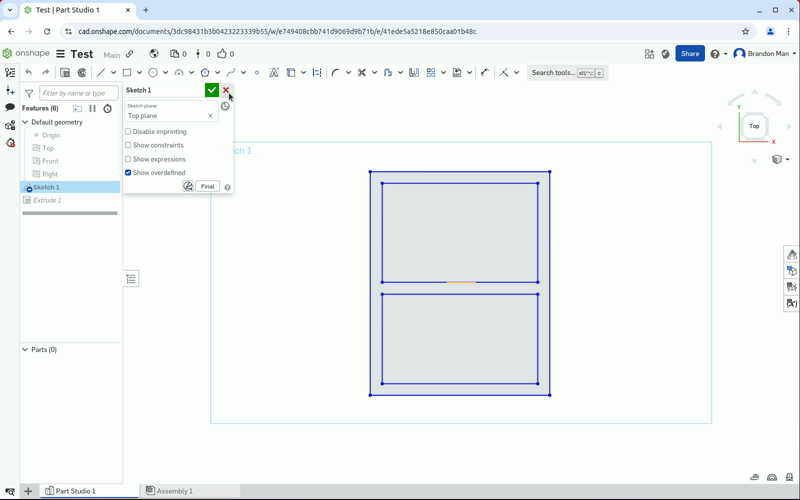
key(shift+s)
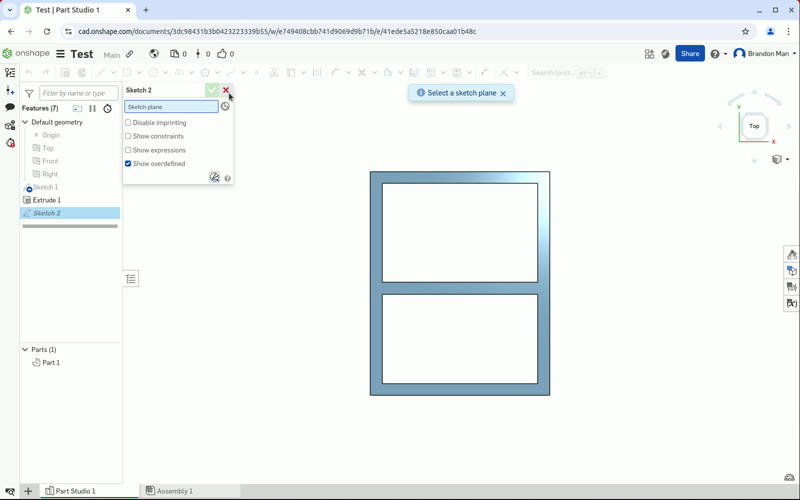
mouse_move(73, 150)
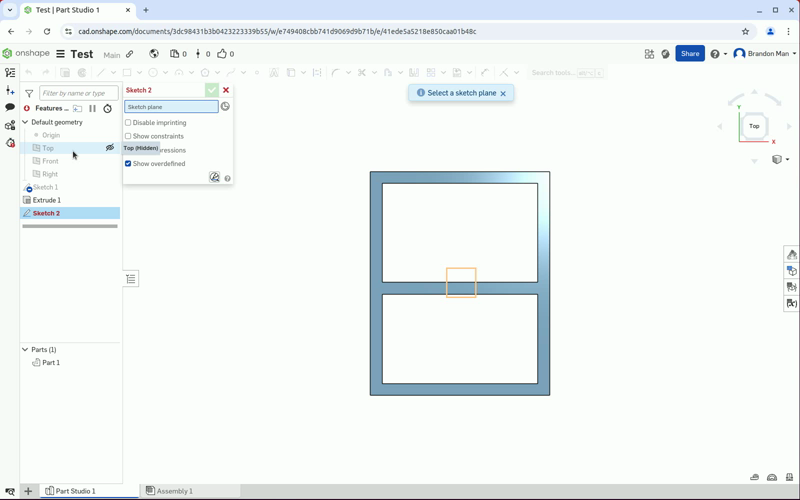
click(73, 150)
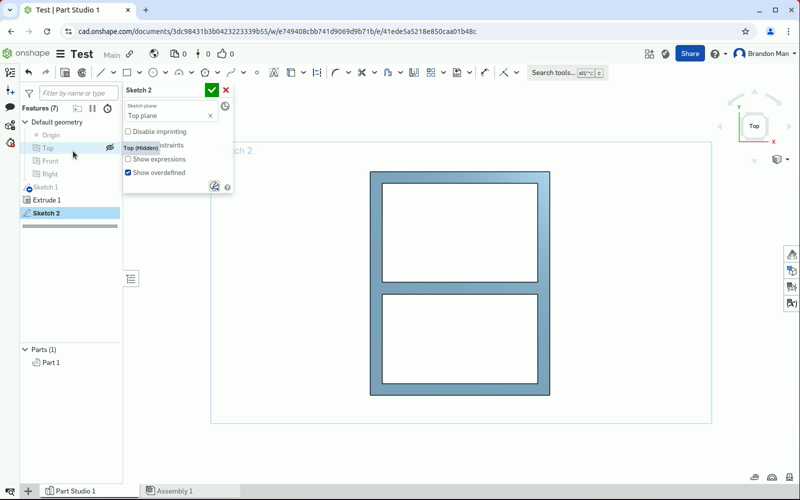
mouse_move(73, 352)
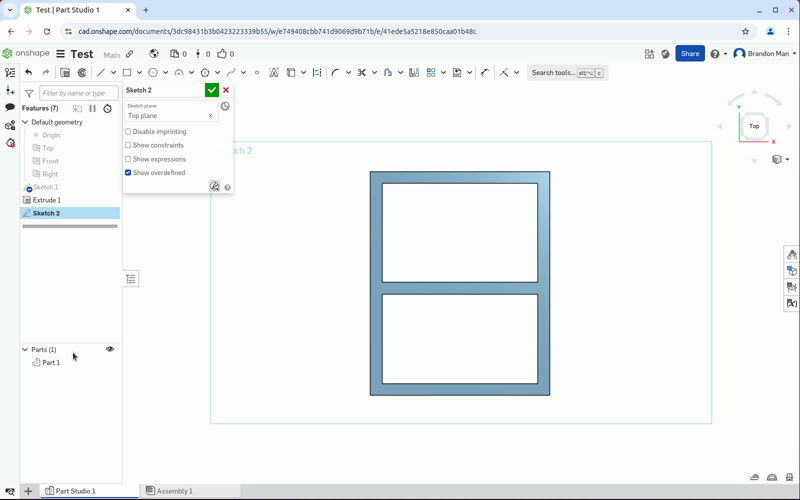
key(y)
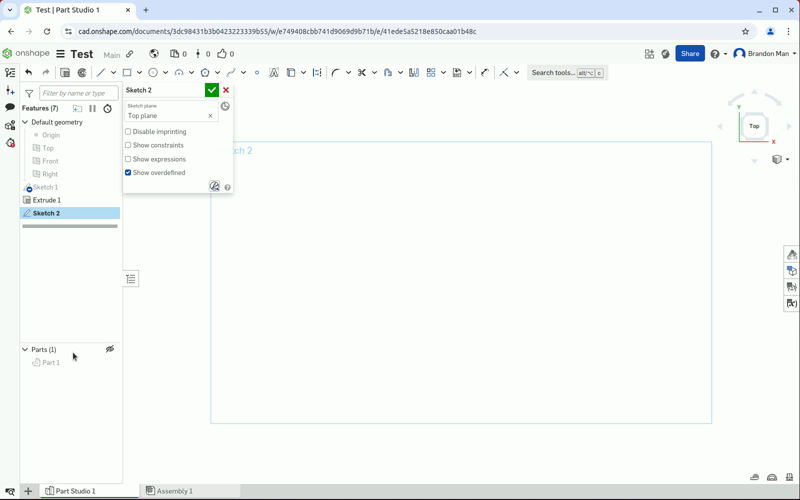
key(l)
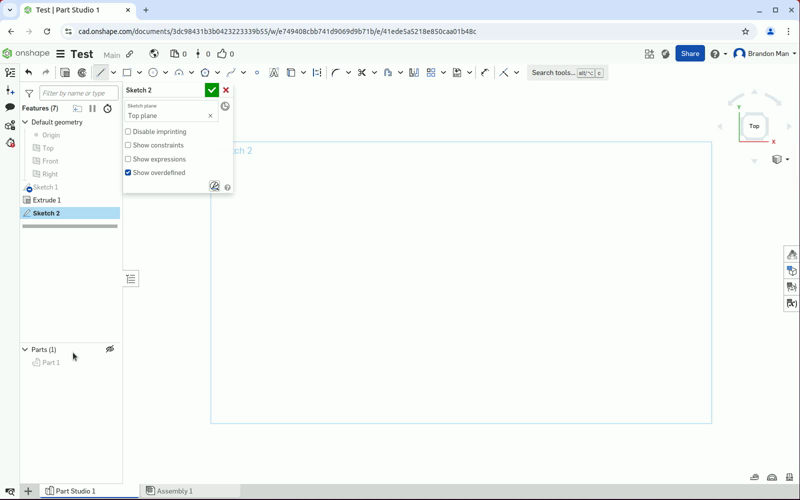
key_down(shift)
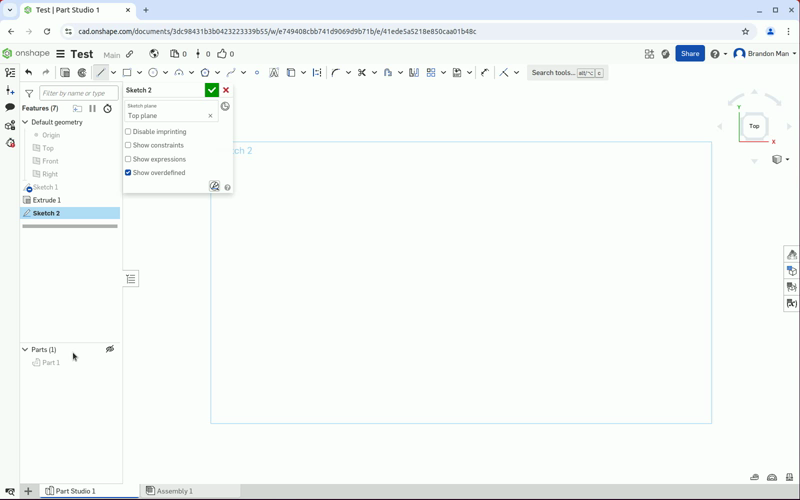
mouse_move(382, 282)
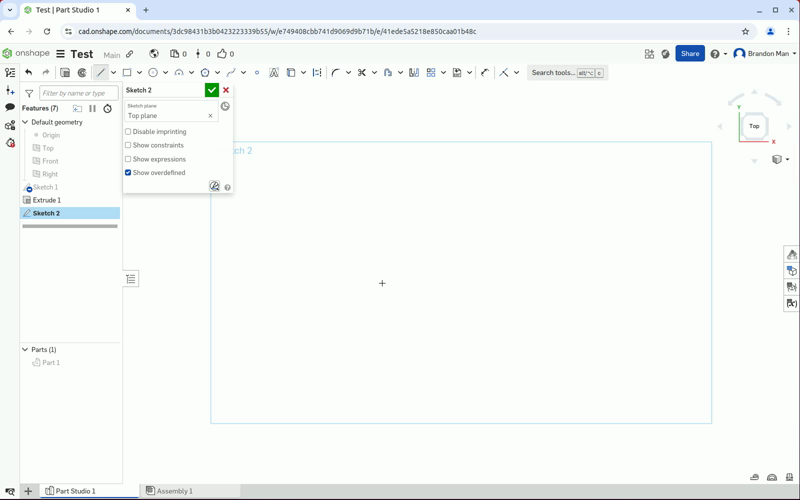
click(382, 282)
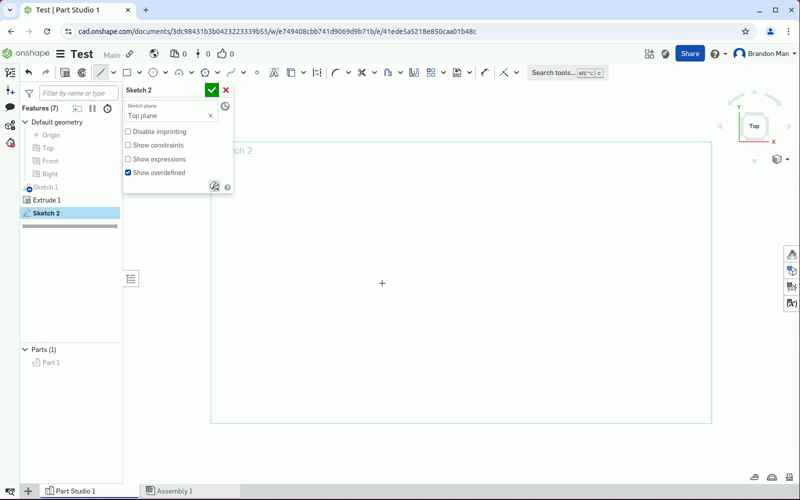
key_up(shift)
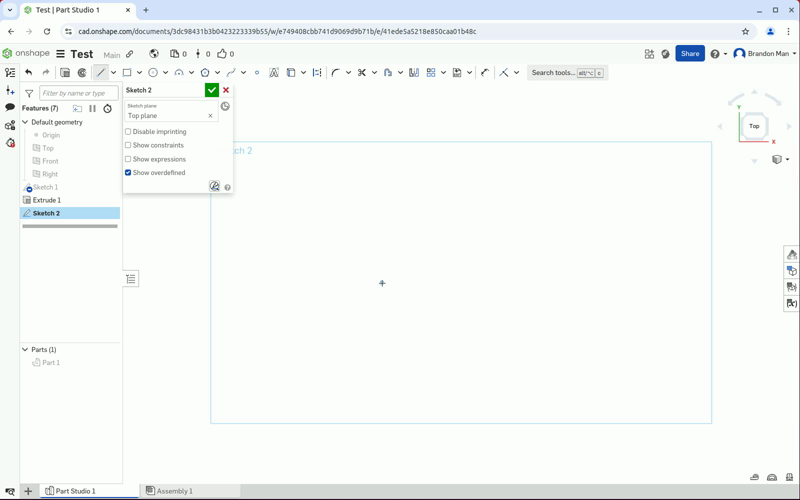
key_down(shift)
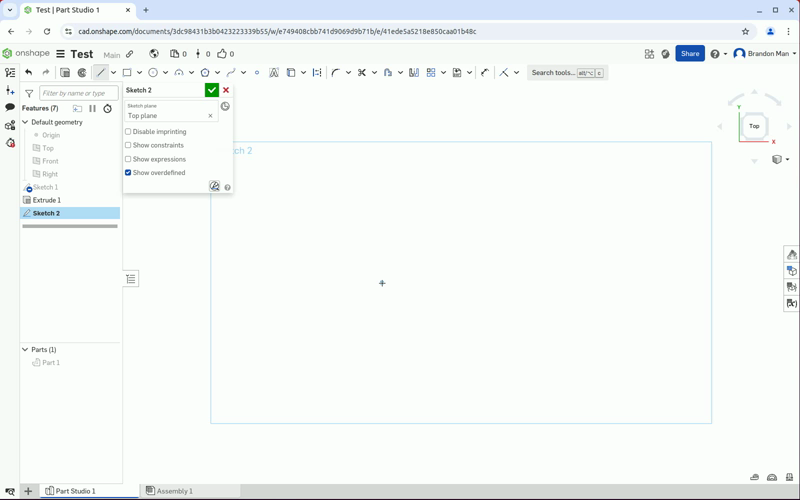
mouse_move(538, 282)
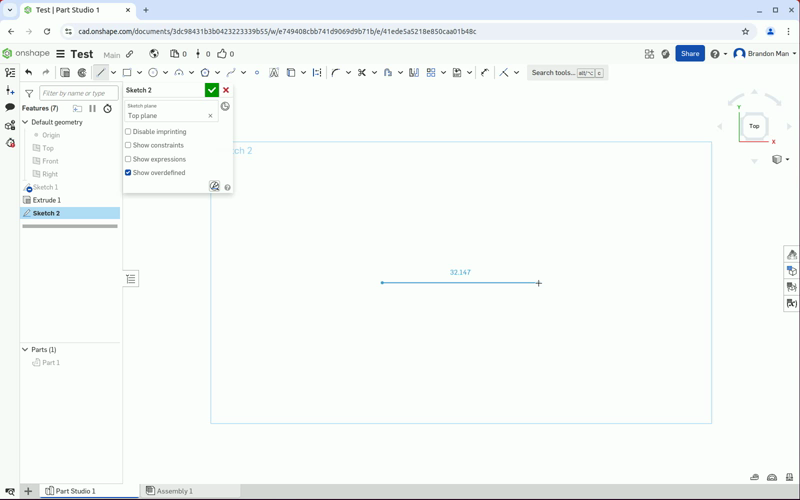
click(538, 282)
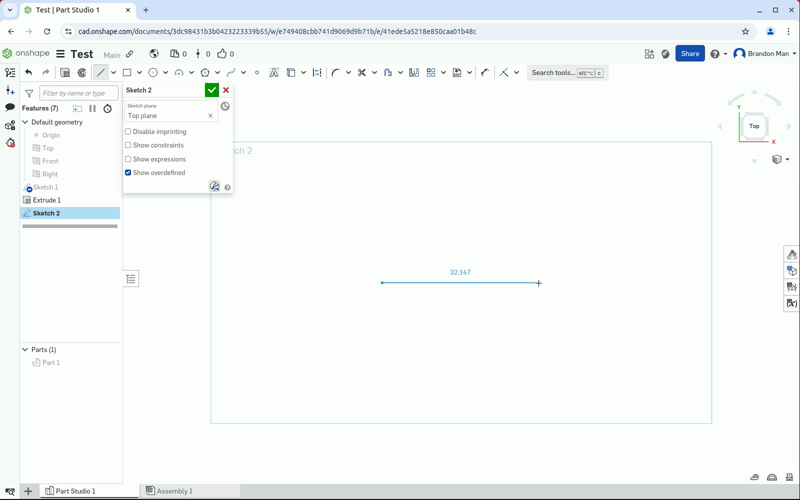
key_up(shift)
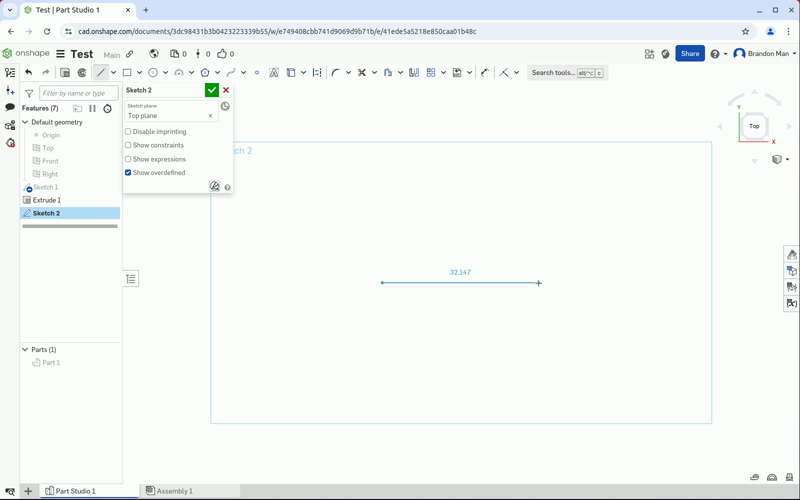
key_down(shift)
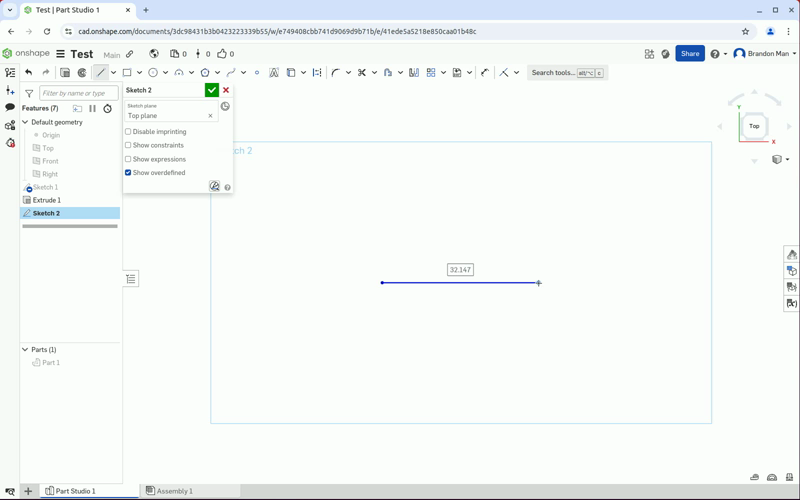
mouse_move(538, 182)
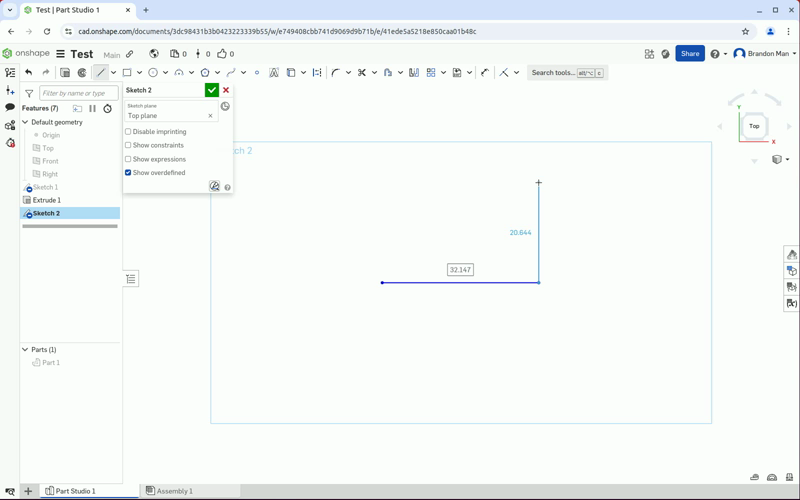
click(538, 182)
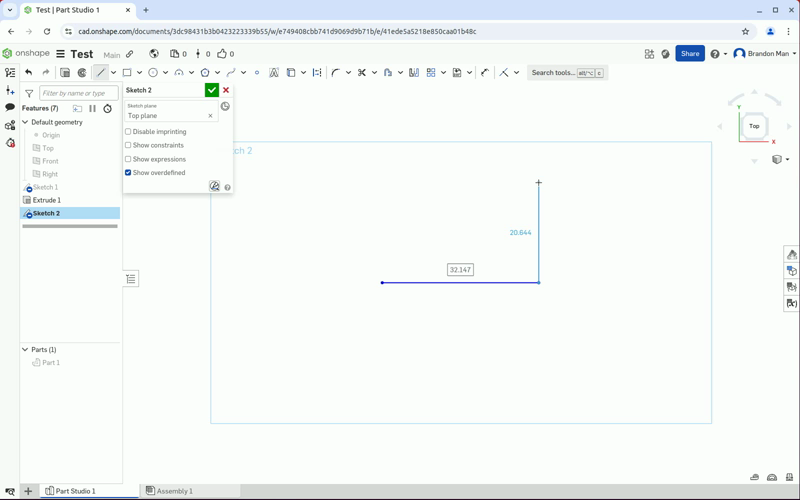
key_up(shift)
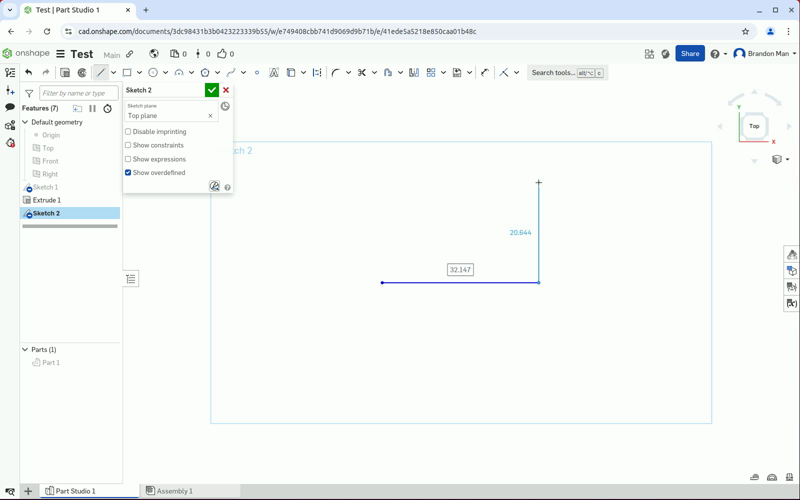
key_down(shift)
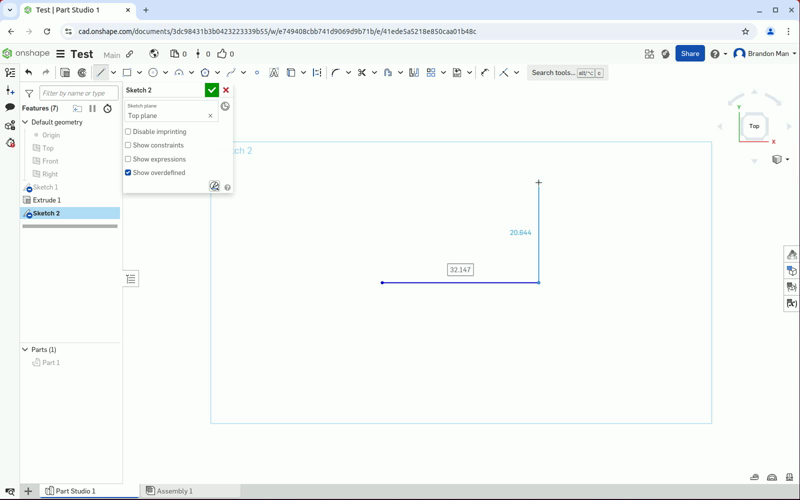
mouse_move(382, 182)
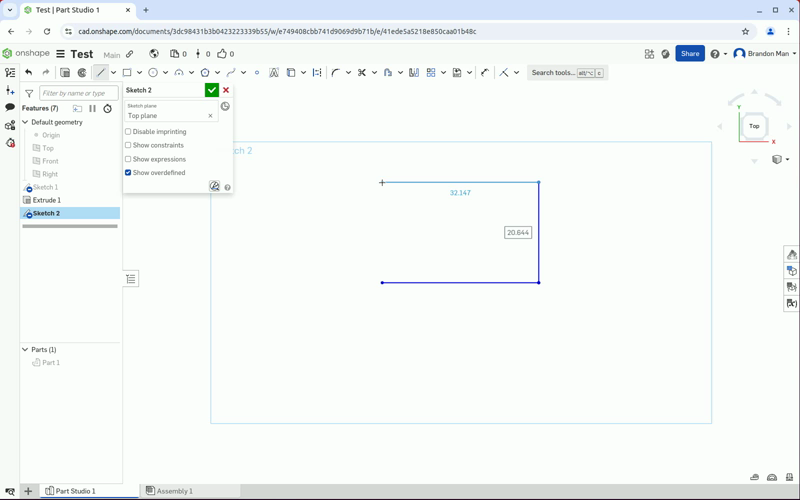
click(382, 182)
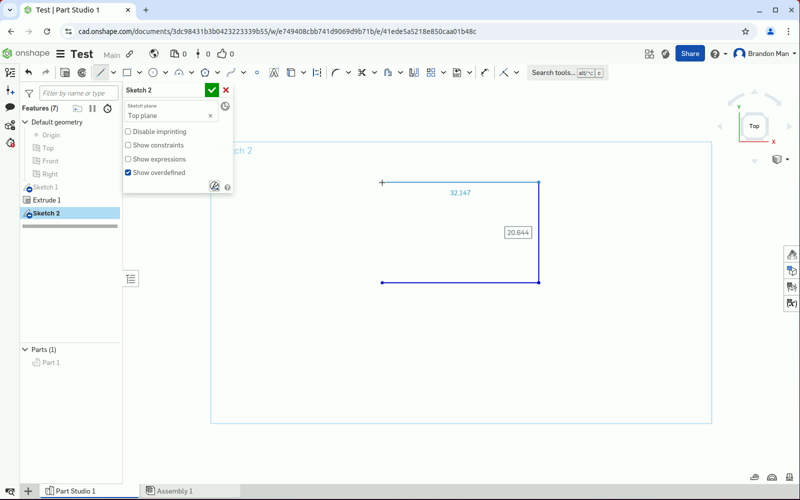
key_up(shift)
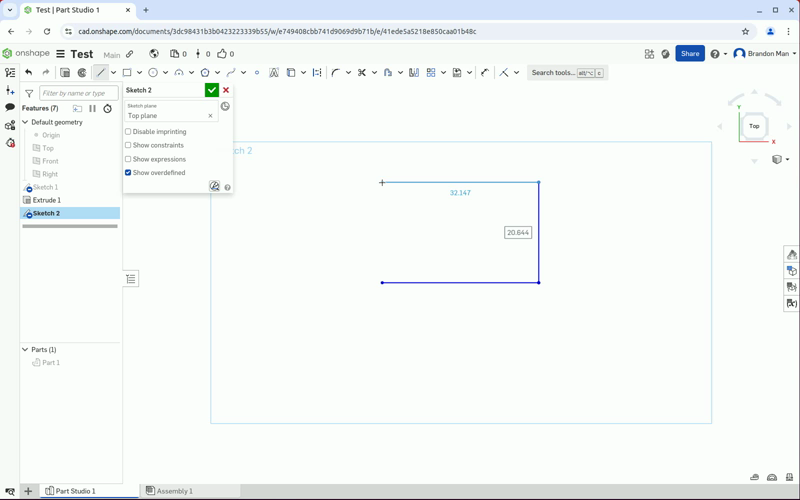
key_down(shift)
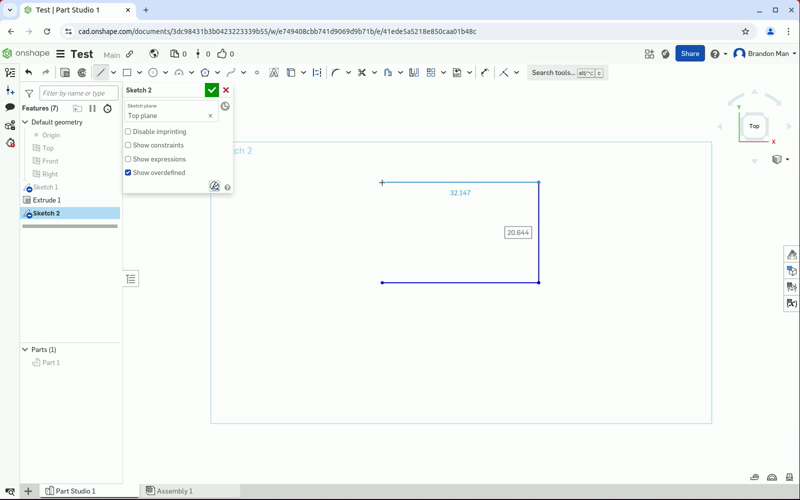
mouse_move(382, 282)
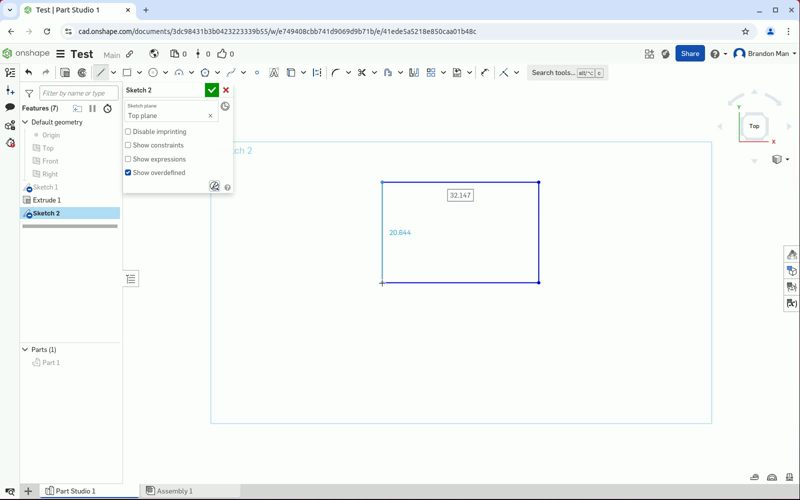
key_up(shift)
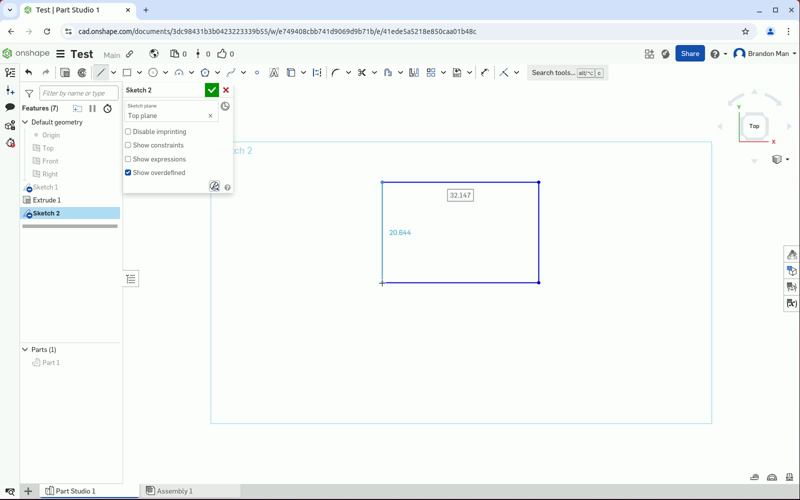
click(382, 282)
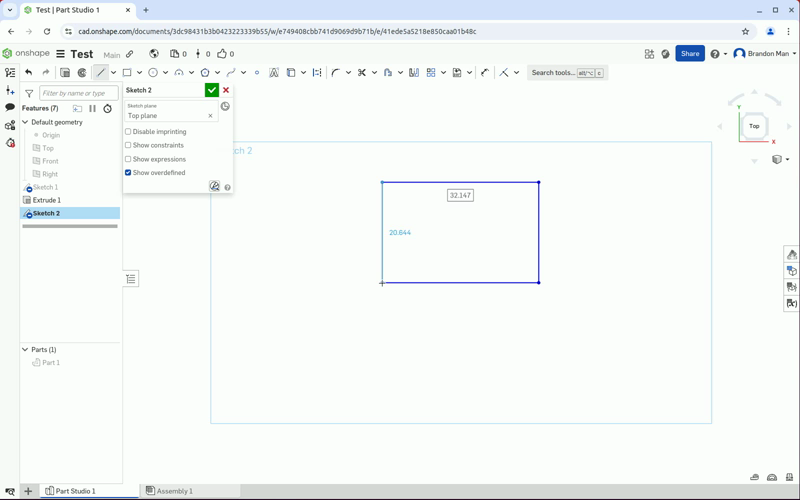
key(esc)
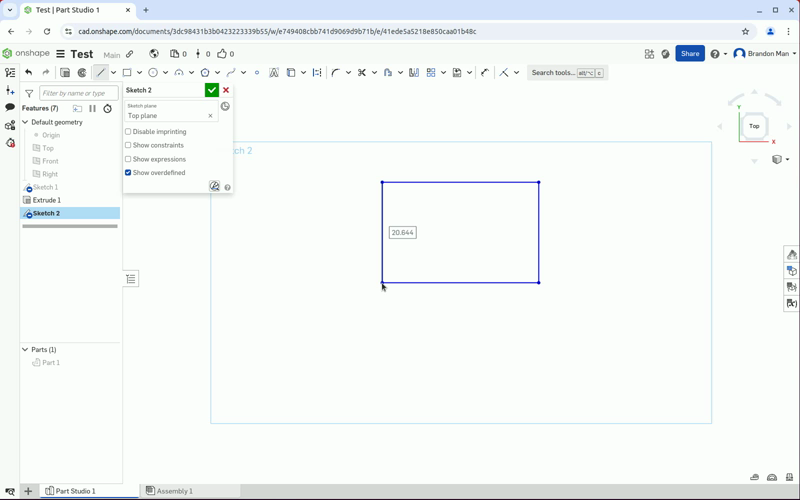
mouse_move(464, 269)
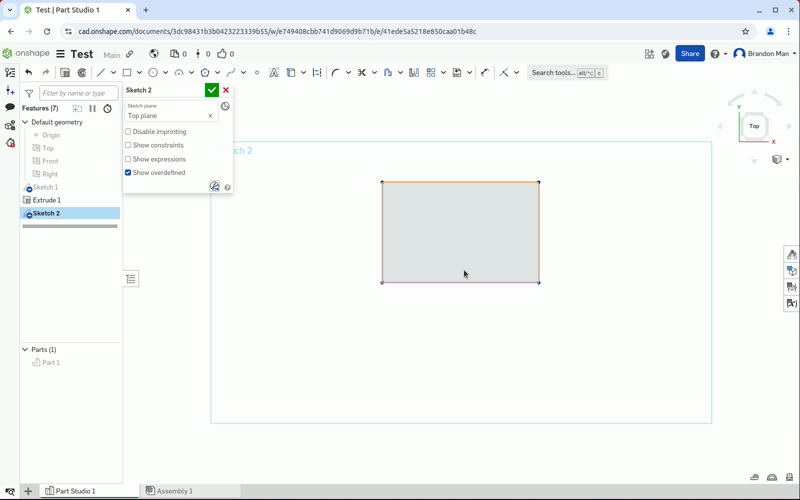
click(464, 269)
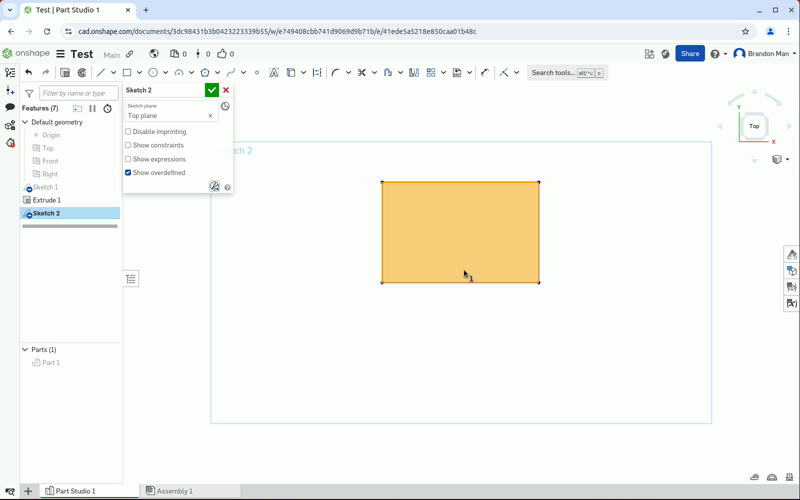
mouse_move(73, 352)
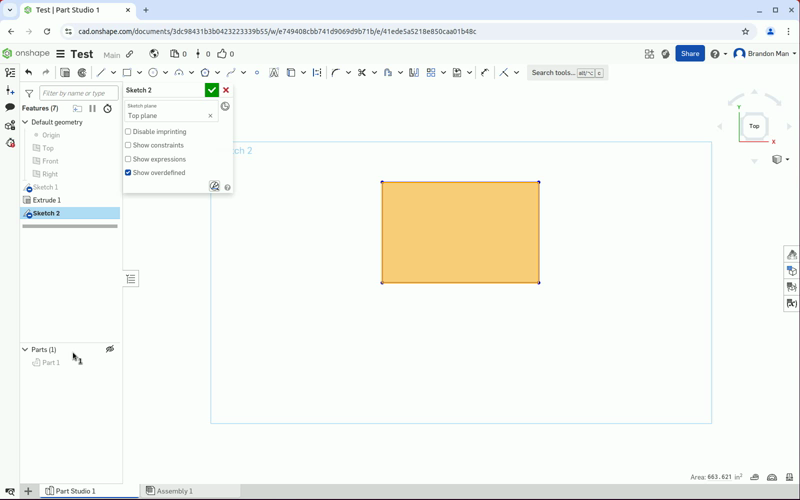
key(shift+y)
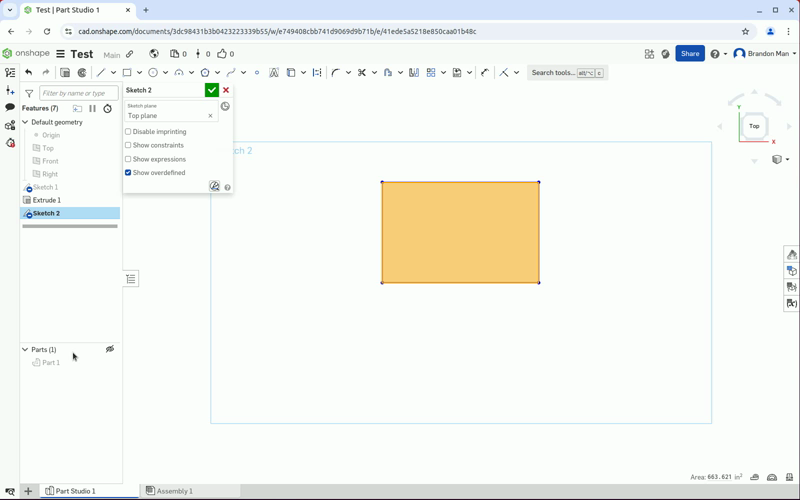
key(shift+e)
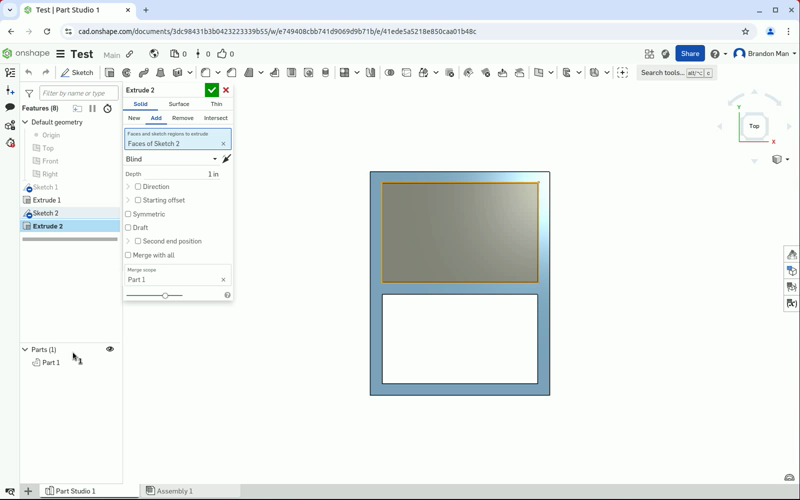
mouse_move(143, 106)
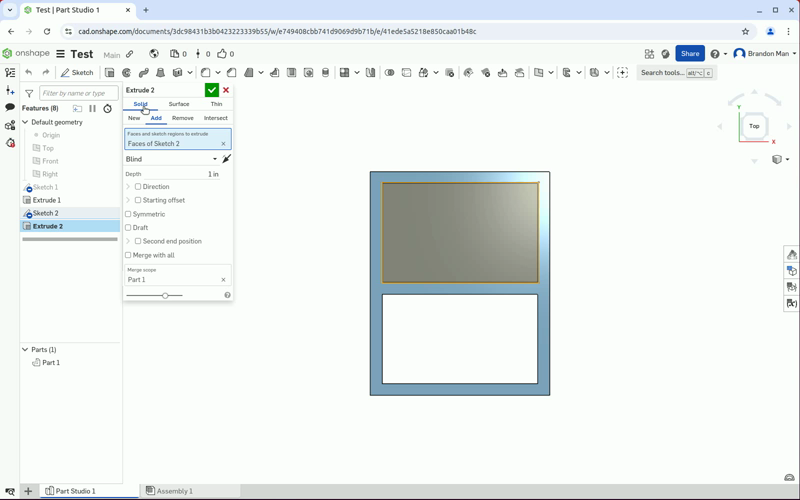
click(143, 106)
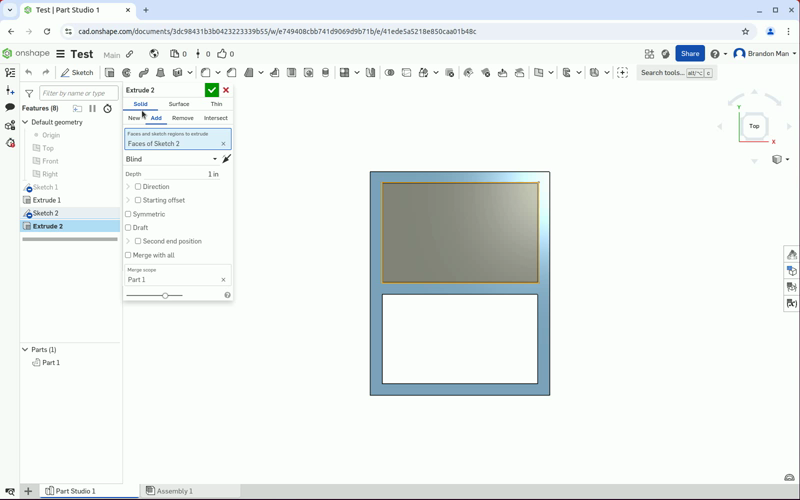
mouse_move(137, 120)
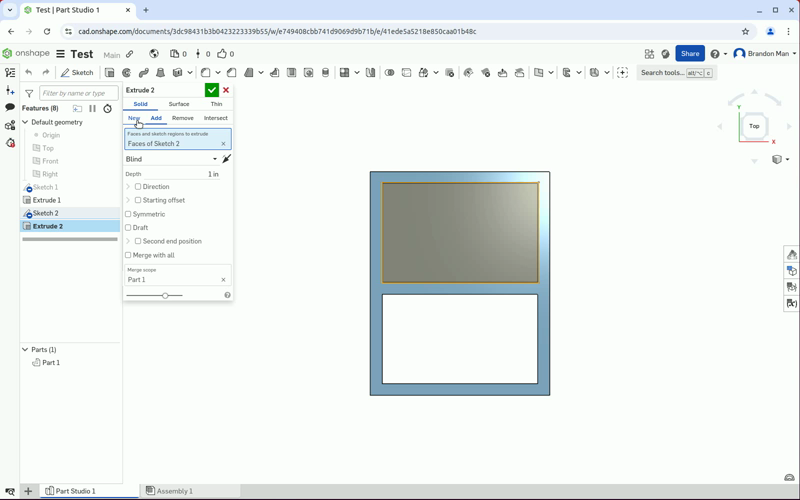
click(137, 120)
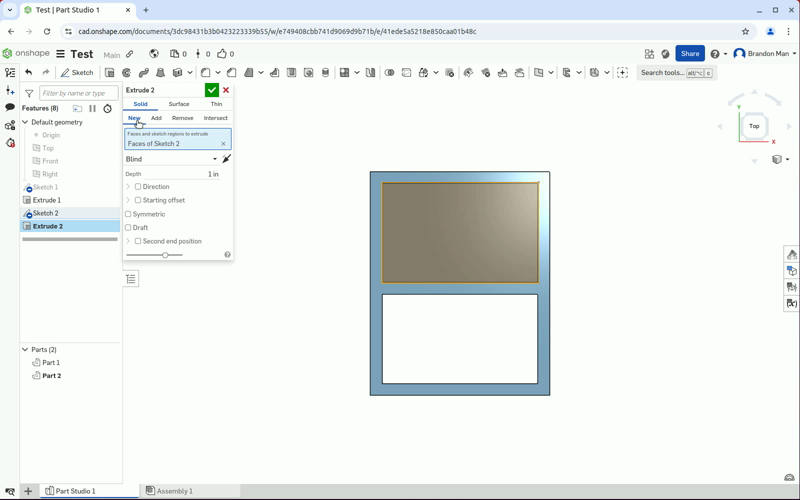
key(tab, 4)
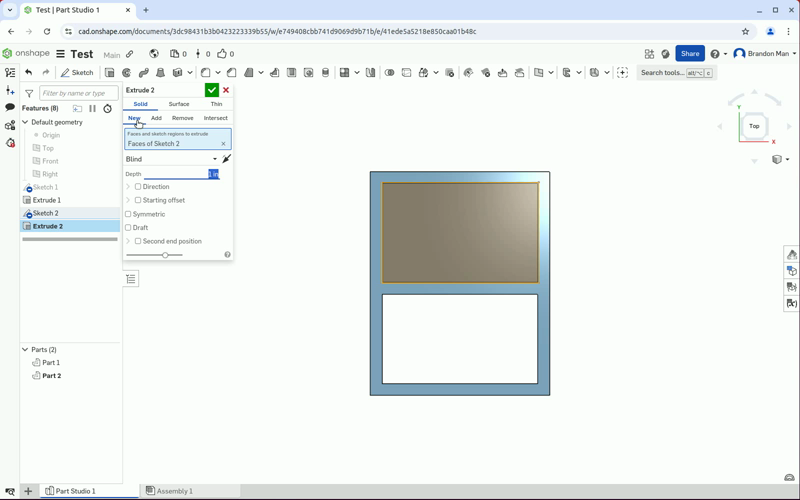
text(-0.482)
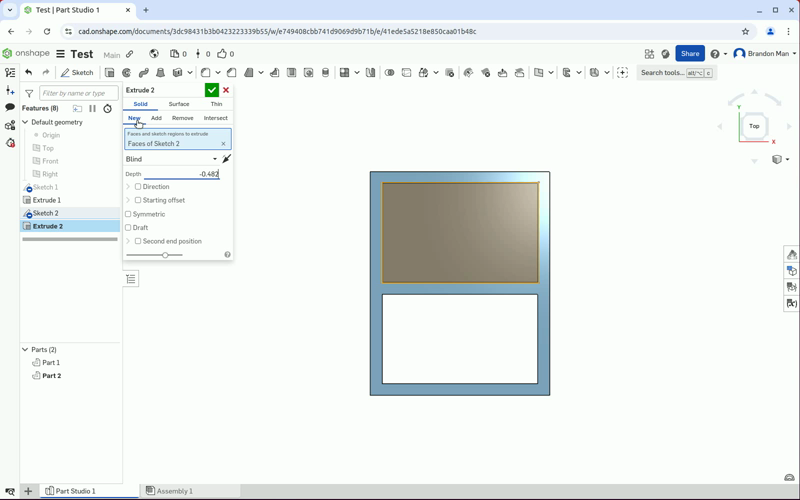
key(tab, 3)
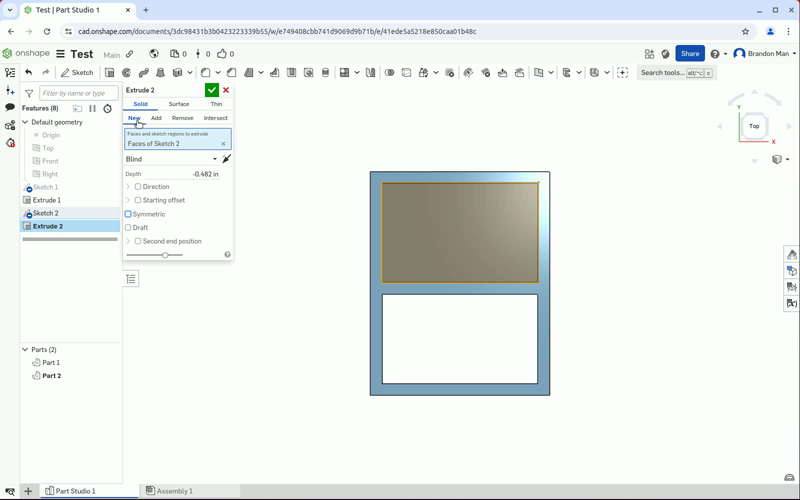
key(space)
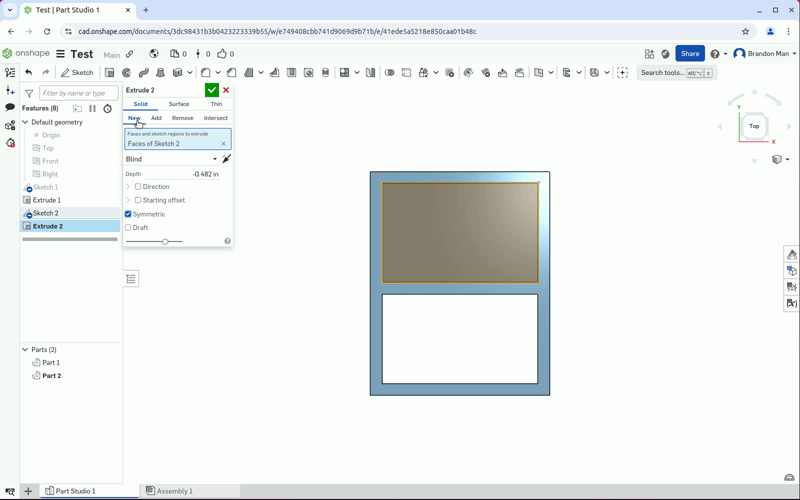
key(enter)
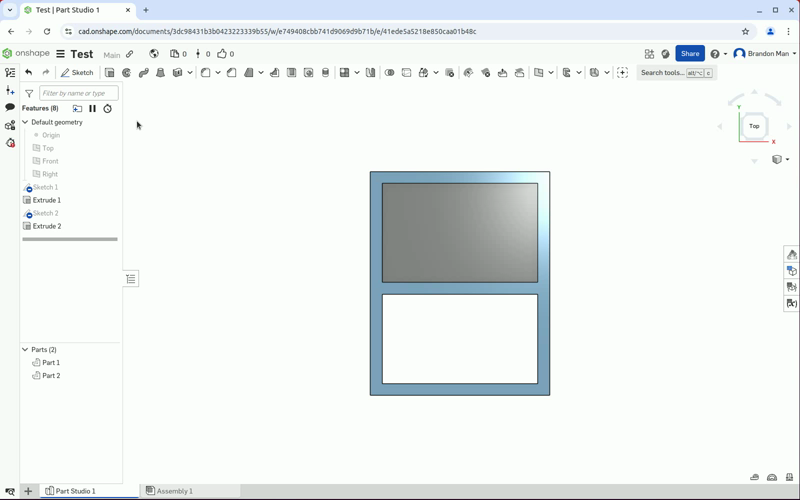
key(shift+h)
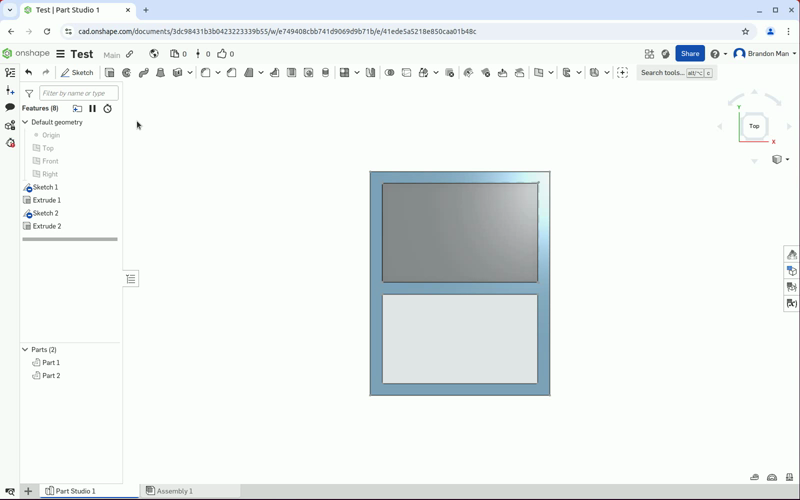
key(shift+h)
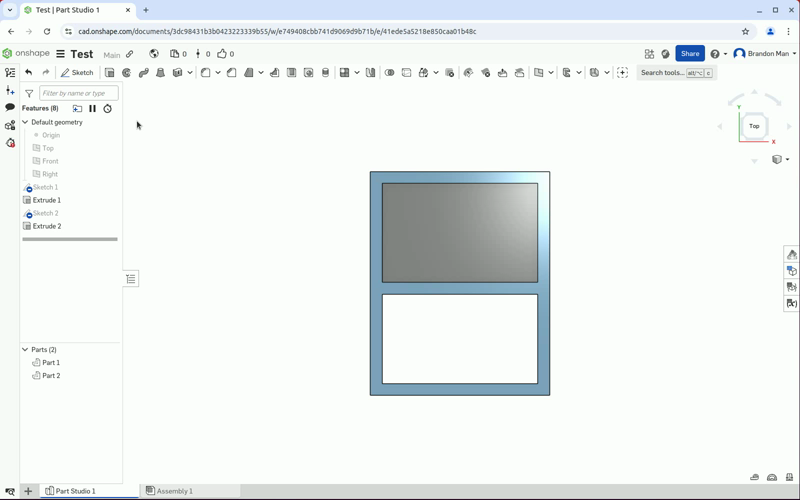
mouse_move(73, 189)
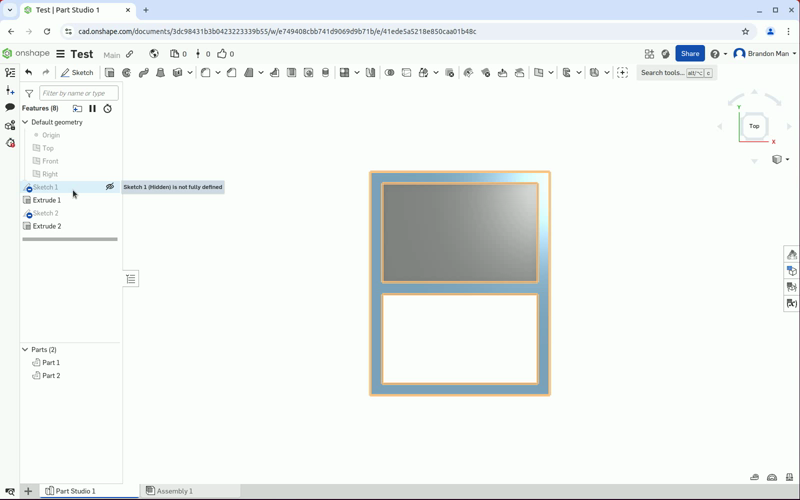
click(73, 189)
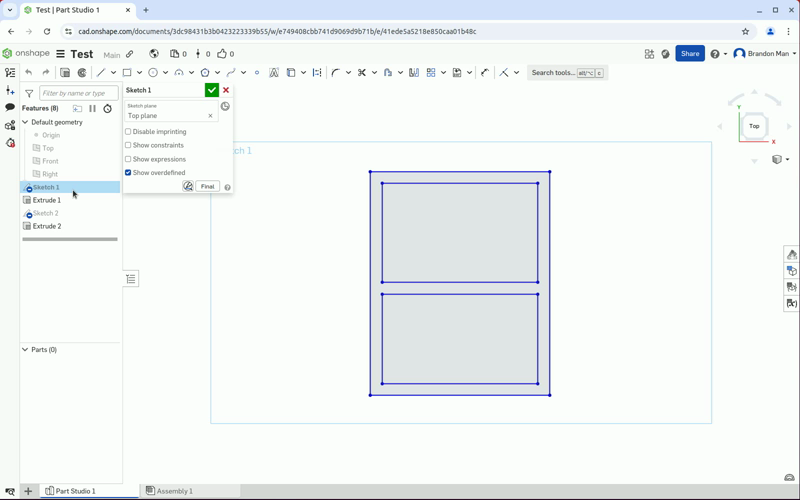
mouse_move(229, 92)
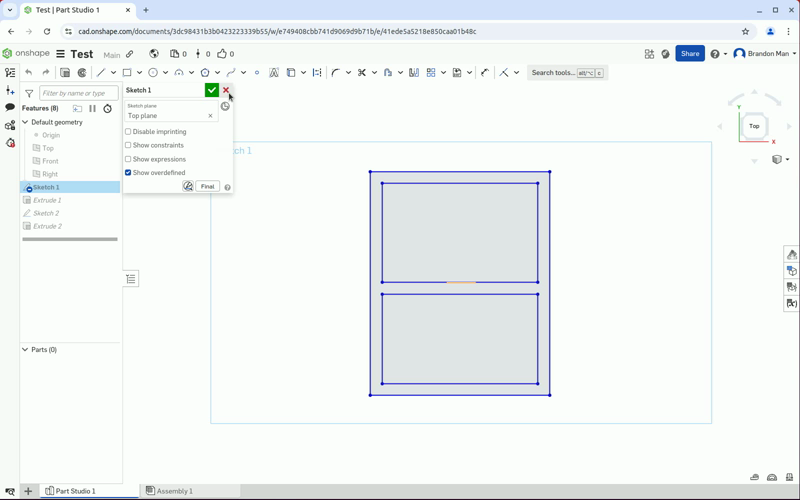
click(229, 92)
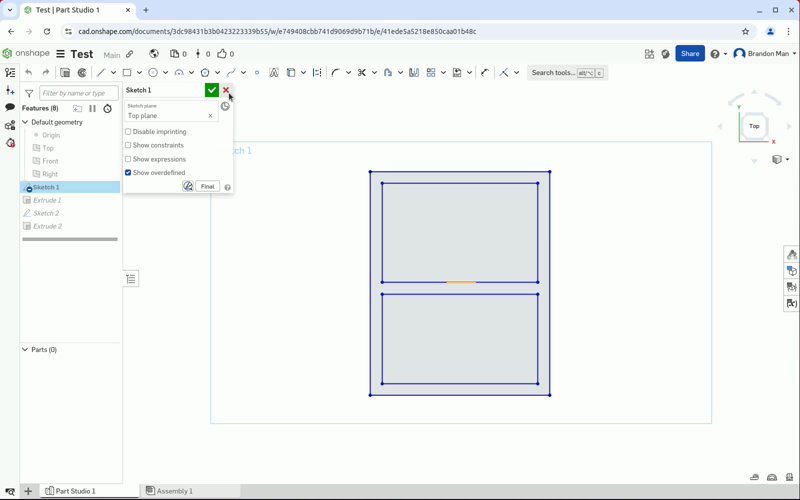
key(shift+s)
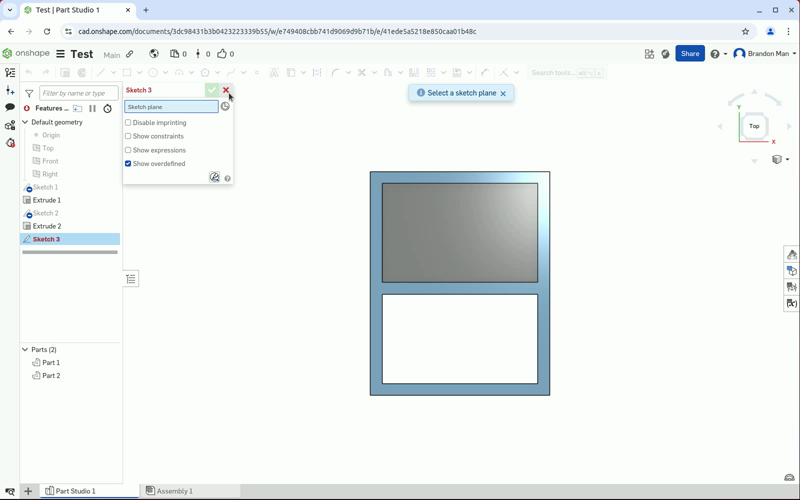
mouse_move(73, 150)
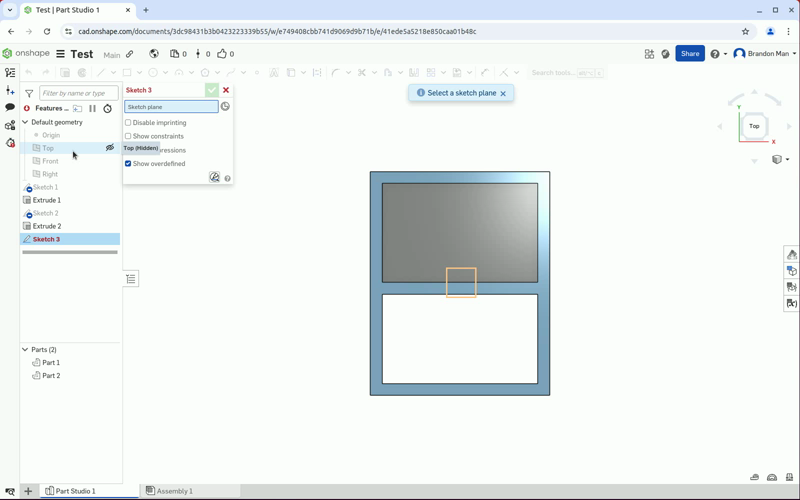
click(73, 150)
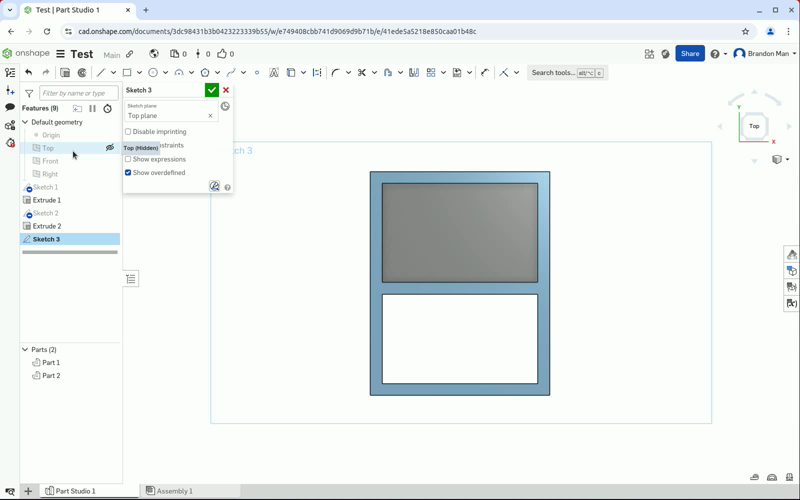
mouse_move(73, 352)
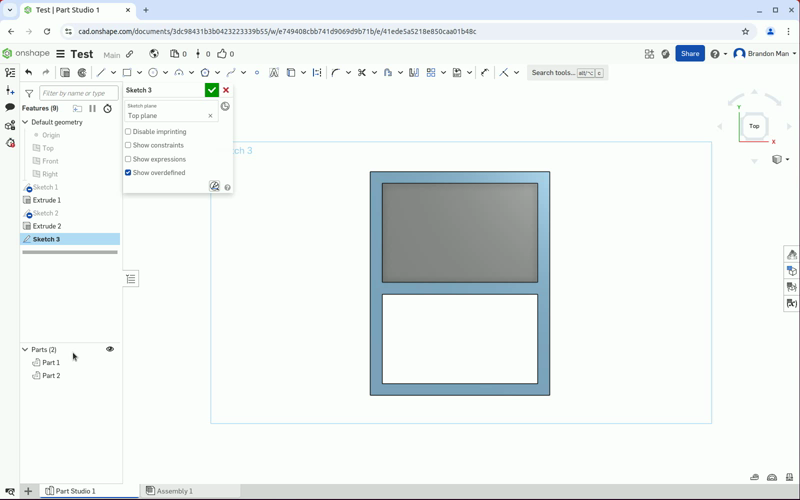
key(y)
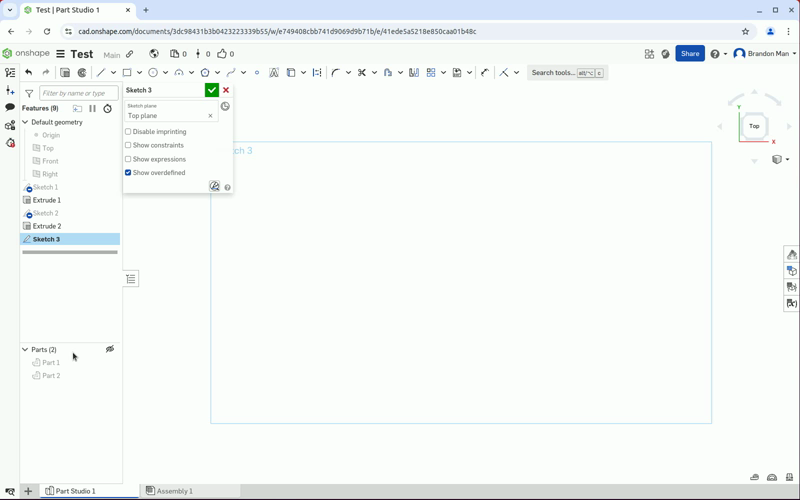
key(l)
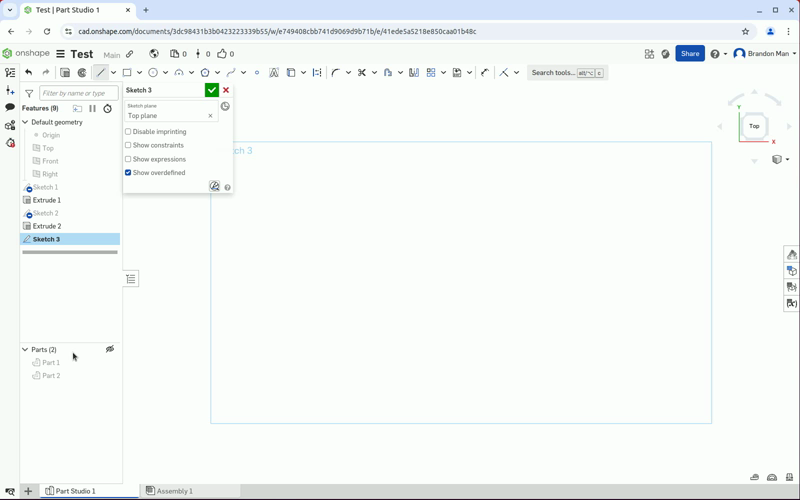
key_down(shift)
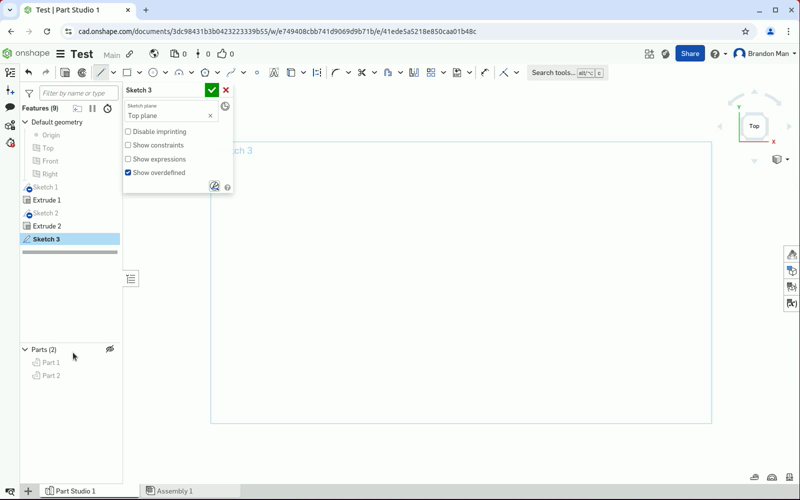
mouse_move(382, 383)
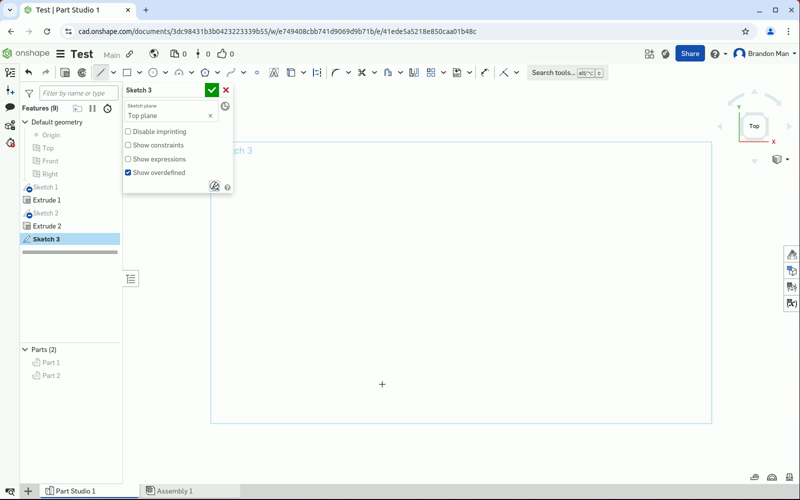
click(382, 383)
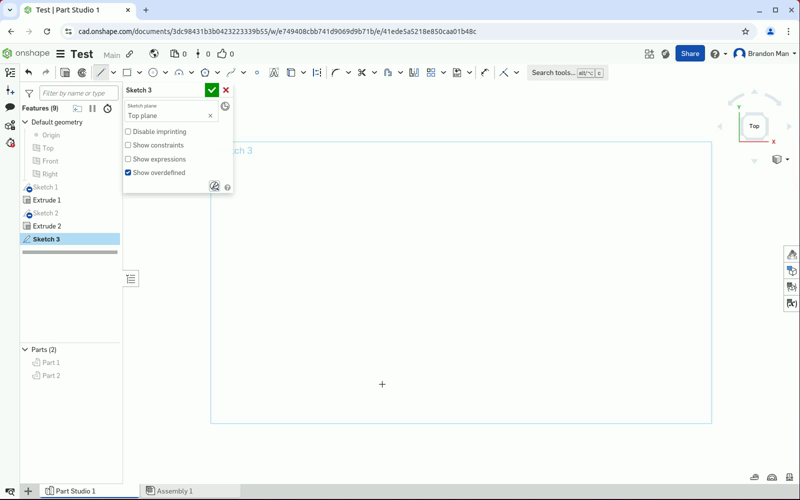
key_up(shift)
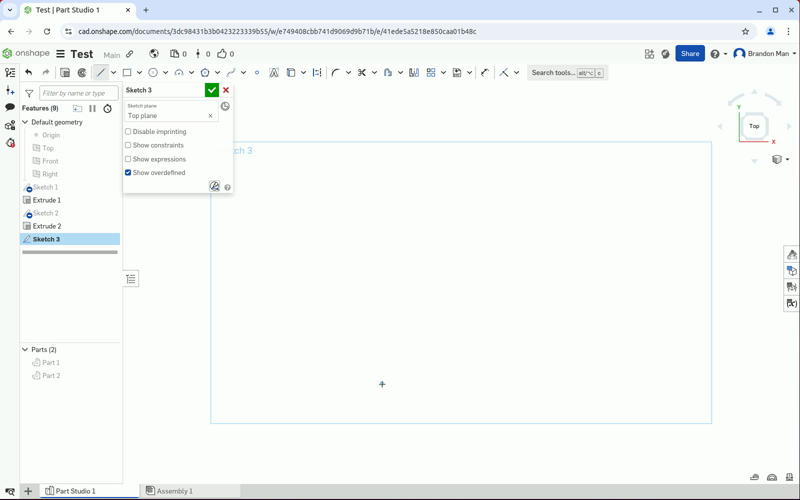
key_down(shift)
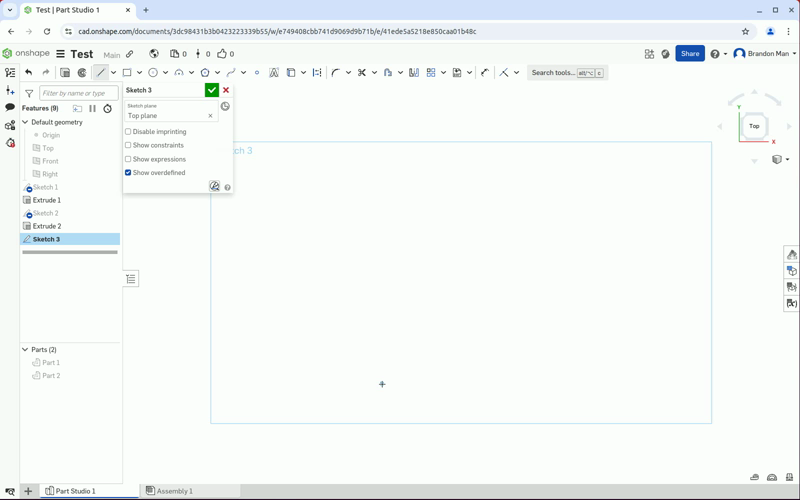
mouse_move(538, 383)
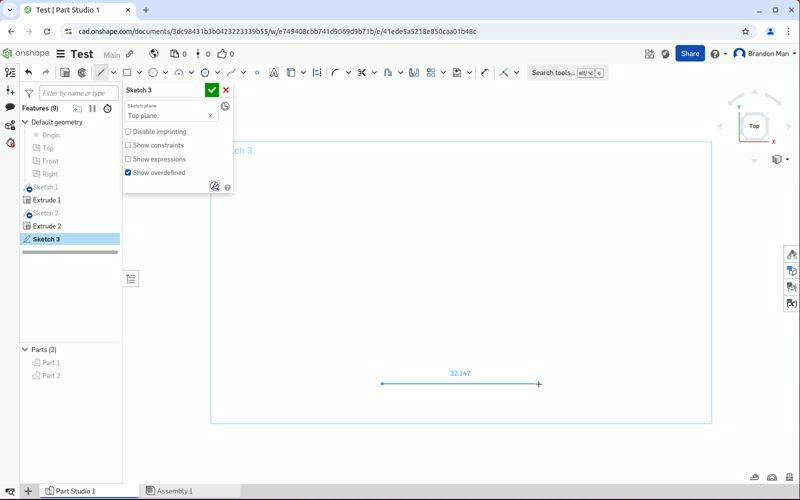
click(538, 383)
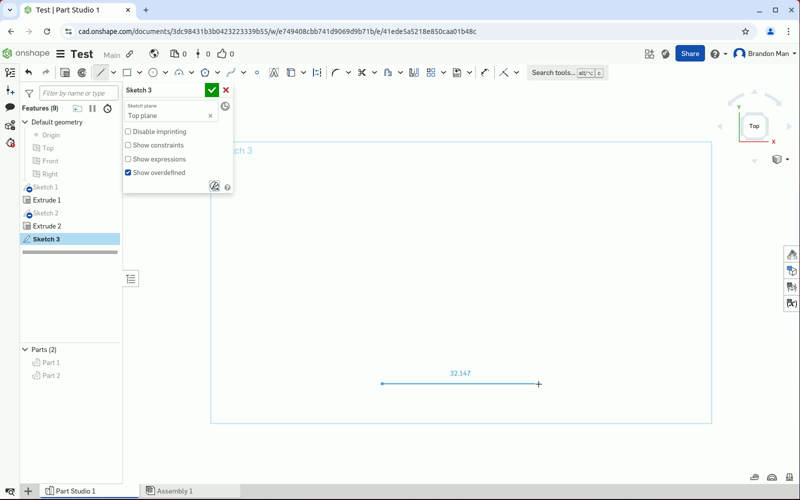
key_up(shift)
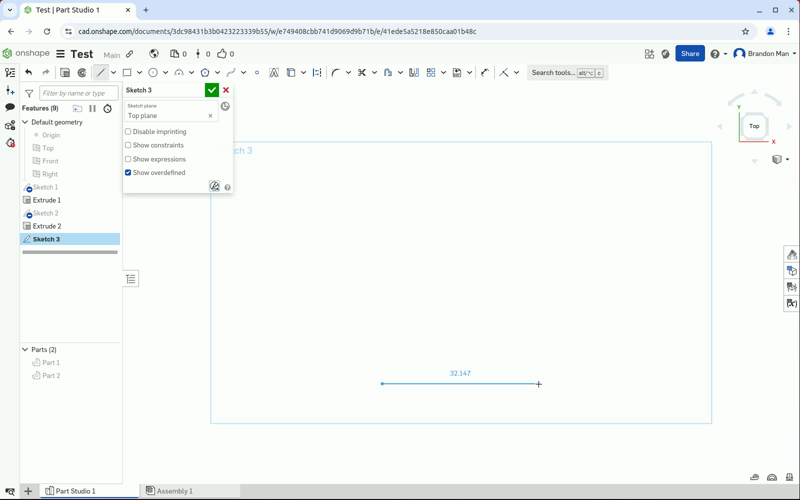
key_down(shift)
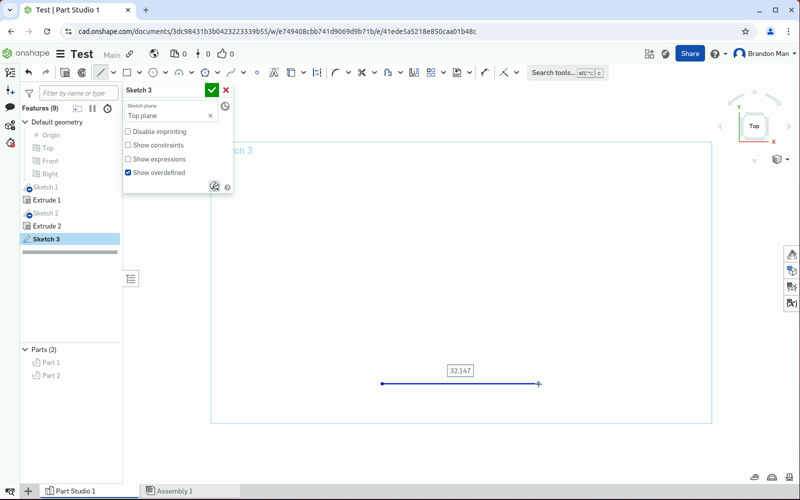
mouse_move(538, 283)
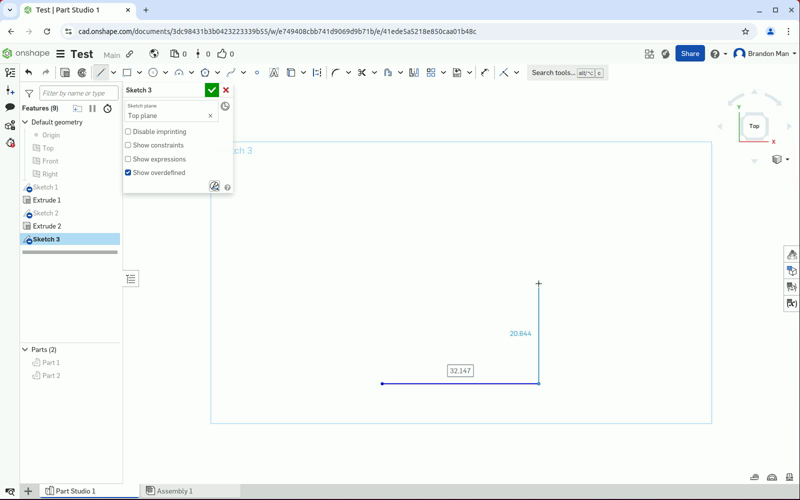
click(538, 283)
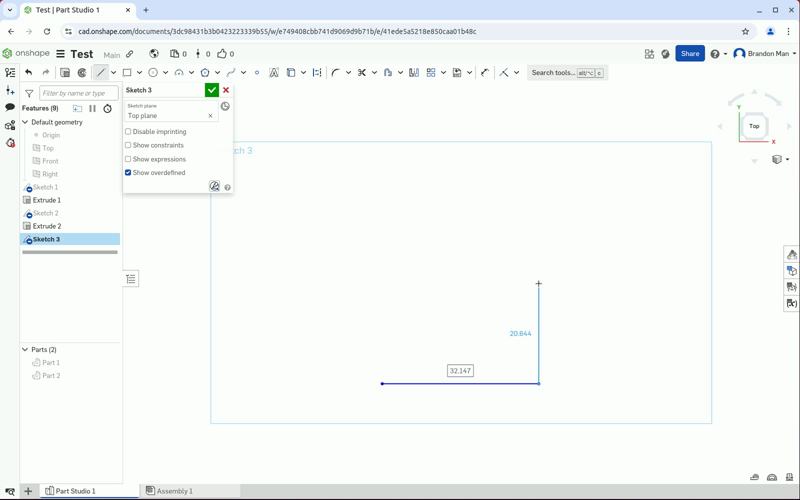
key_up(shift)
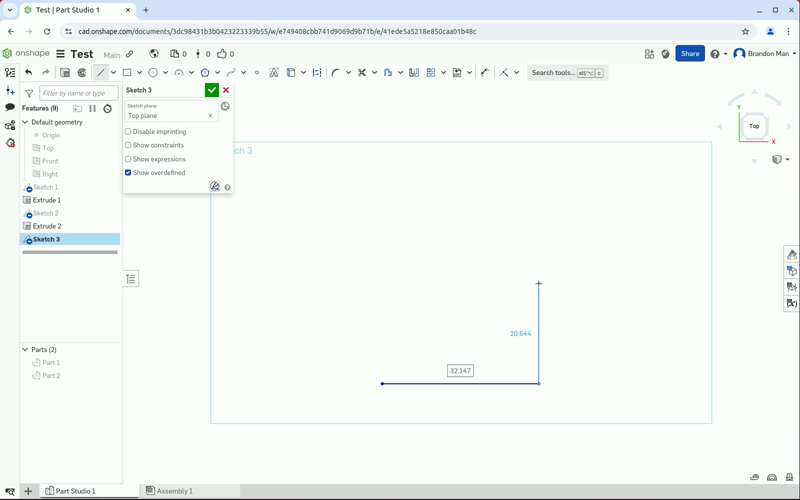
key_down(shift)
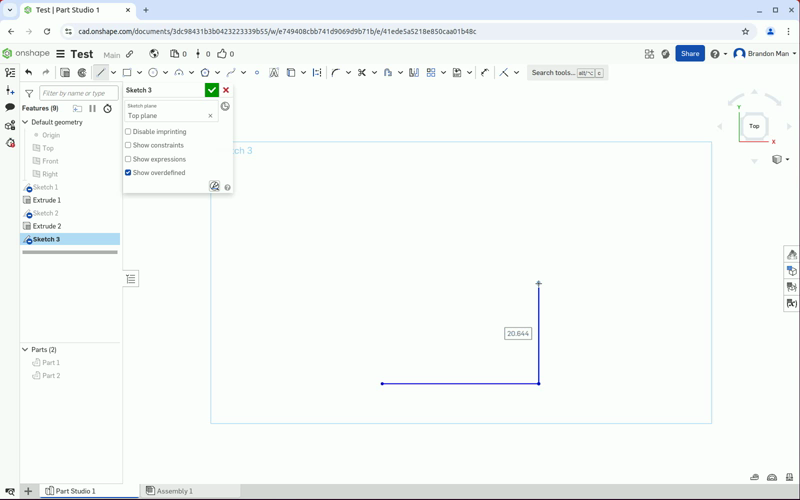
mouse_move(382, 283)
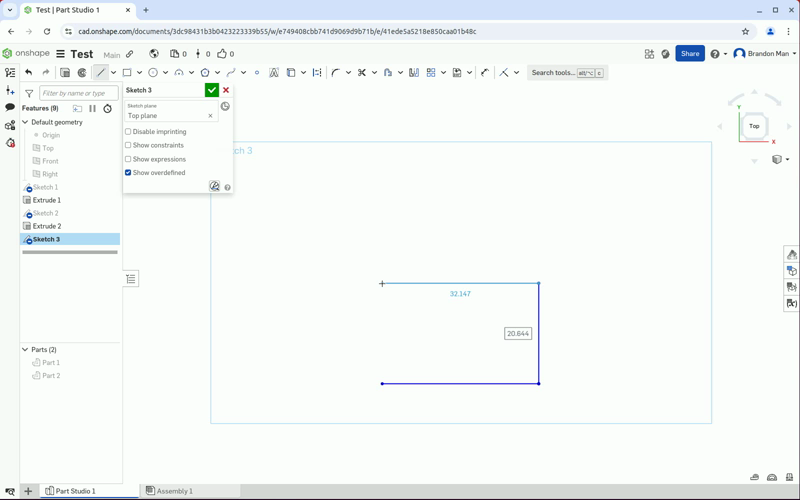
click(382, 283)
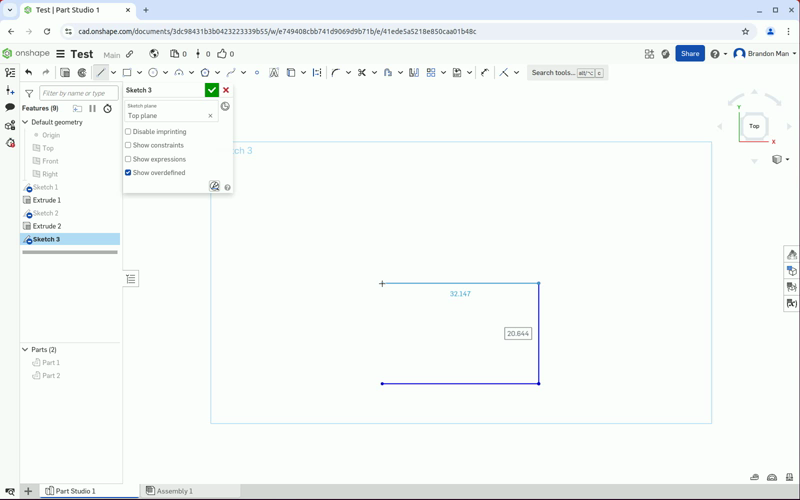
key_up(shift)
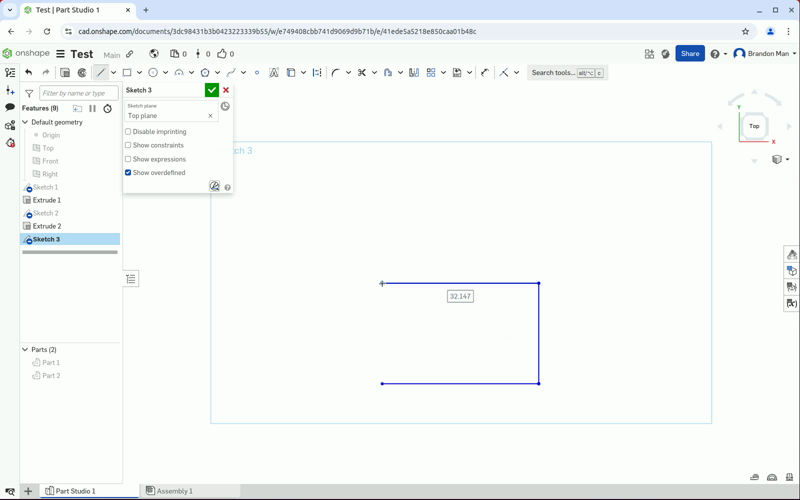
key_down(shift)
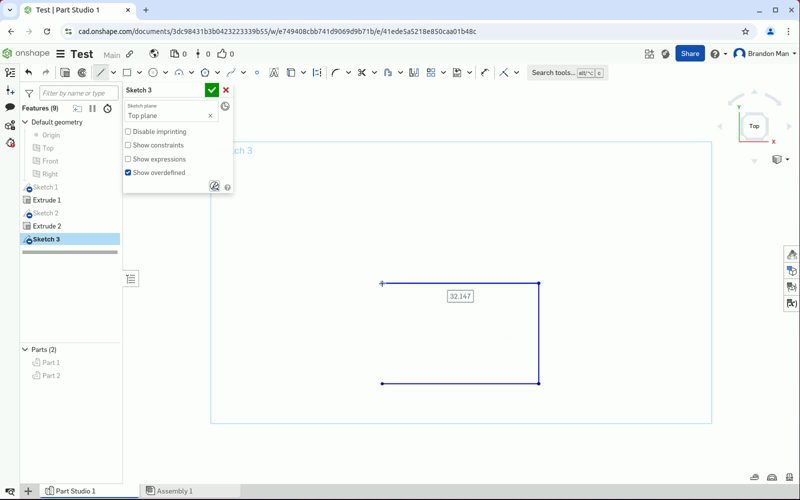
mouse_move(382, 383)
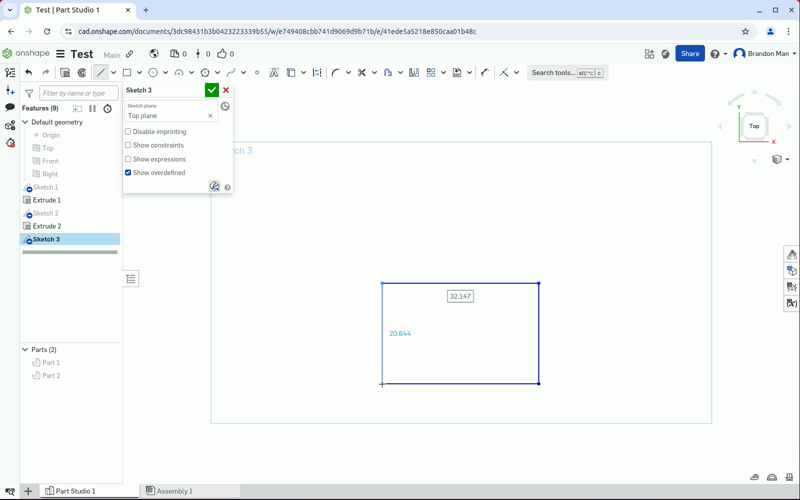
key_up(shift)
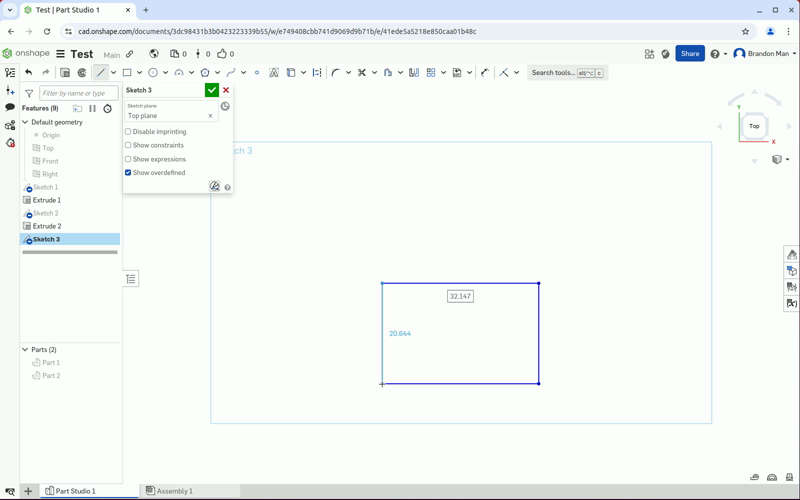
click(382, 383)
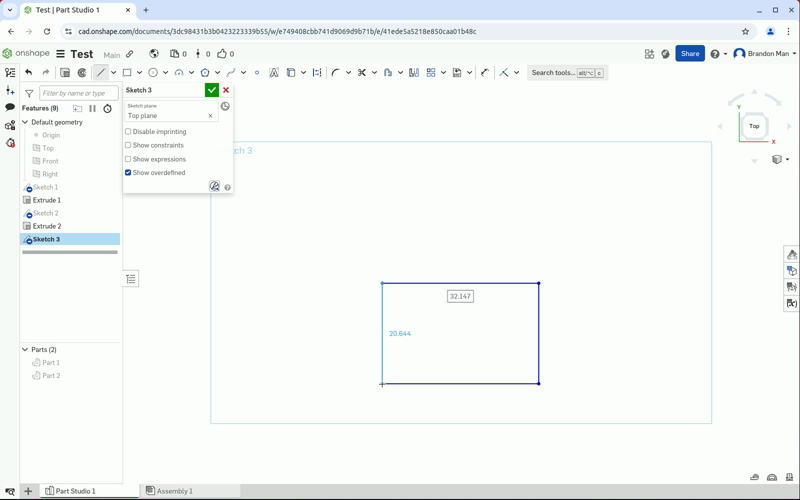
key(esc)
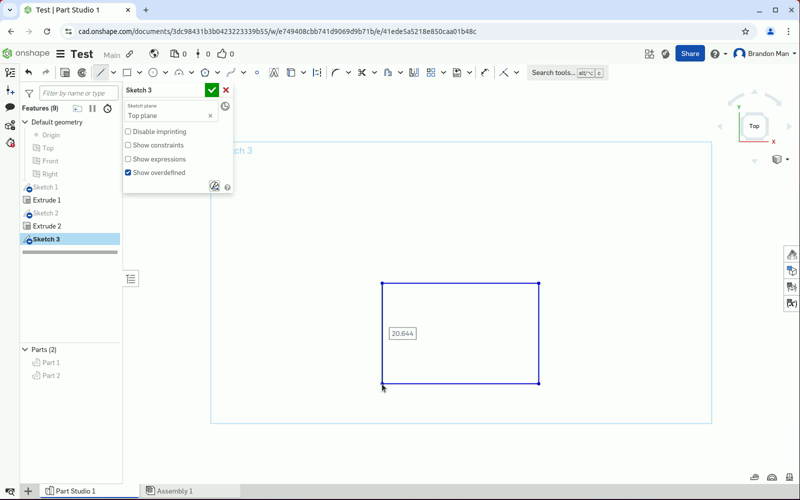
mouse_move(510, 301)
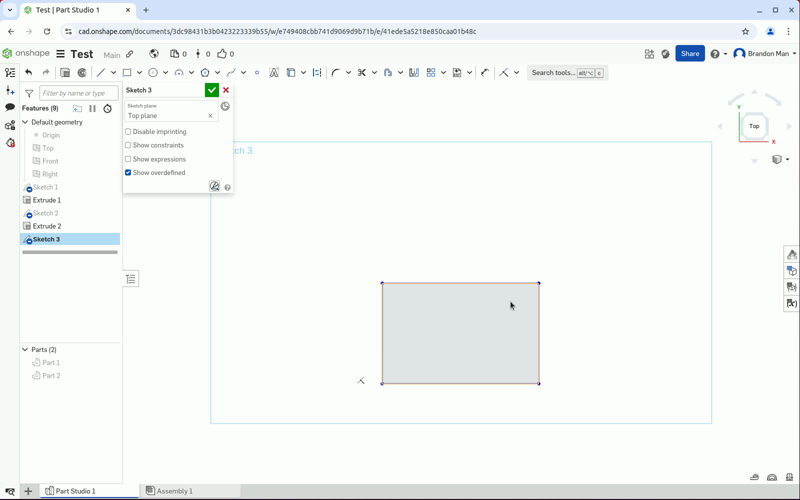
click(510, 301)
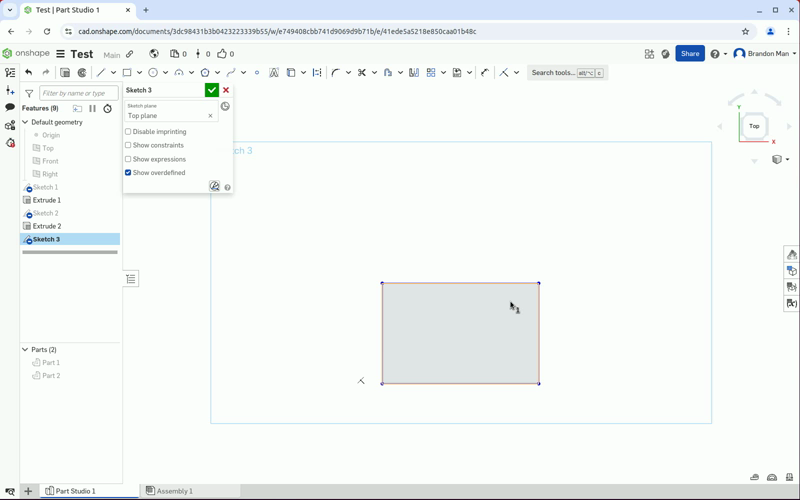
mouse_move(73, 352)
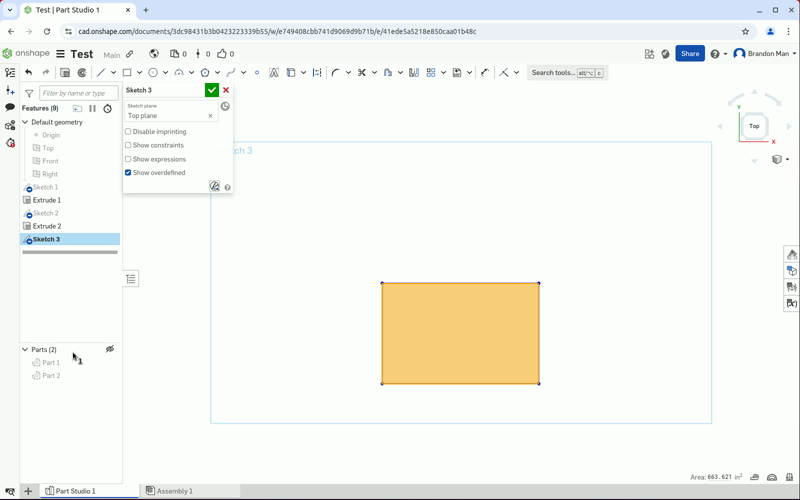
key(shift+y)
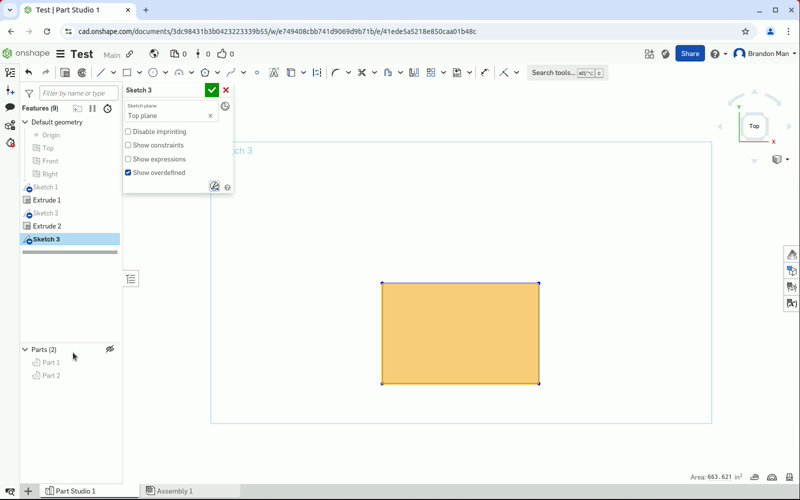
key(shift+e)
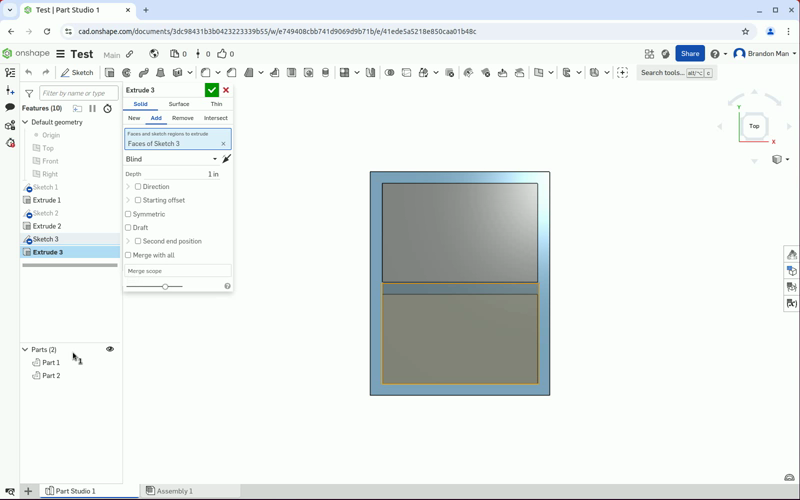
mouse_move(143, 106)
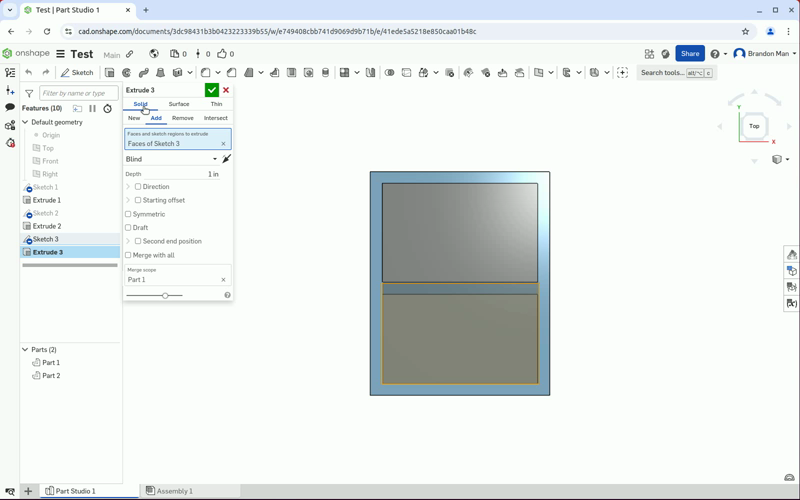
click(143, 106)
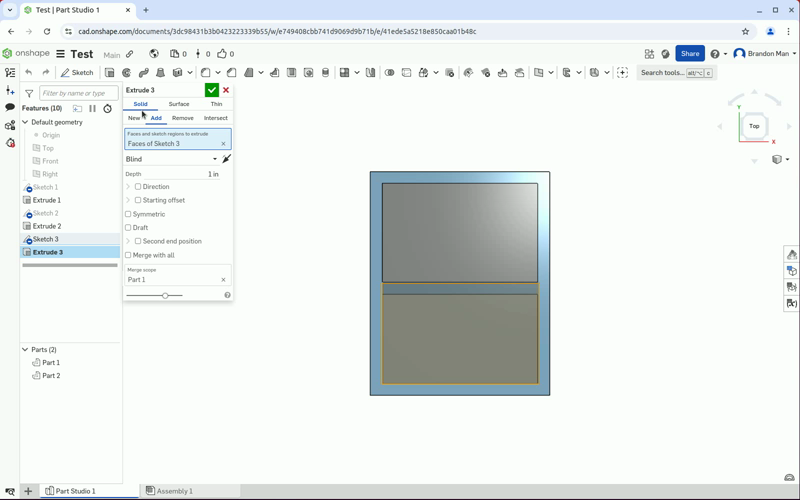
mouse_move(137, 120)
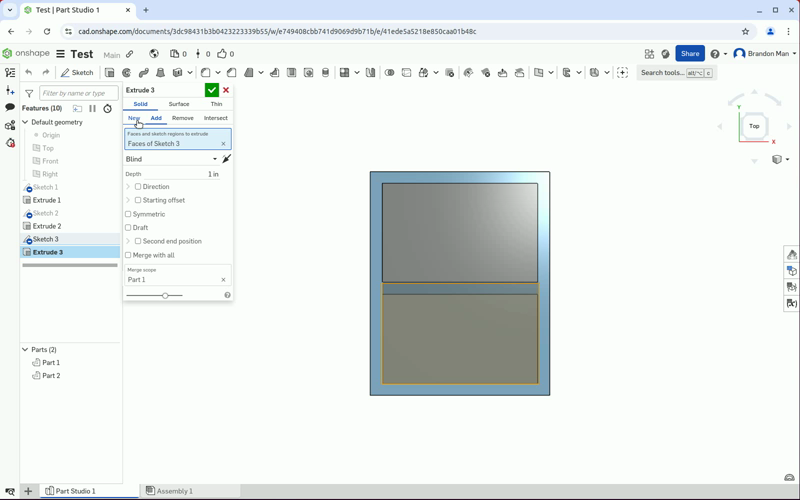
click(137, 120)
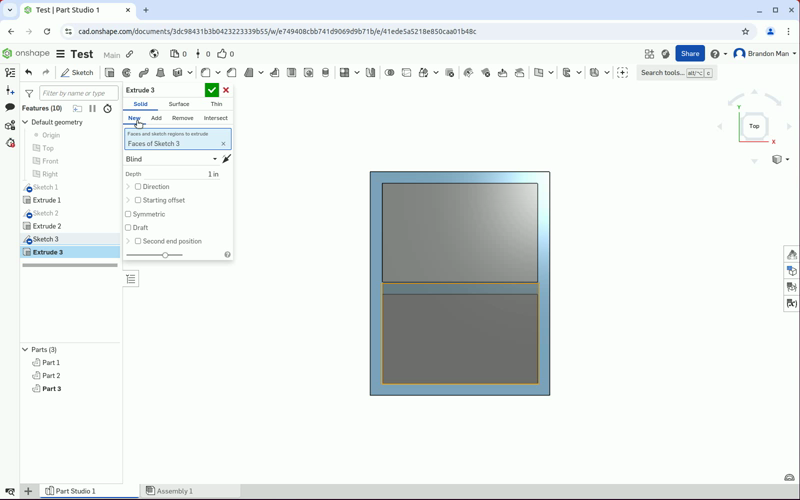
key(tab, 4)
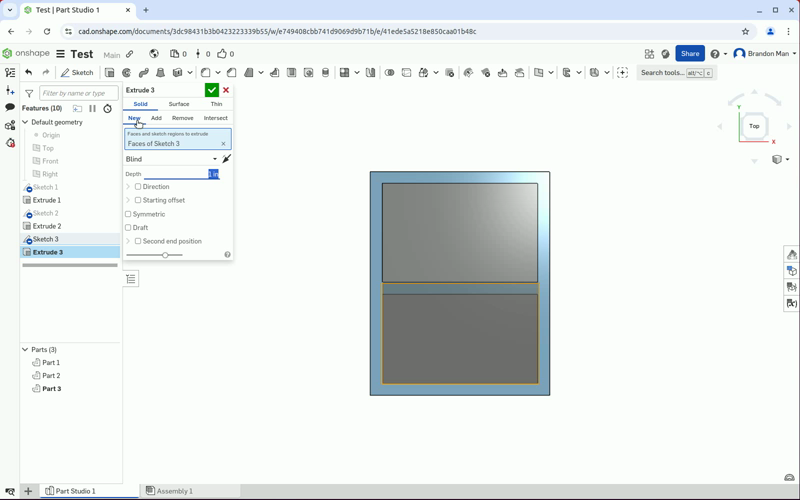
text(-0.482)
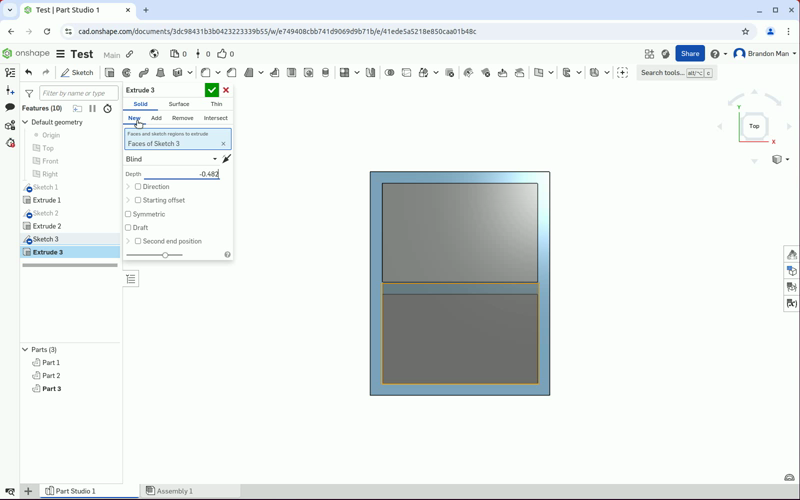
key(tab, 3)
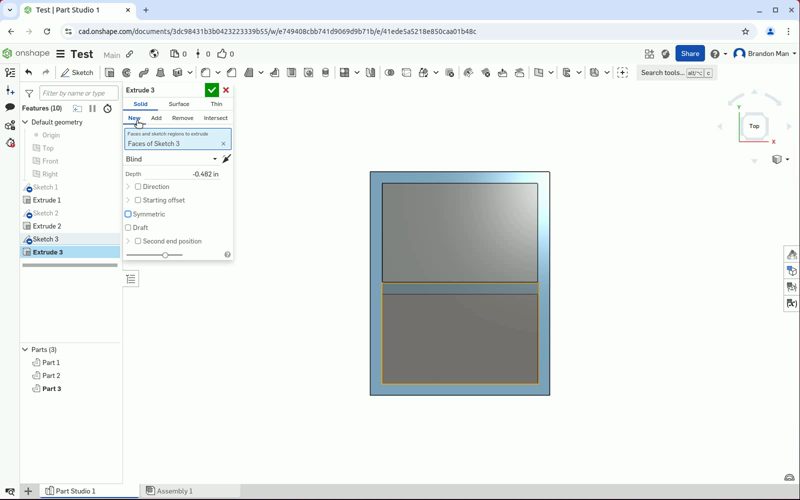
key(space)
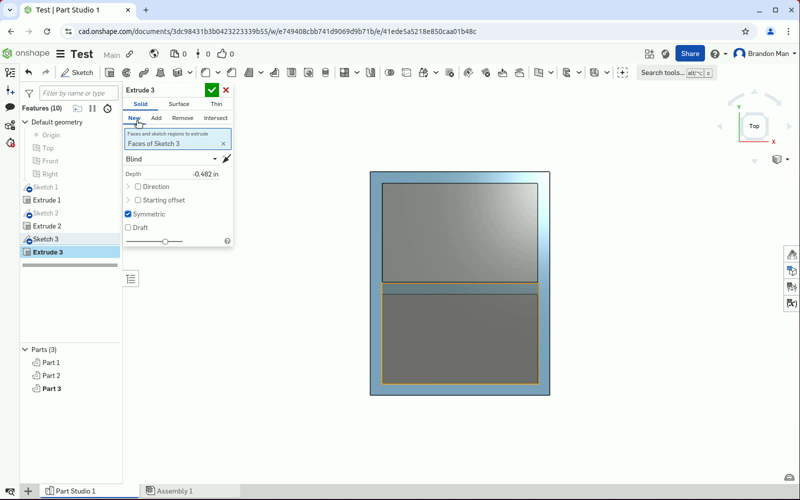
key(enter)
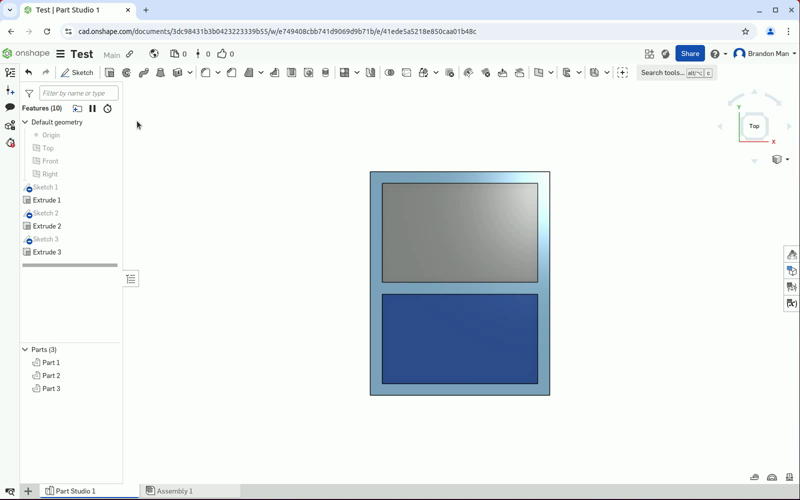
key(shift+h)
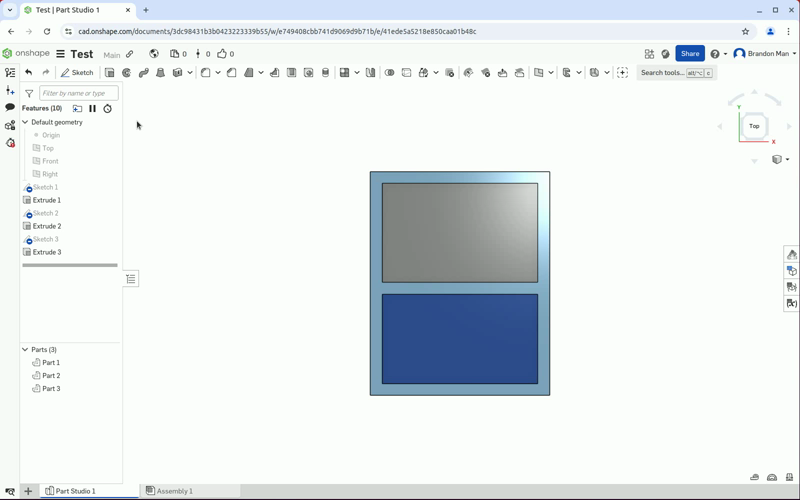
key(shift+h)
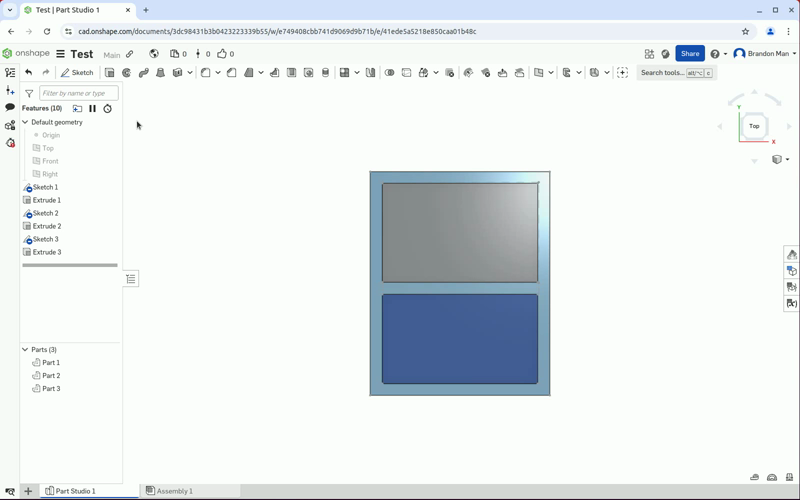
key(shift+7)
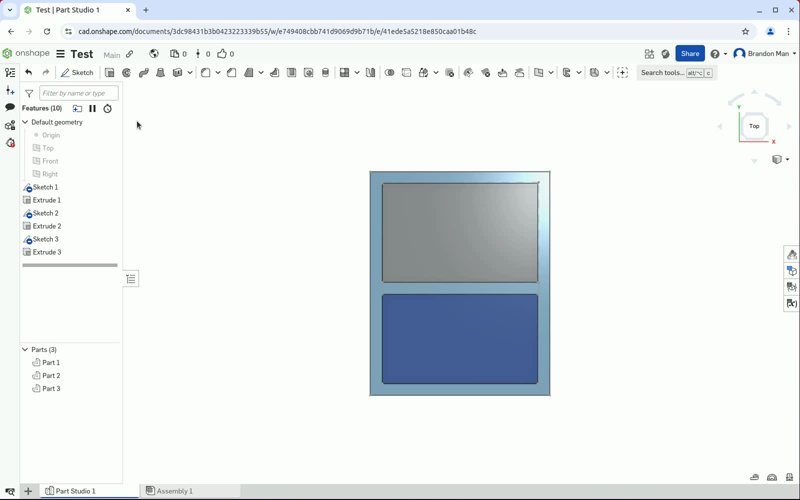
key(up, 3)
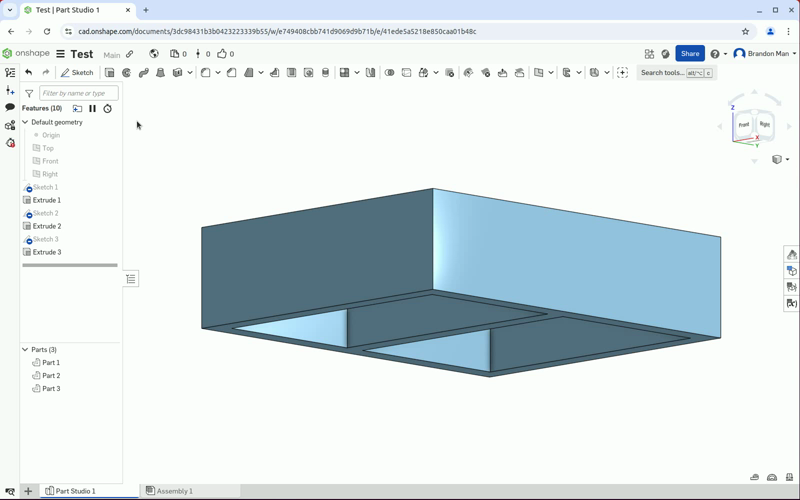
key(left, 3)
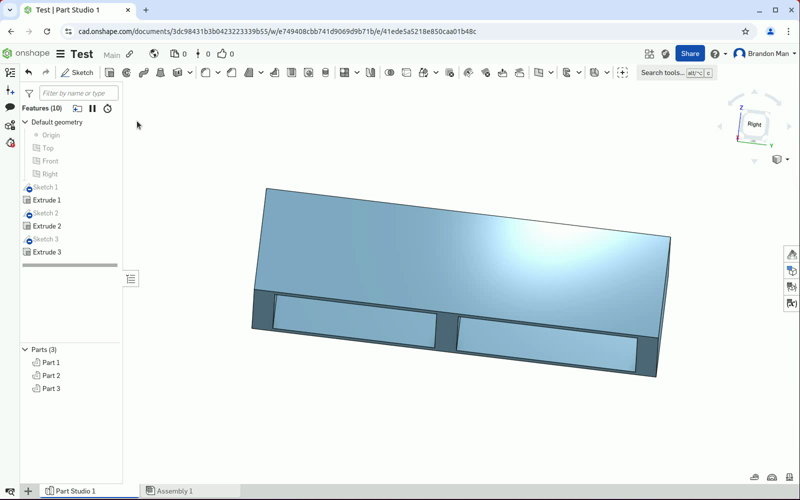
key(right, 3)
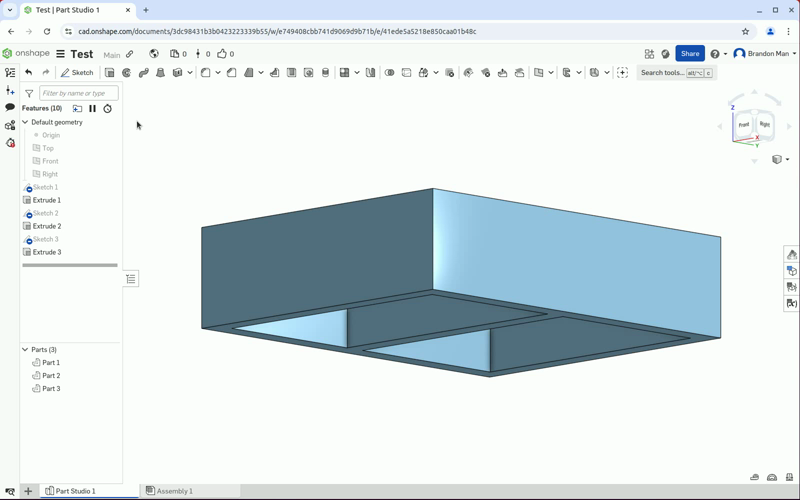
key(down, 3)
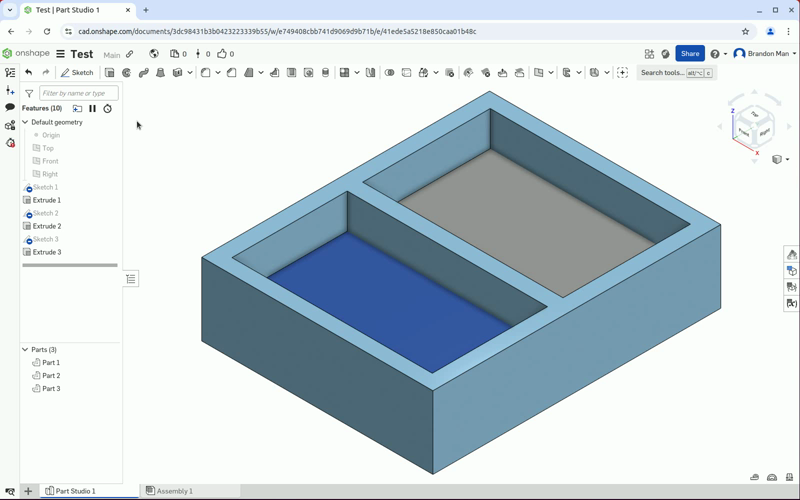
mouse_move(73, 189)
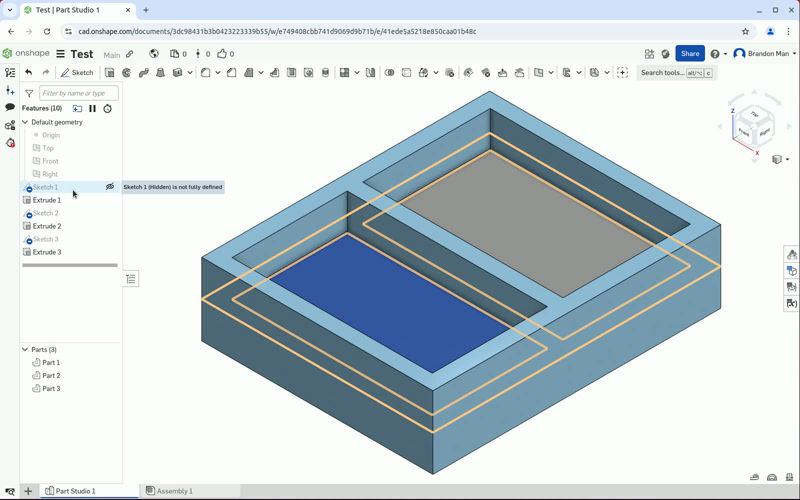
click(73, 189)